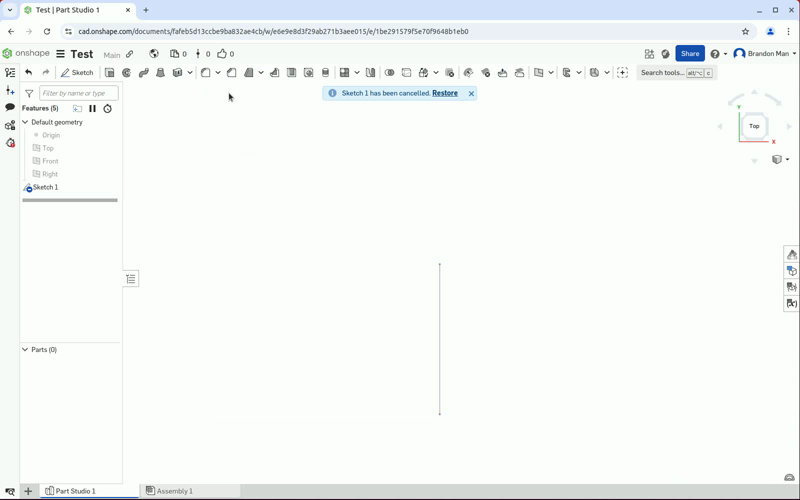
key(shift+h)
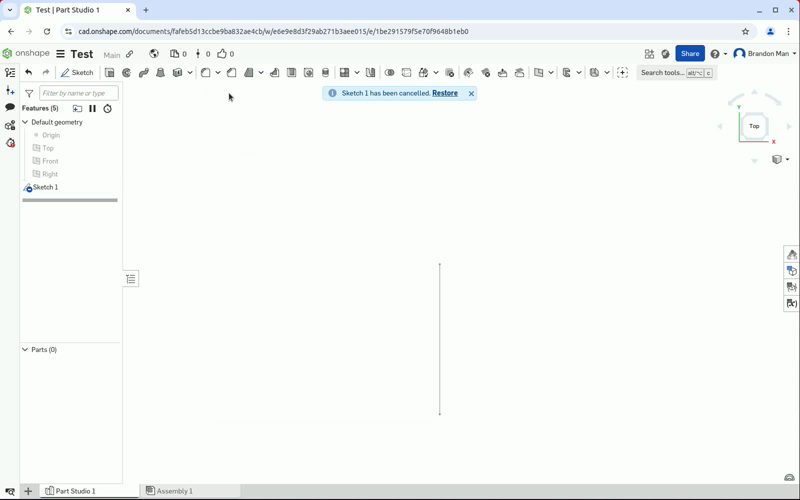
key(shift+s)
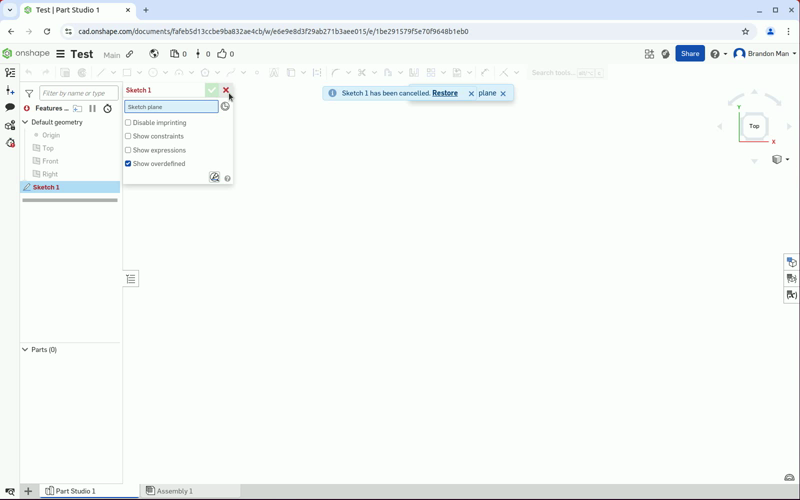
mouse_move(73, 150)
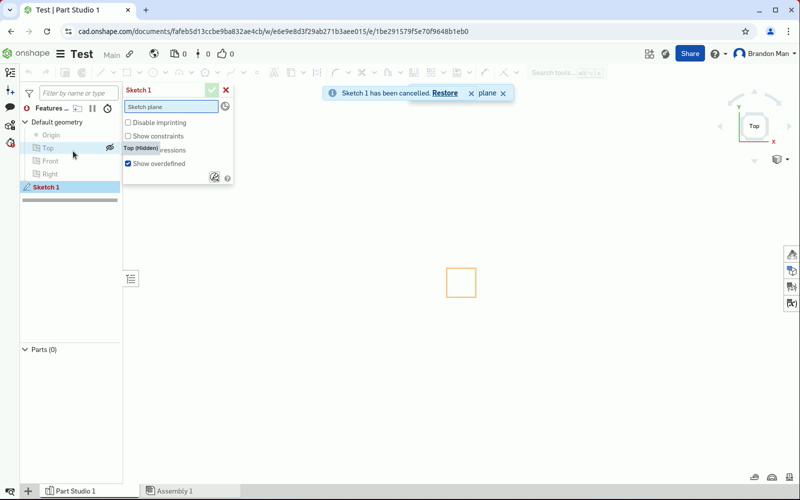
click(73, 150)
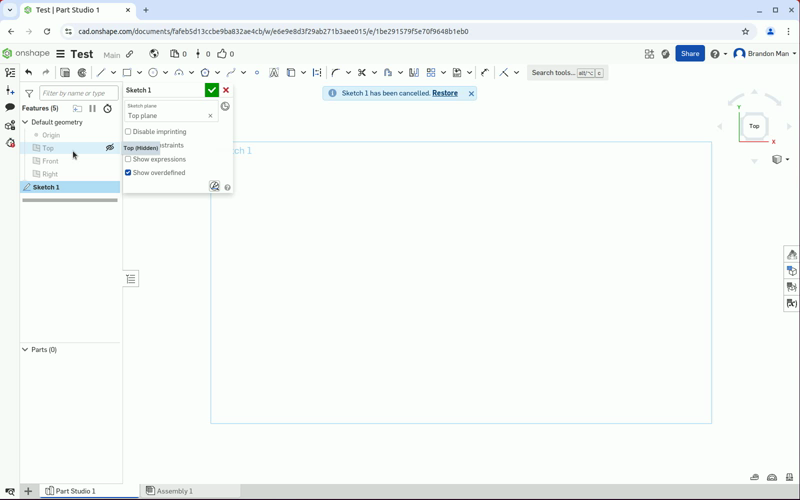
mouse_move(73, 352)
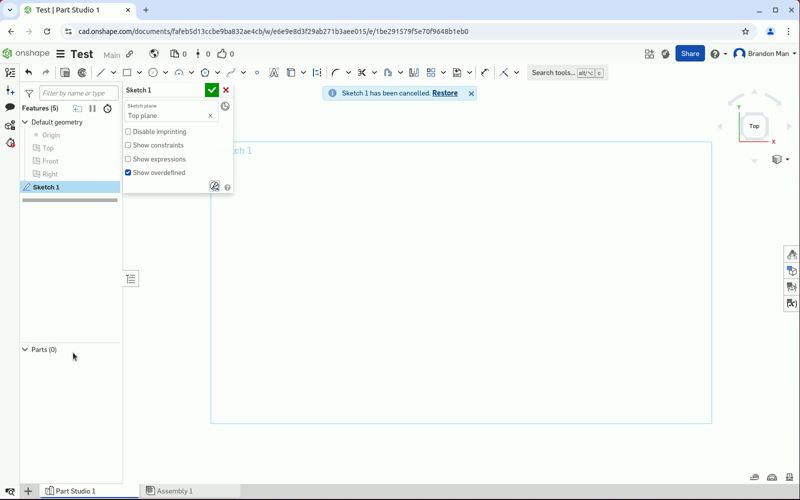
key(y)
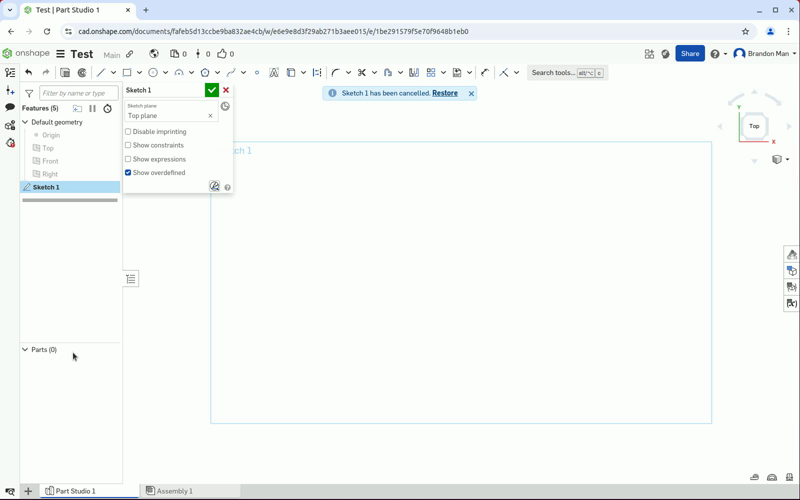
key(c)
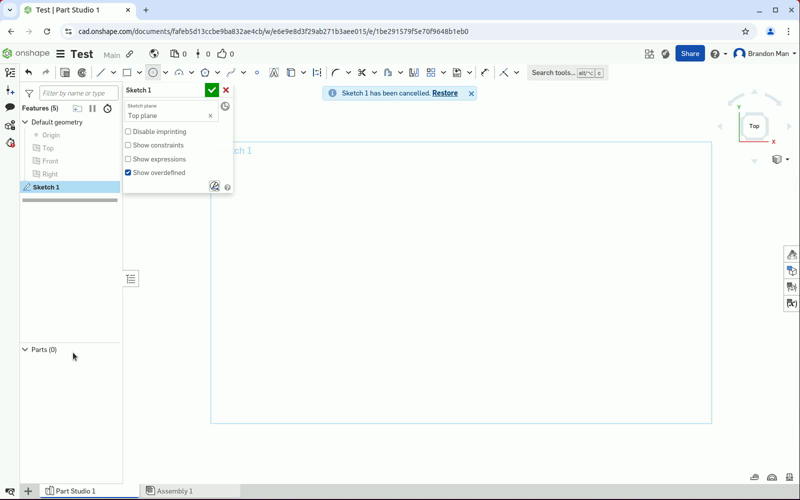
key_down(shift)
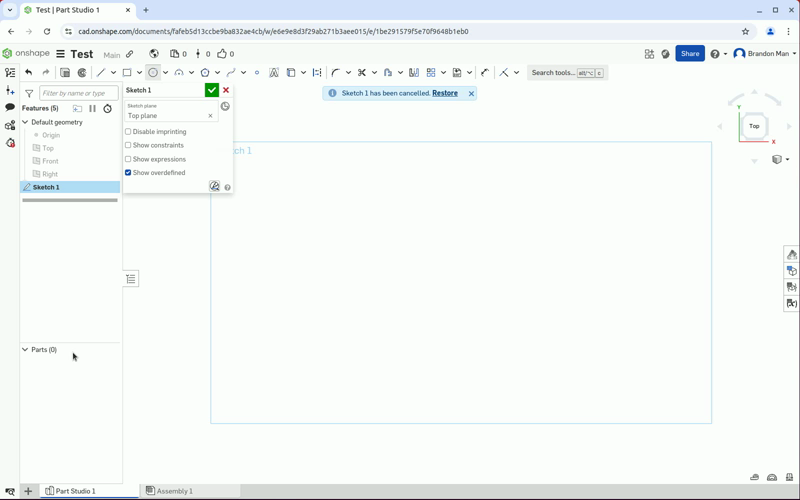
mouse_move(461, 282)
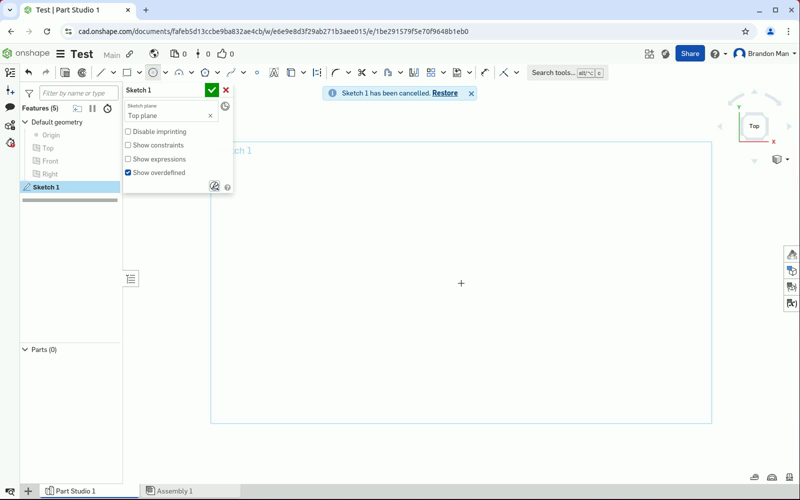
click(461, 282)
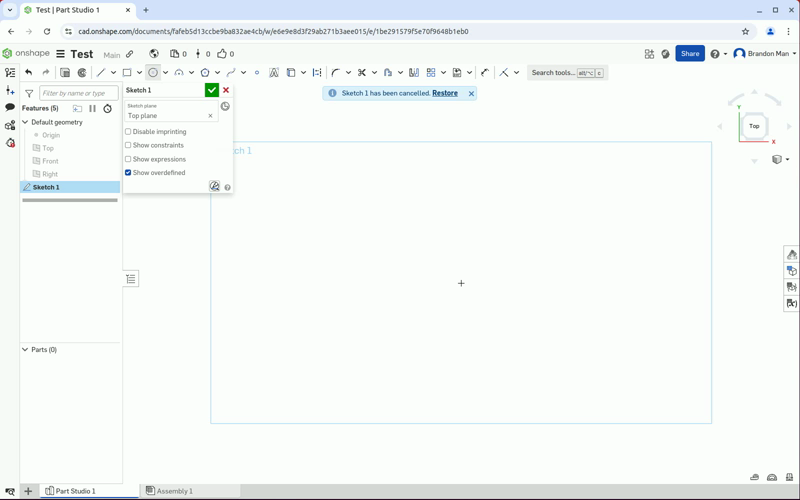
key_up(shift)
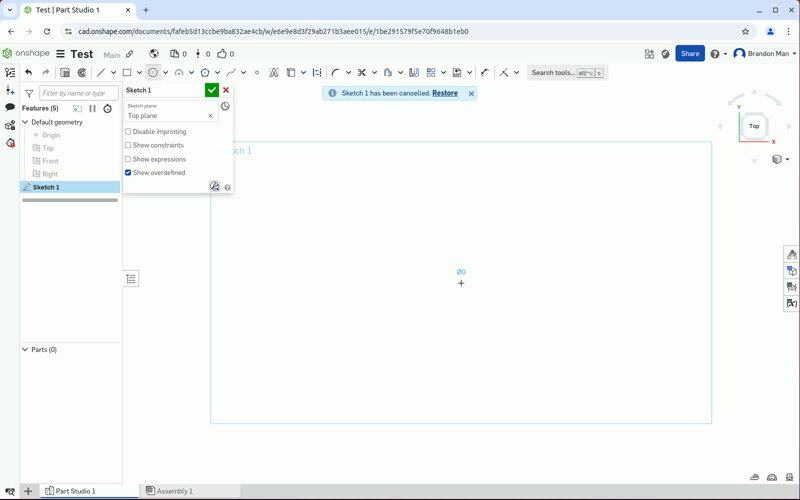
mouse_move(574, 282)
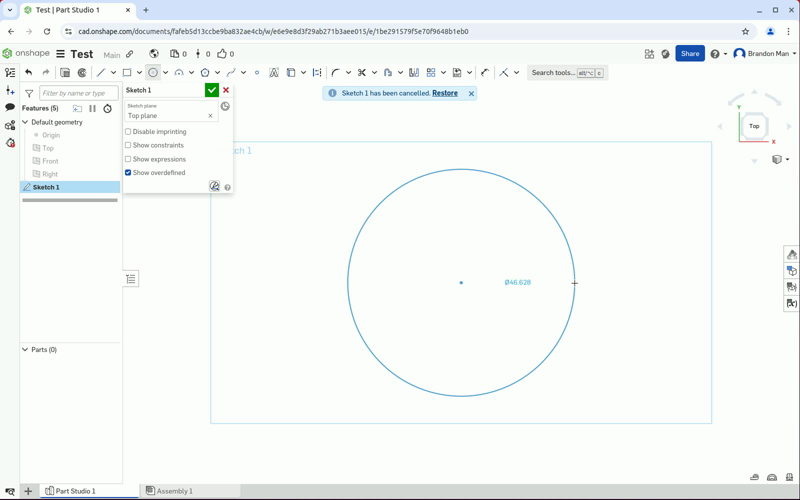
click(574, 282)
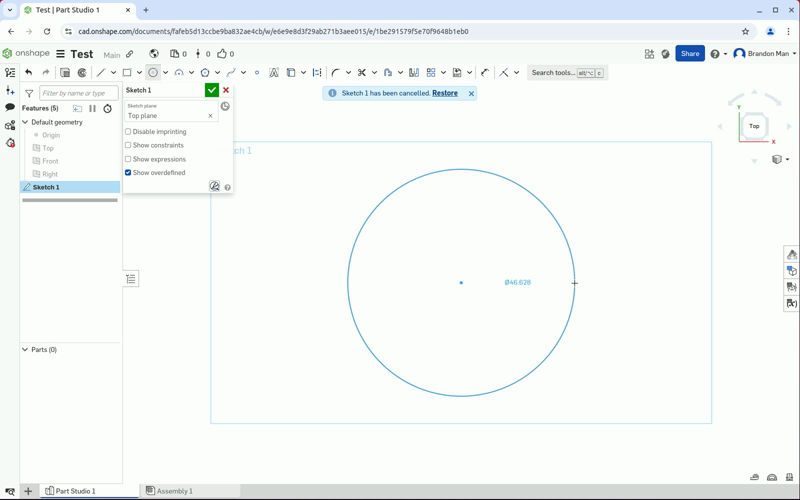
key(esc)
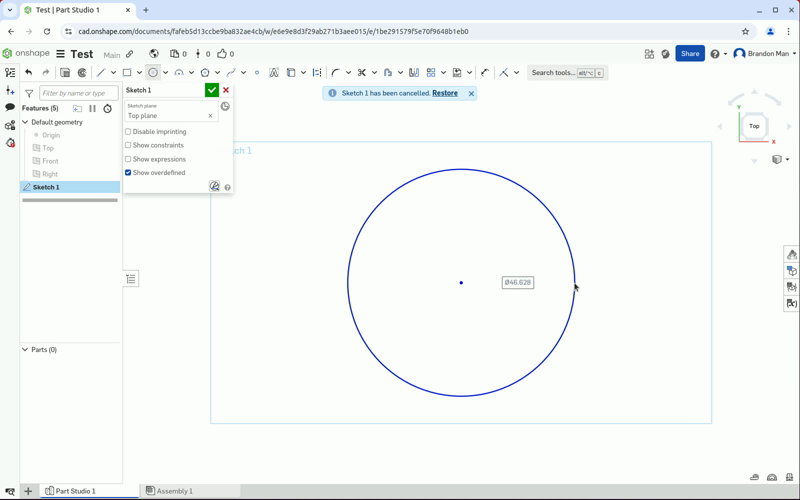
key(c)
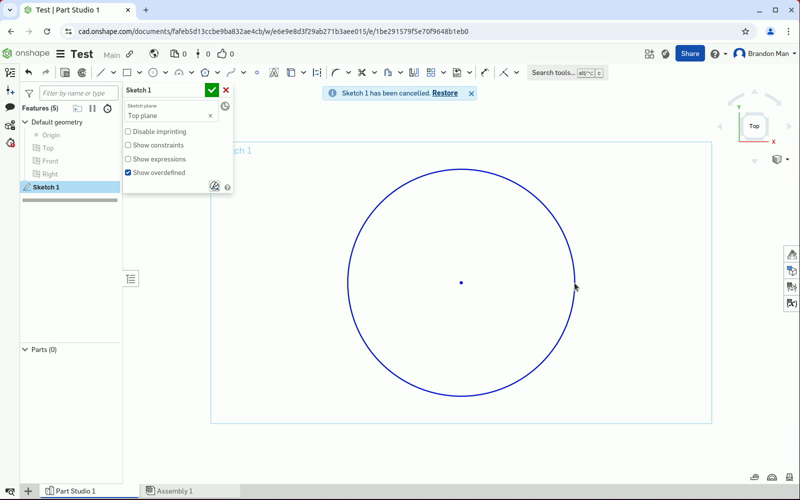
key_down(shift)
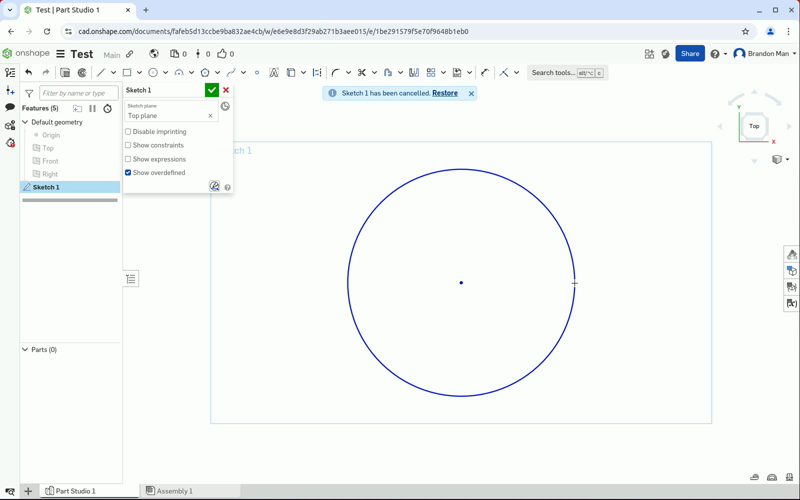
mouse_move(461, 282)
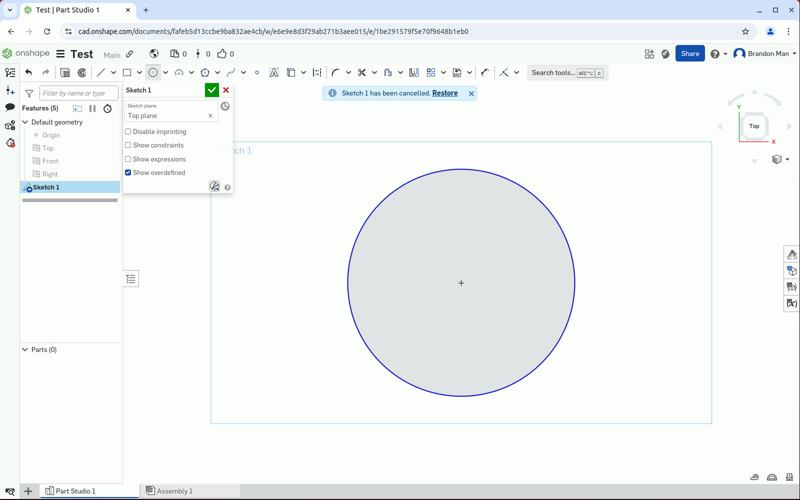
click(461, 282)
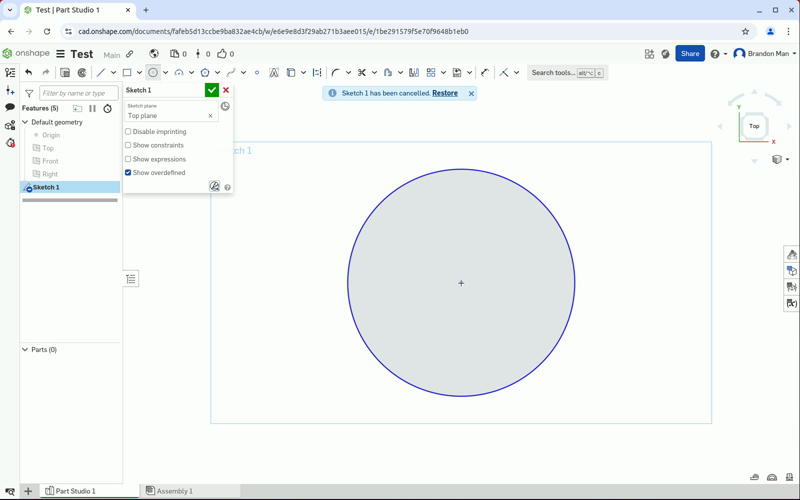
key_up(shift)
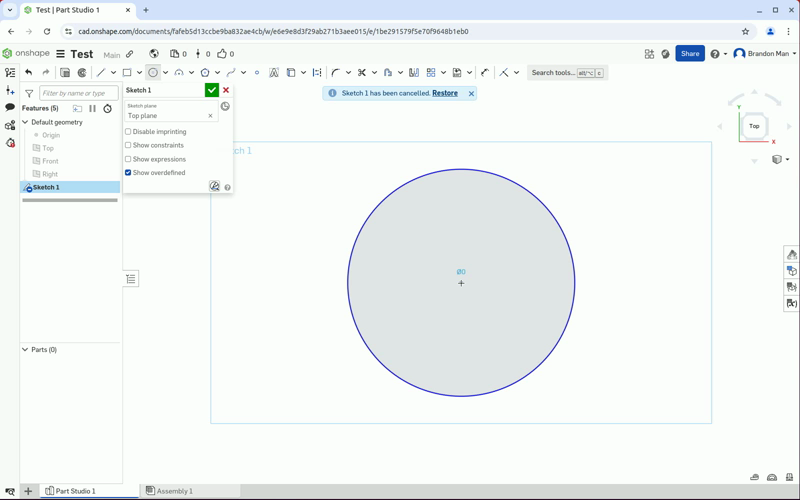
mouse_move(503, 282)
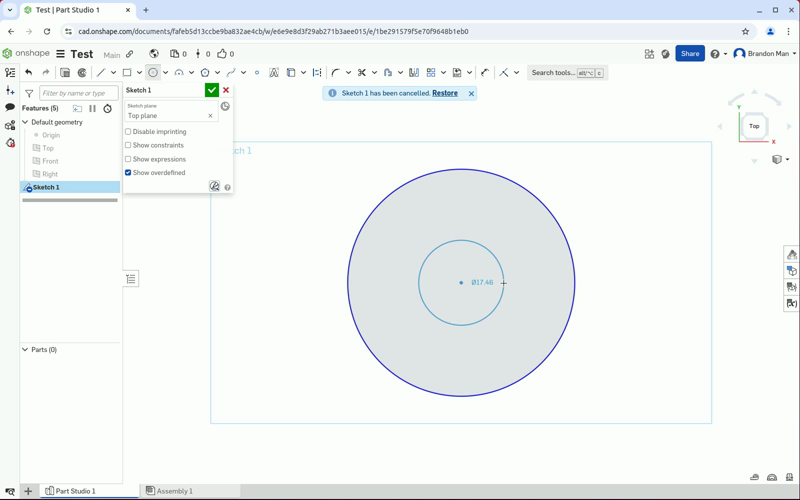
click(503, 282)
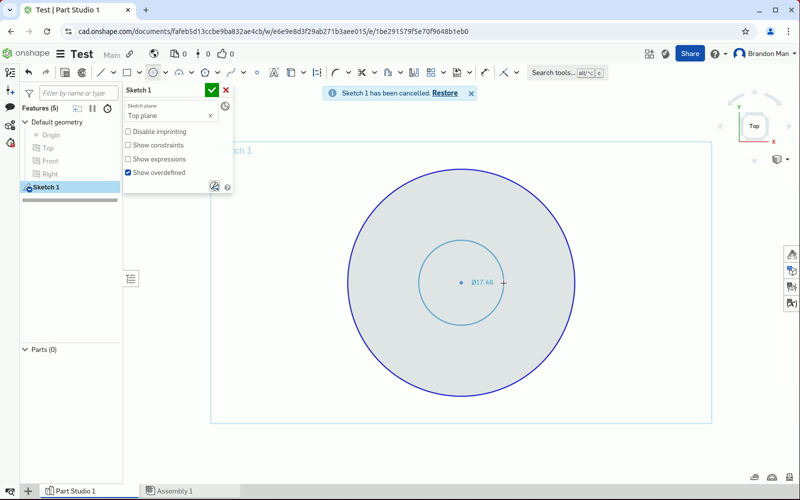
key(esc)
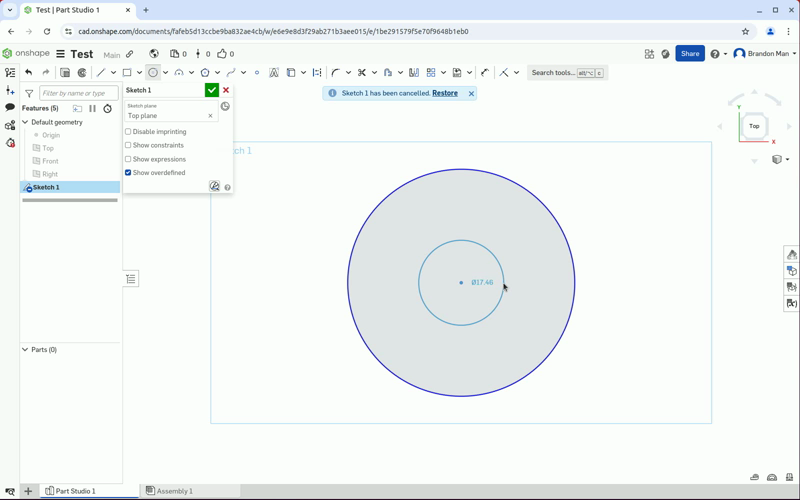
mouse_move(436, 218)
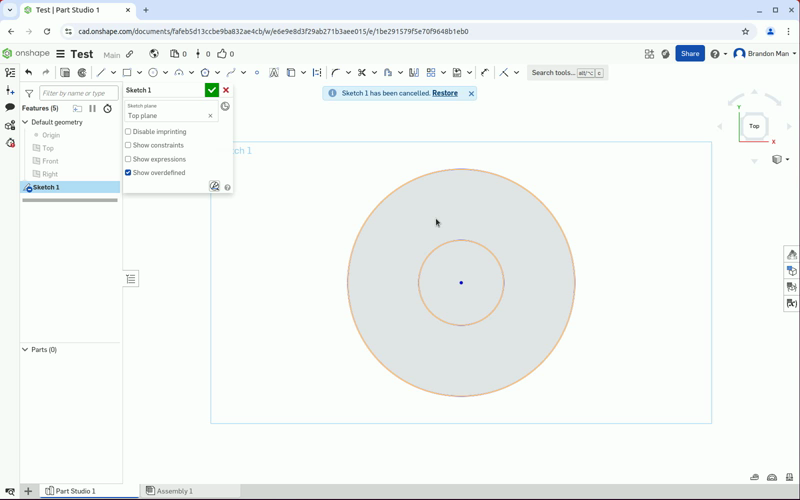
click(436, 218)
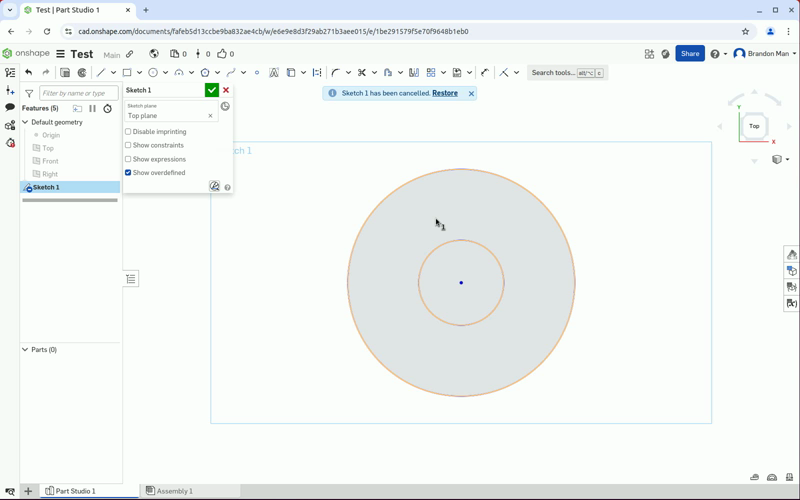
mouse_move(73, 352)
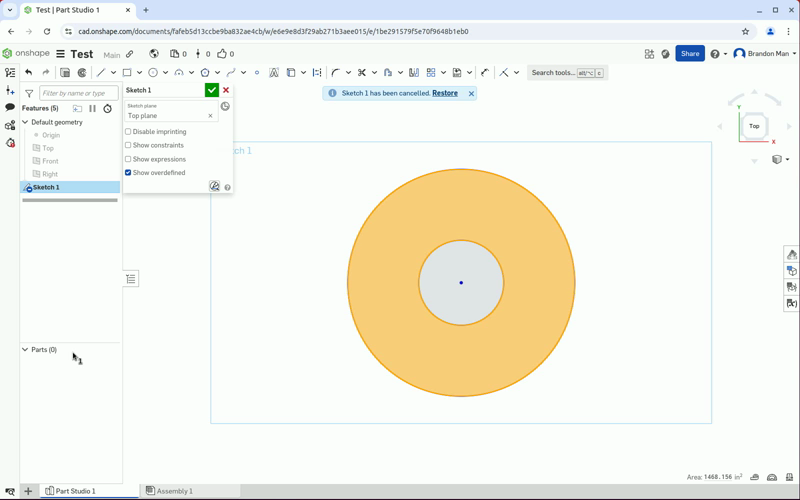
key(shift+y)
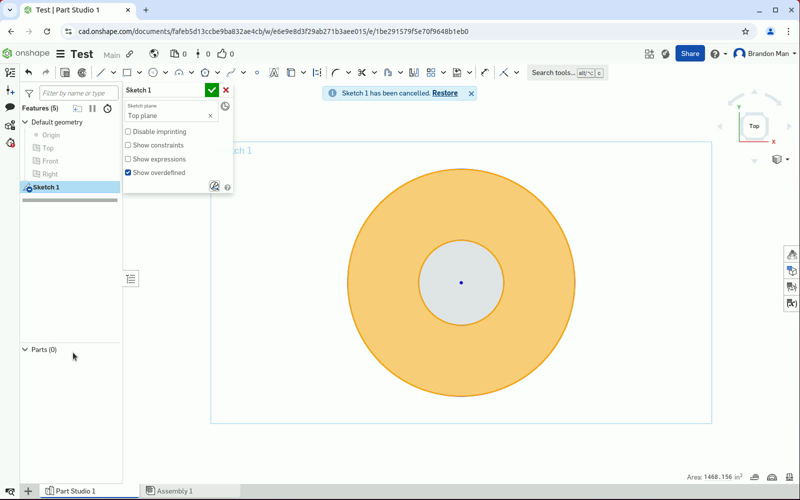
key(shift+e)
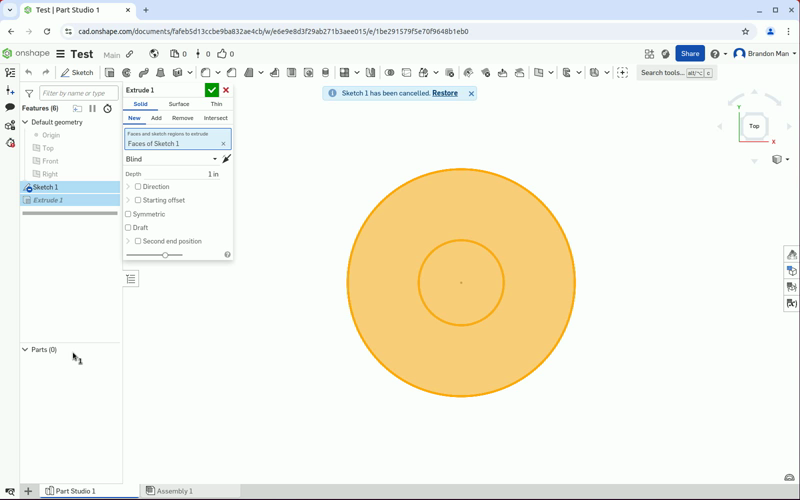
mouse_move(143, 106)
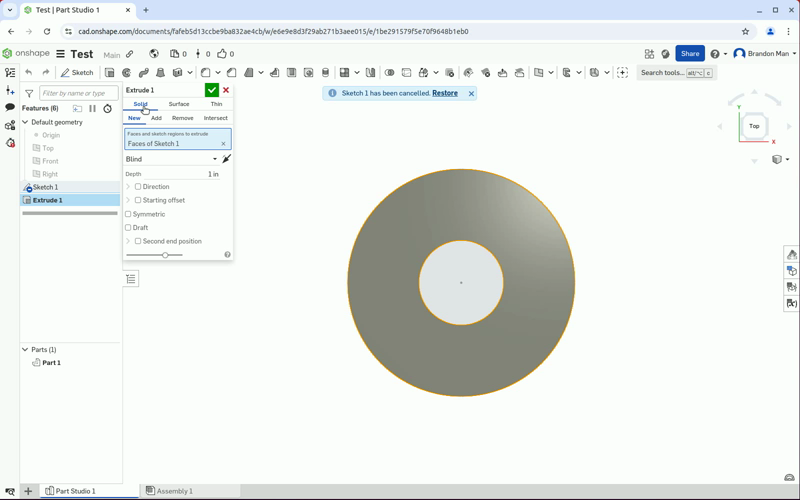
click(143, 106)
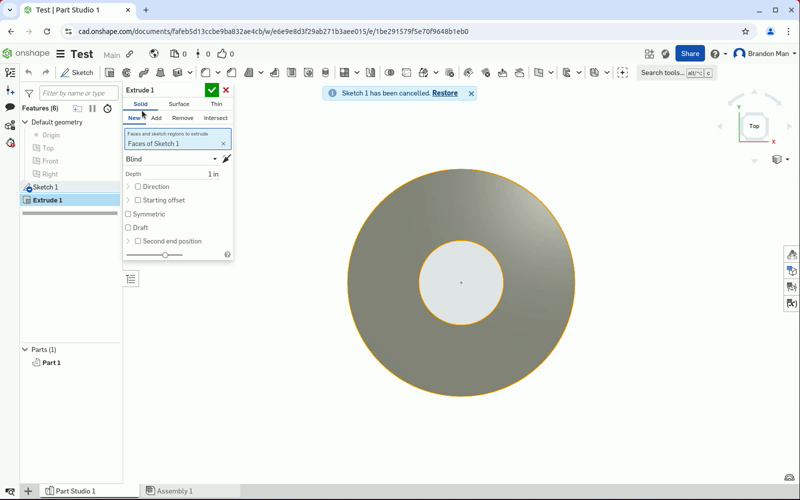
mouse_move(137, 120)
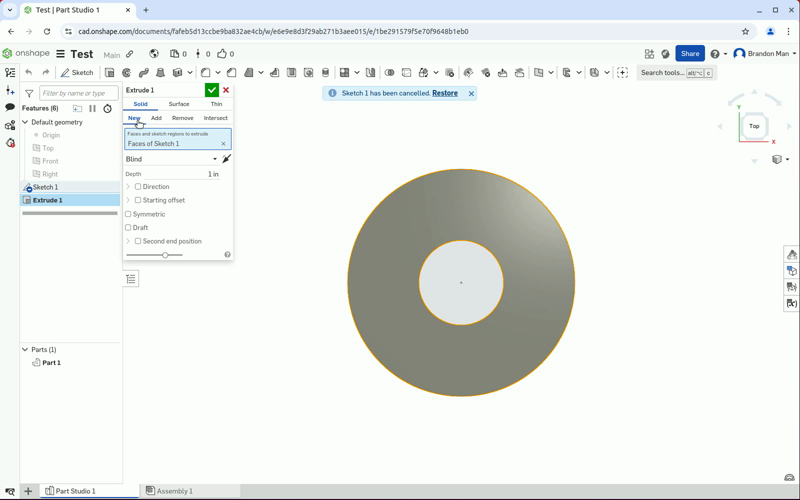
click(137, 120)
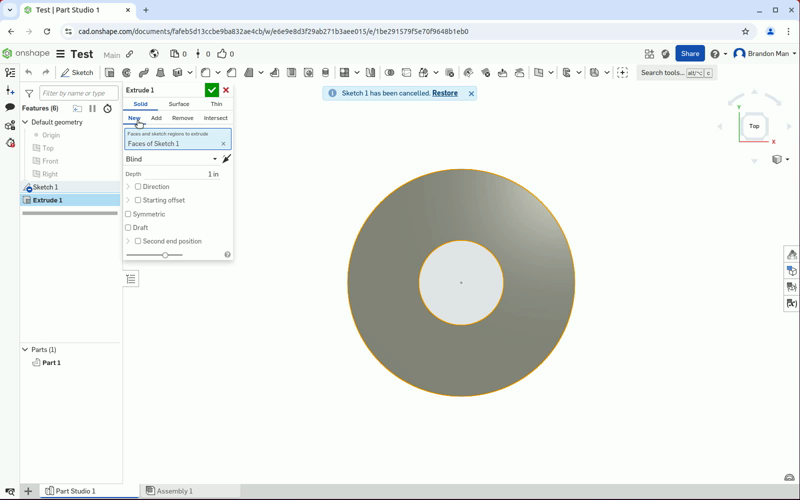
key(tab, 4)
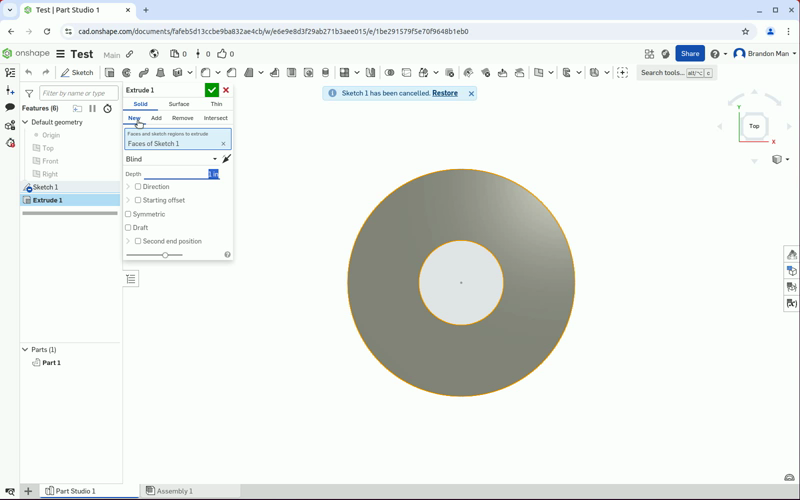
text(1.685)
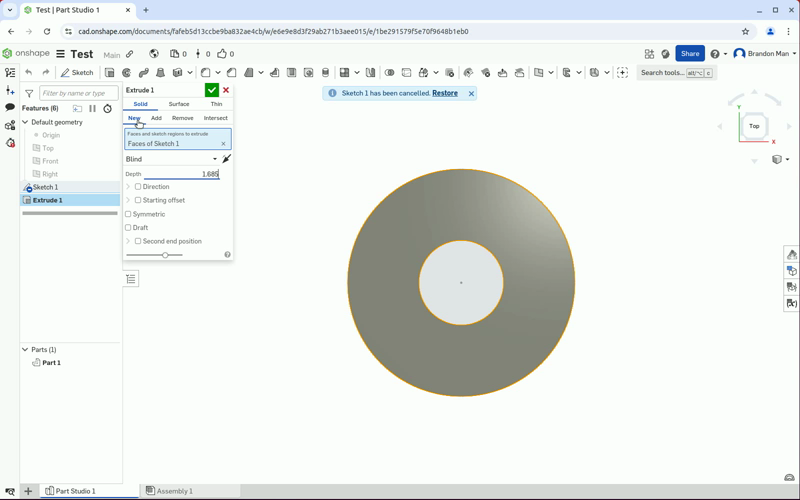
key(enter)
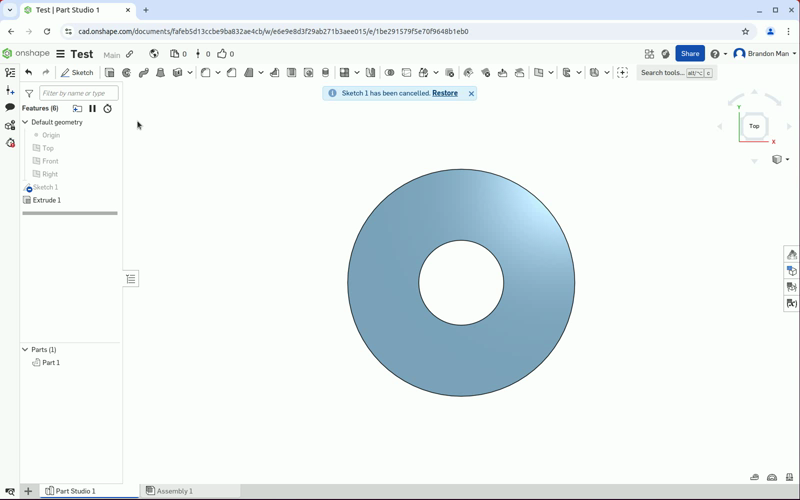
key(shift+h)
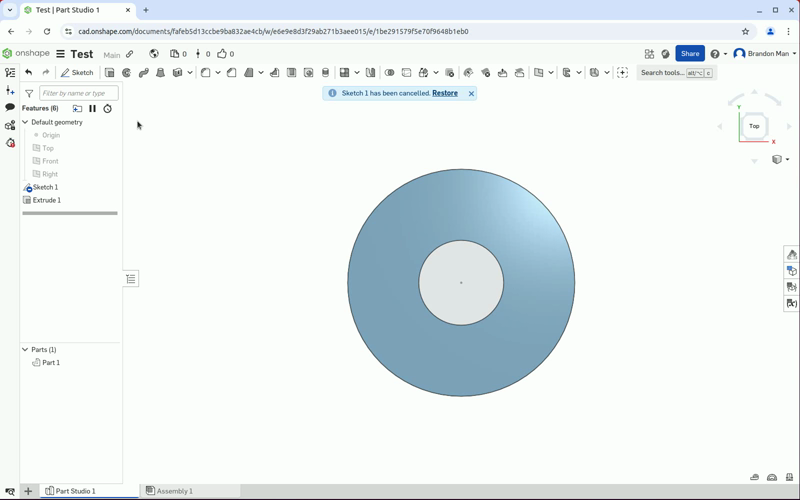
key(shift+h)
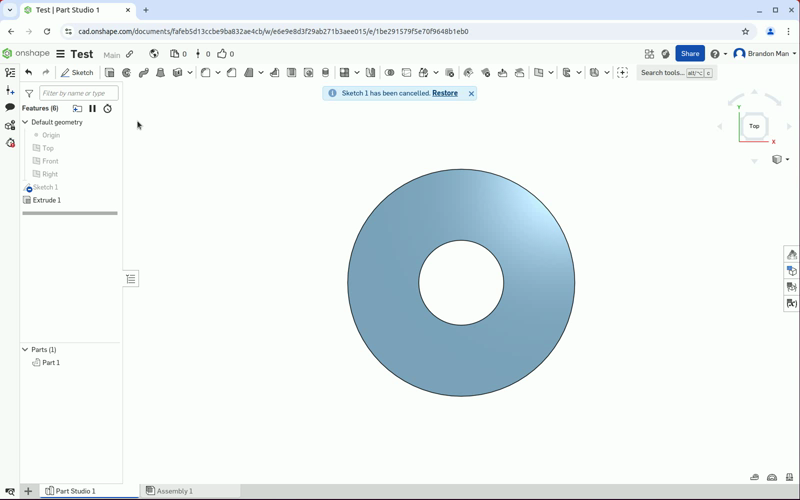
mouse_move(73, 189)
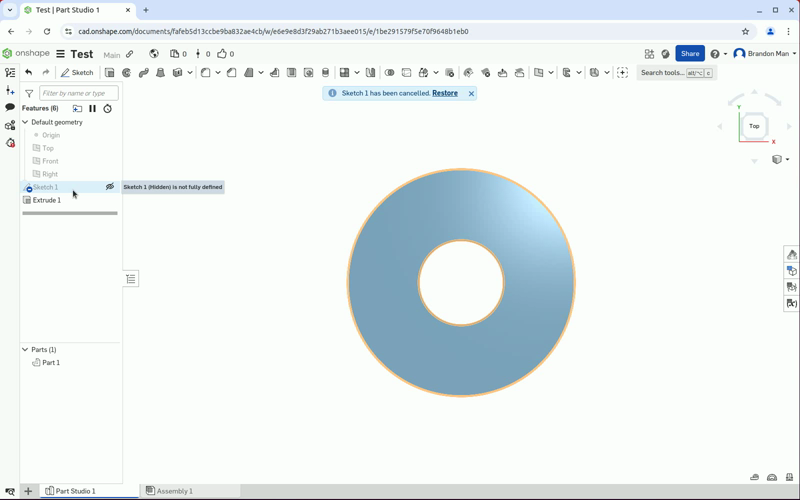
click(73, 189)
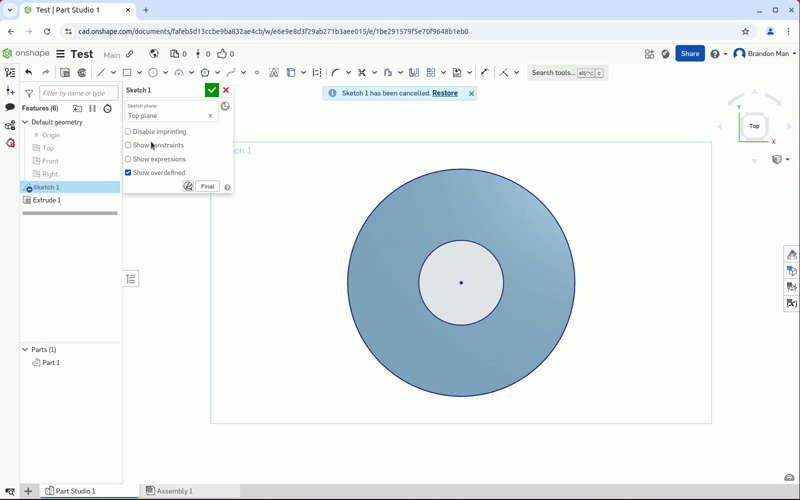
mouse_move(229, 92)
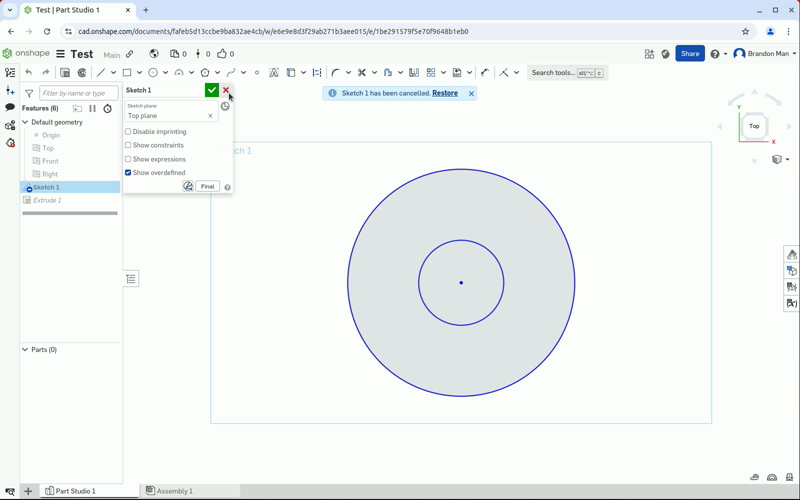
click(229, 92)
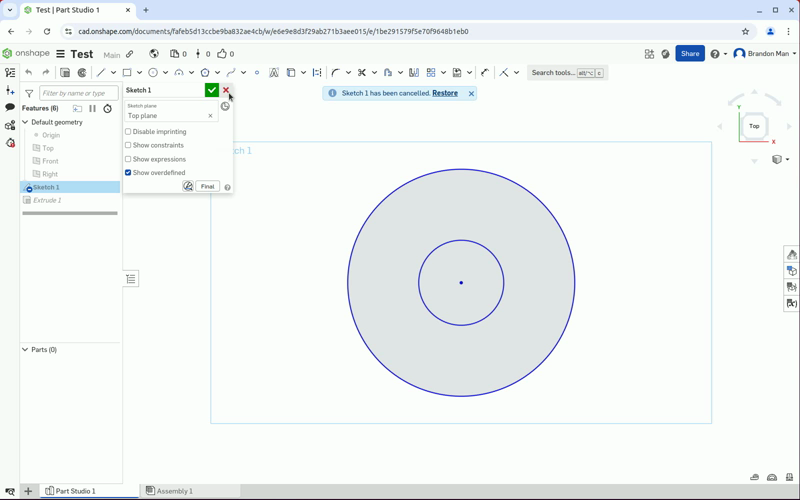
key(shift+s)
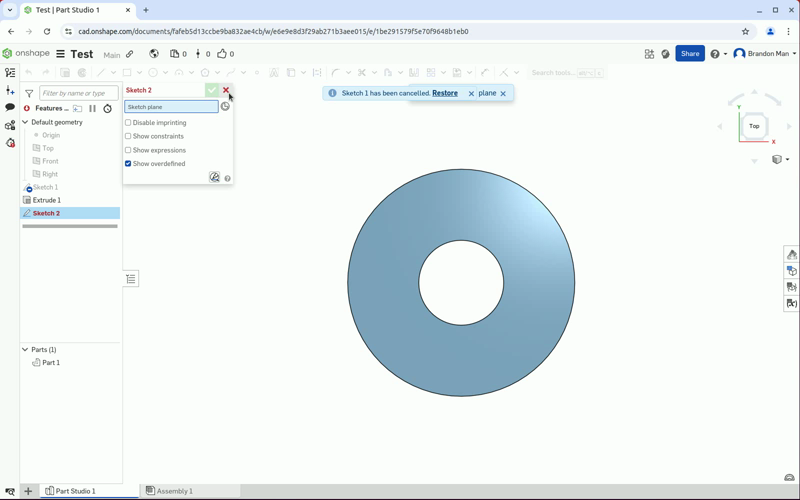
mouse_move(73, 150)
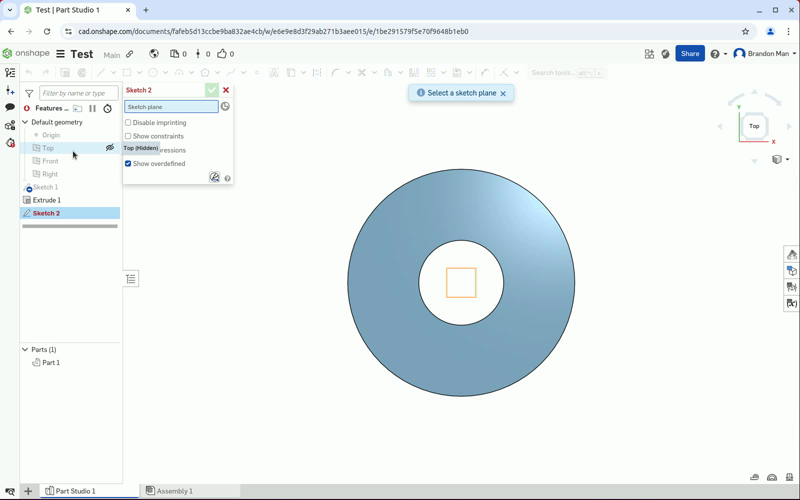
click(73, 150)
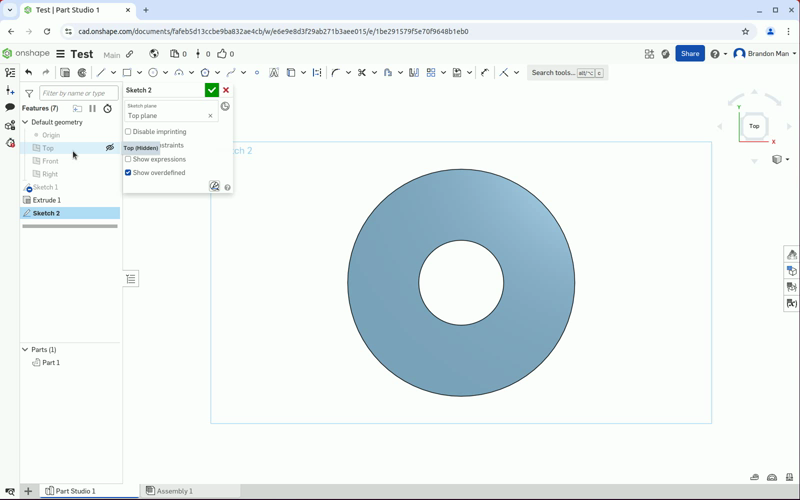
mouse_move(73, 352)
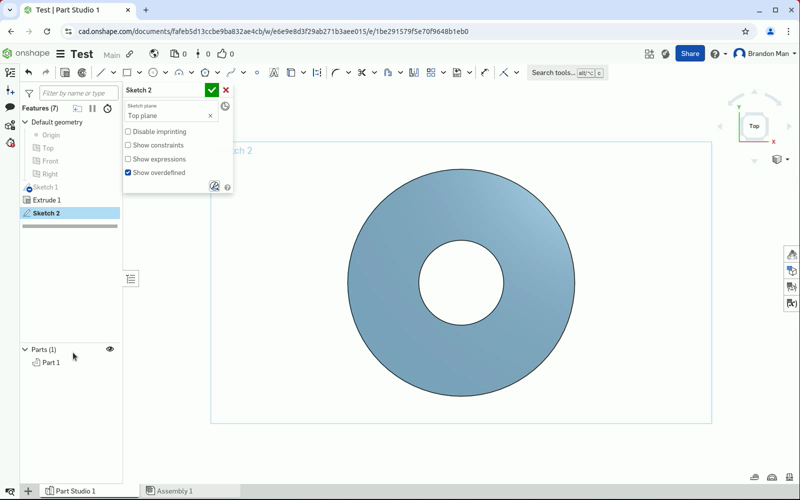
key(y)
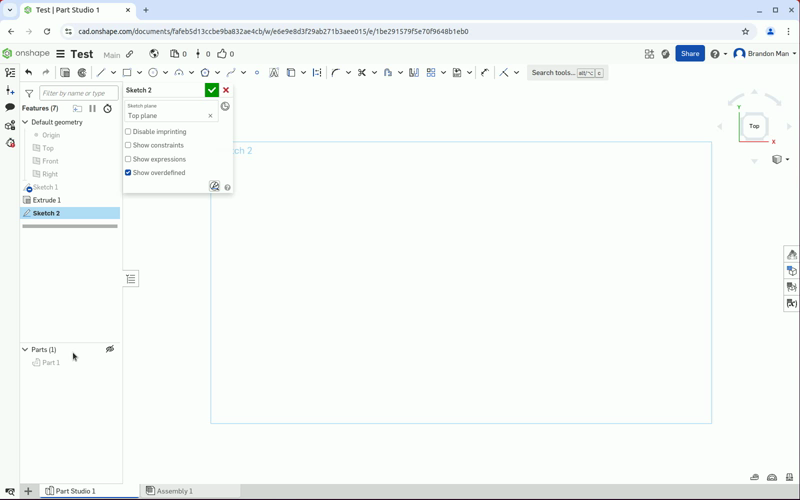
key(c)
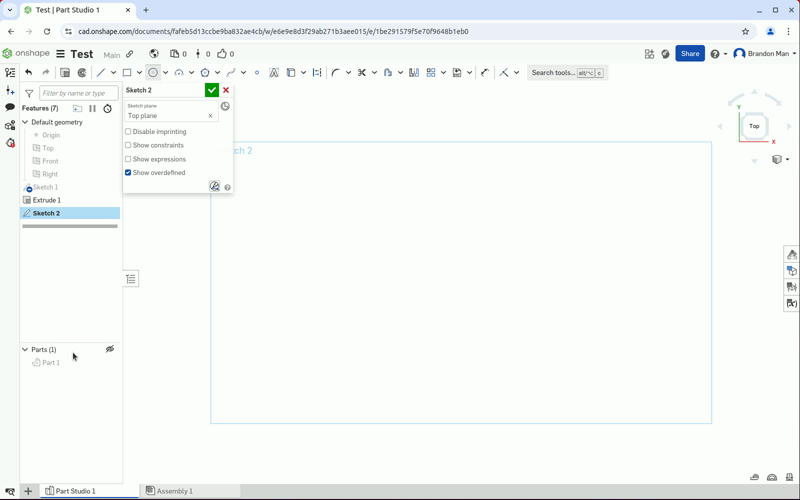
key_down(shift)
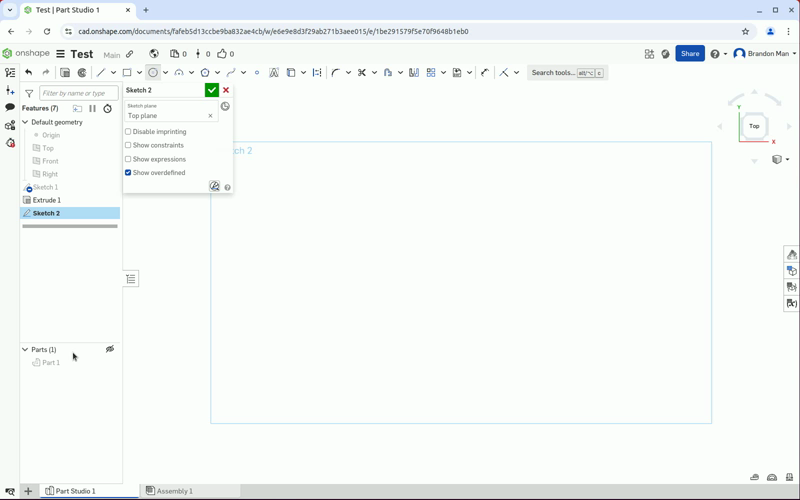
mouse_move(461, 282)
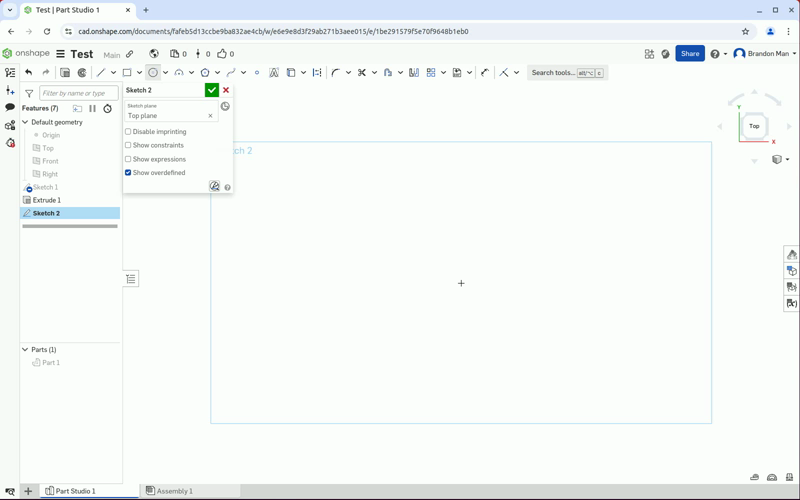
click(461, 282)
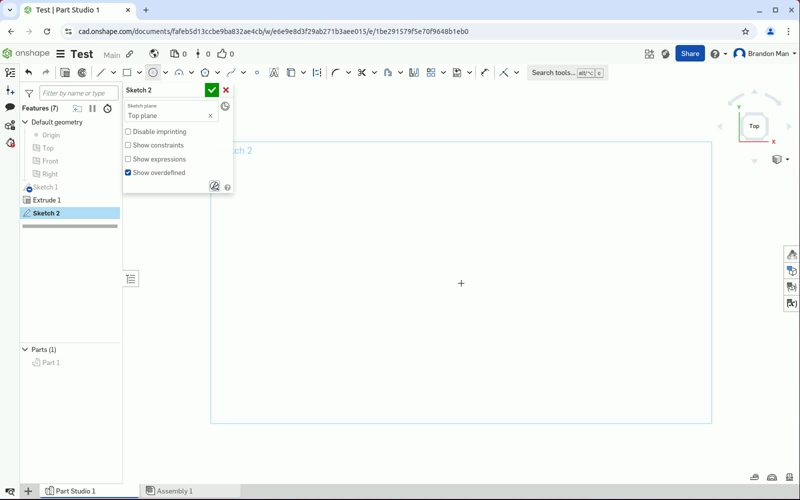
key_up(shift)
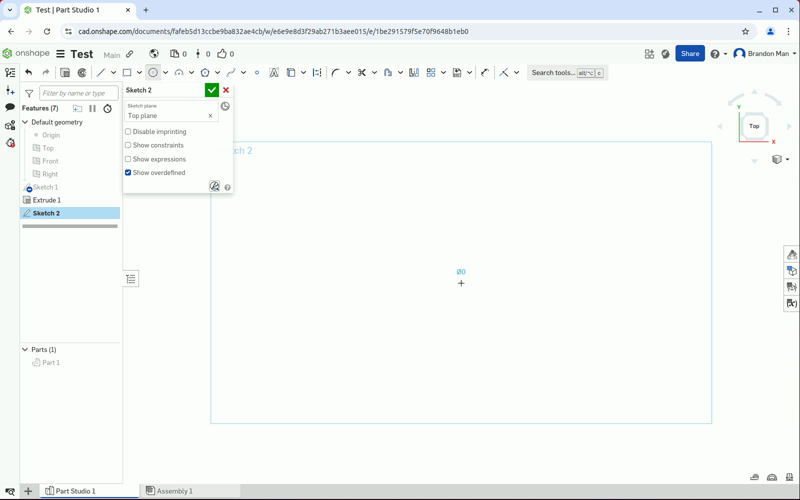
mouse_move(494, 282)
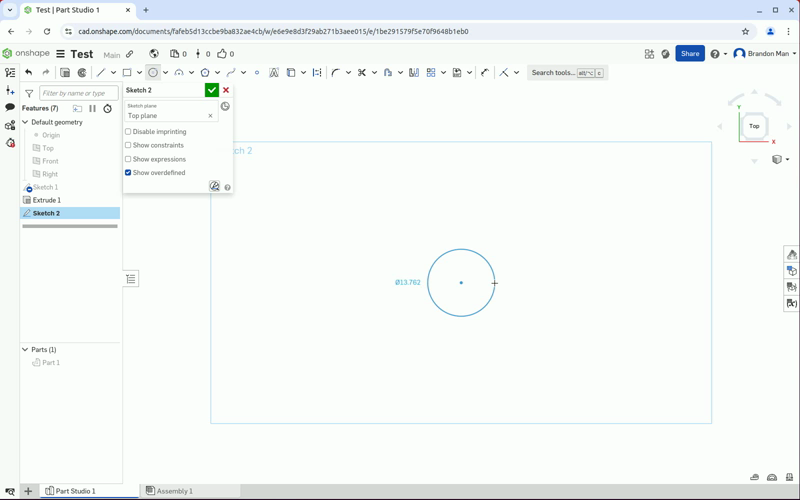
click(494, 282)
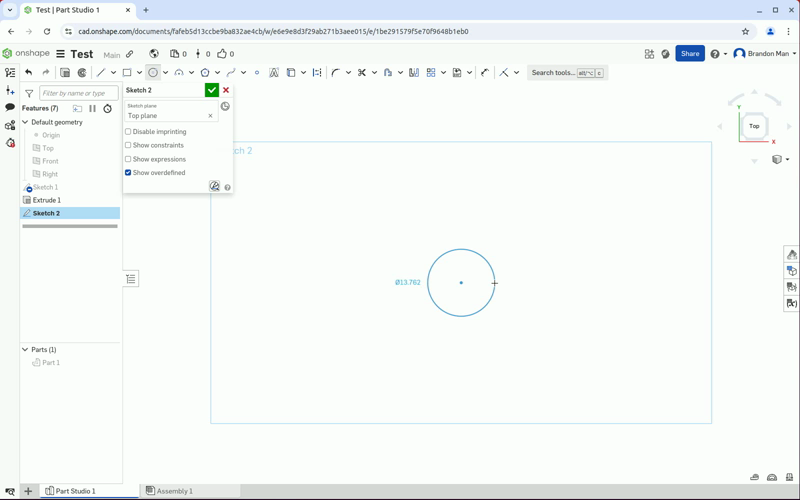
key(esc)
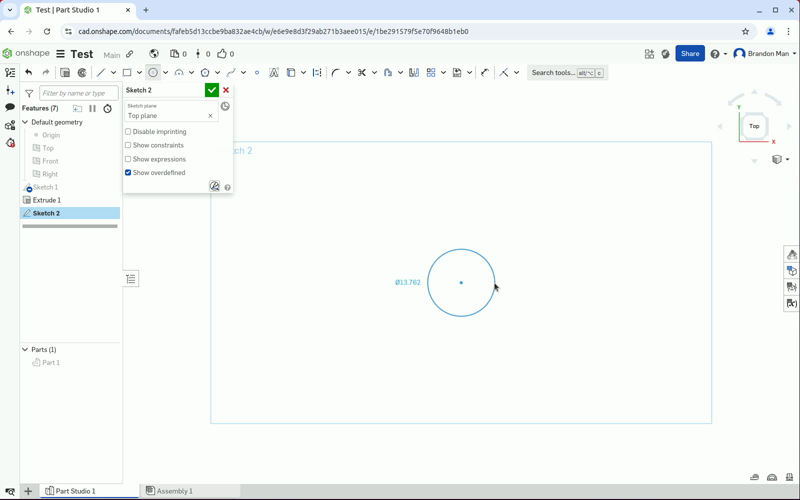
key(c)
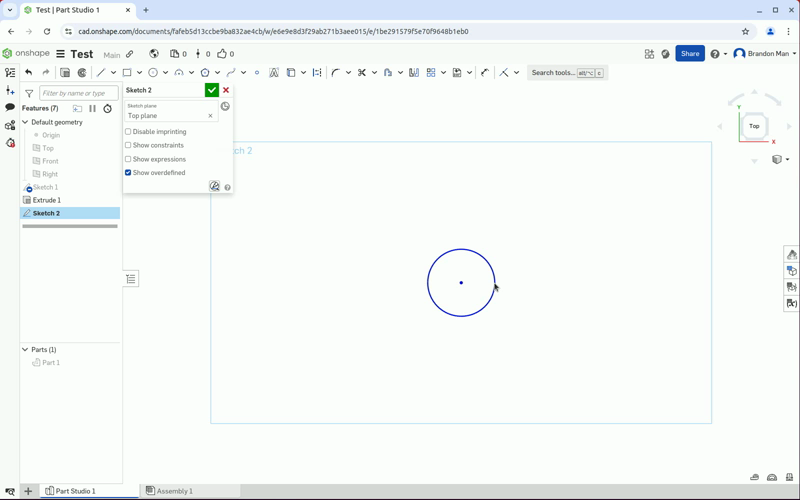
key_down(shift)
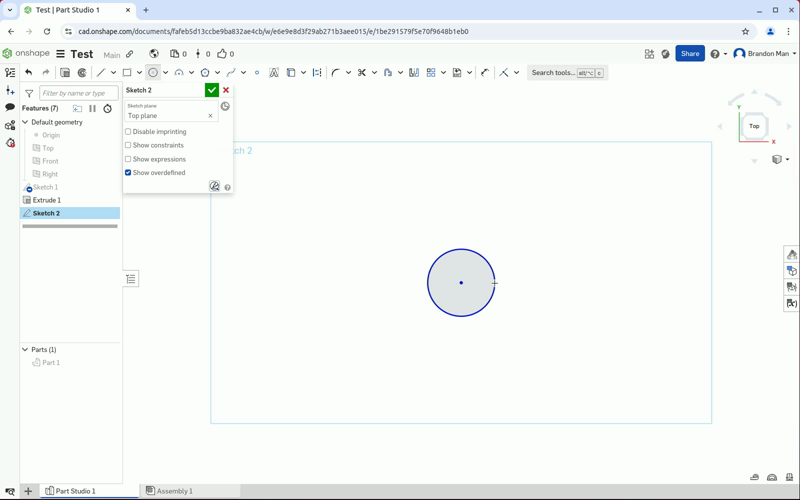
mouse_move(461, 282)
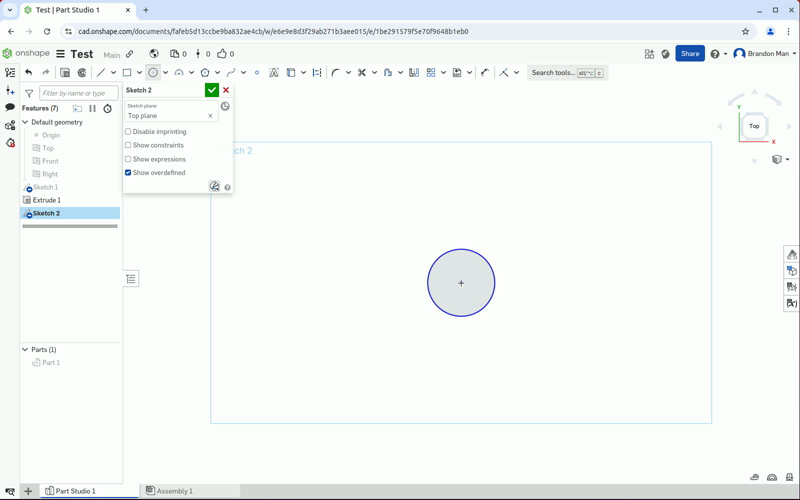
click(461, 282)
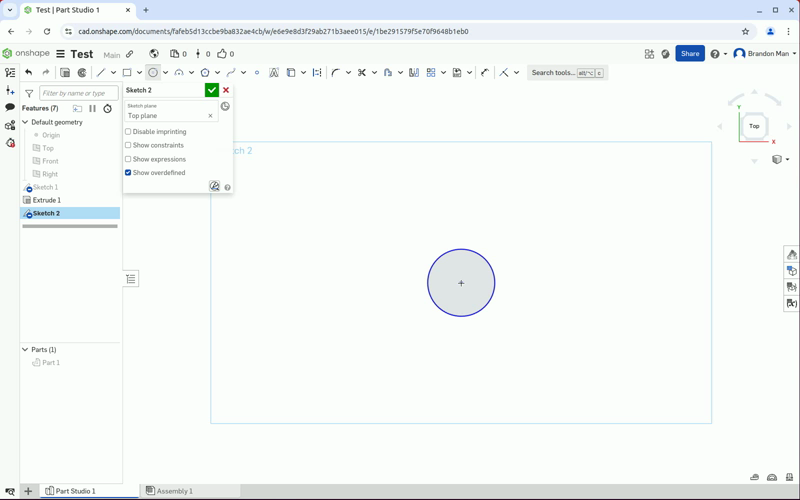
key_up(shift)
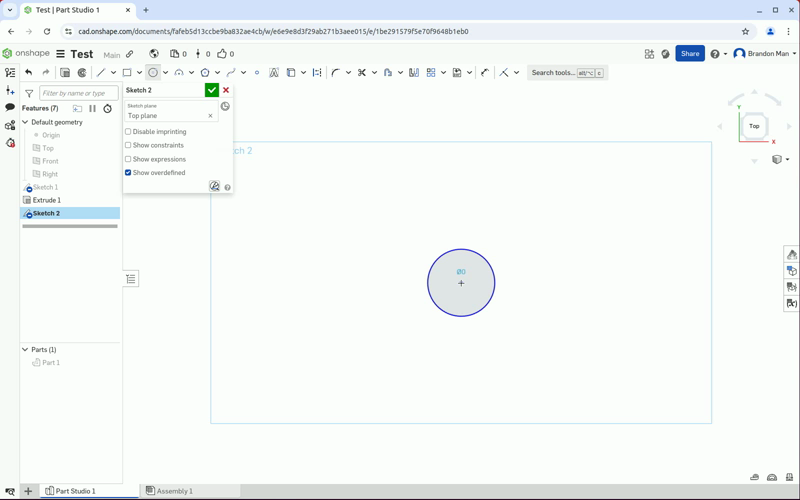
mouse_move(467, 282)
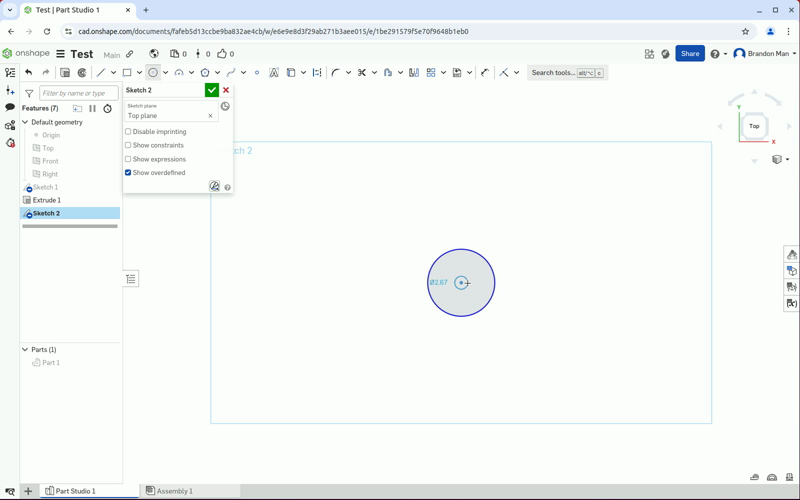
click(467, 282)
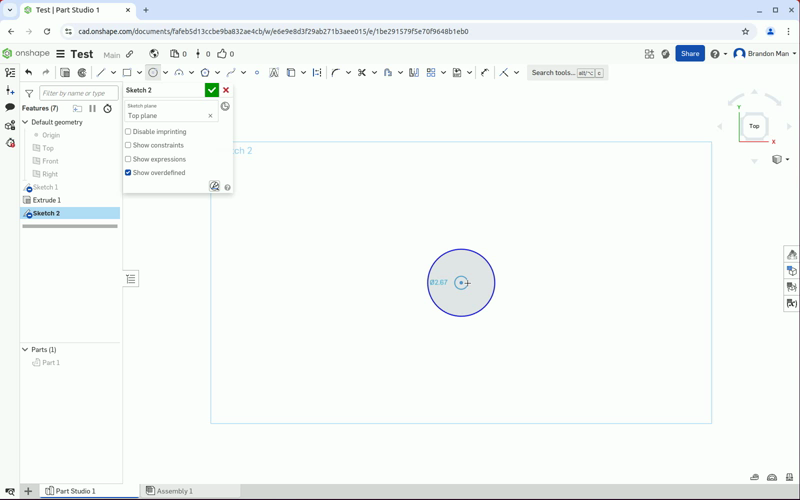
key(esc)
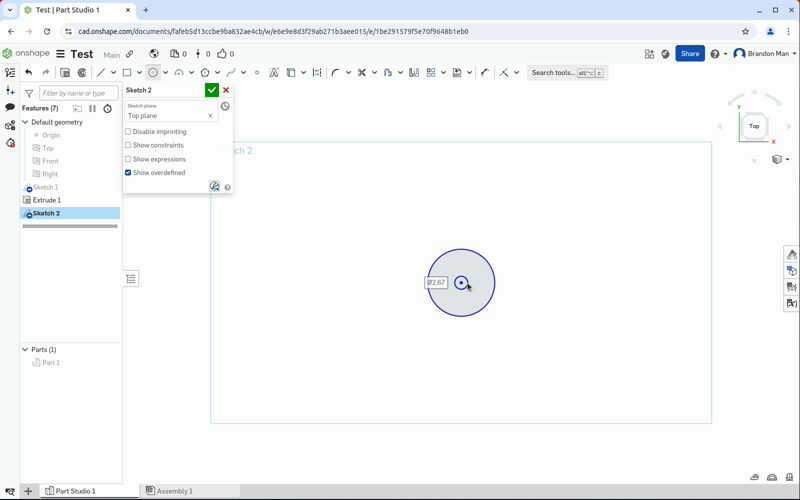
mouse_move(456, 299)
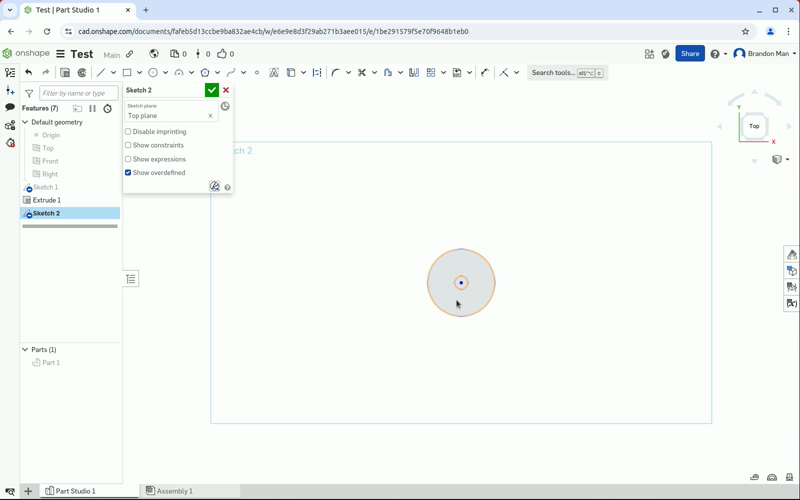
click(456, 299)
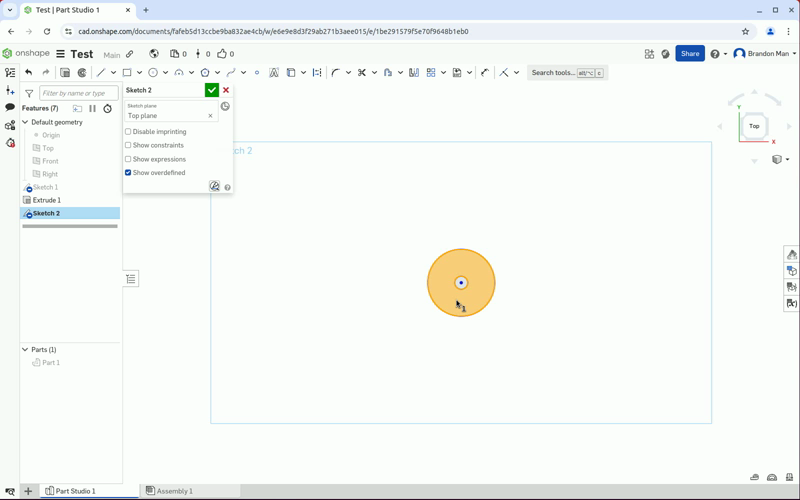
mouse_move(73, 352)
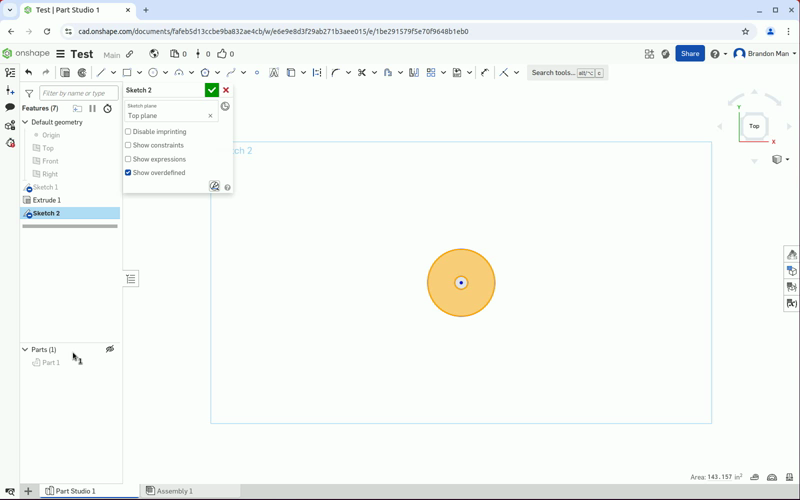
key(shift+y)
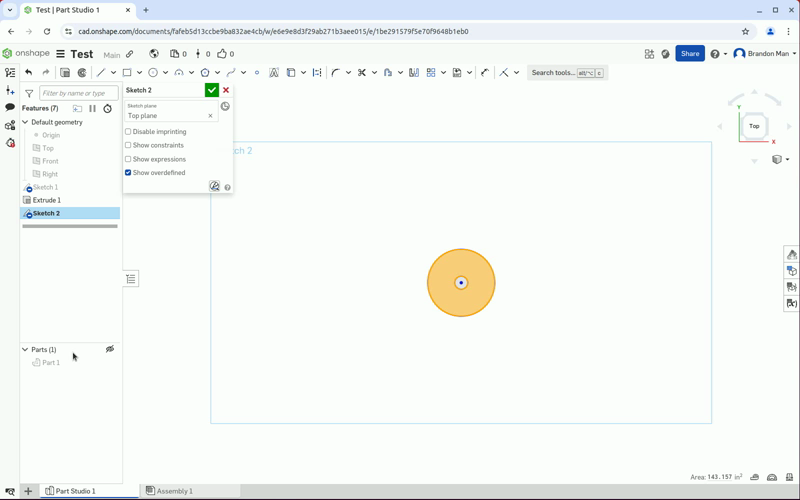
key(shift+e)
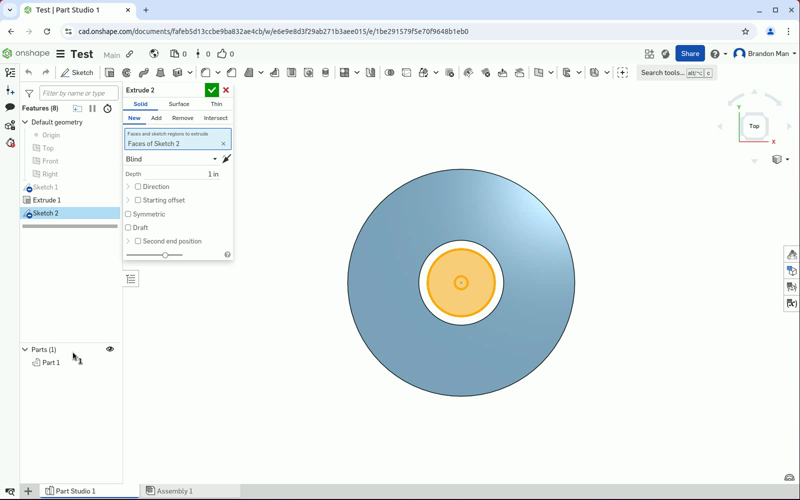
mouse_move(143, 106)
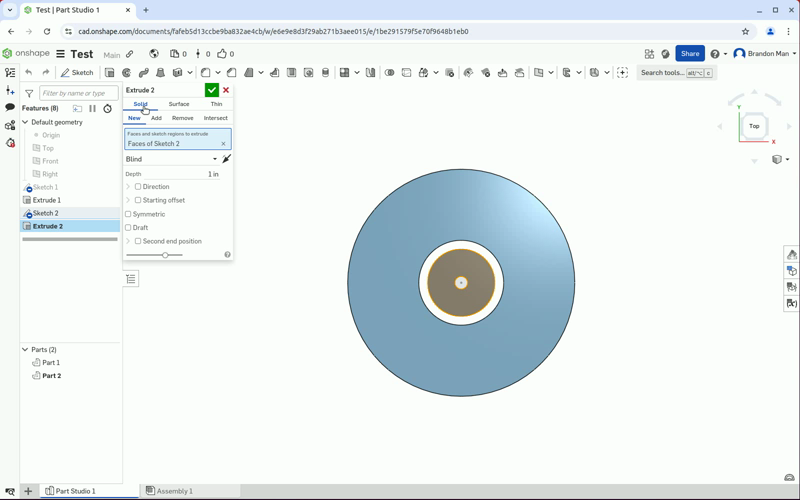
click(143, 106)
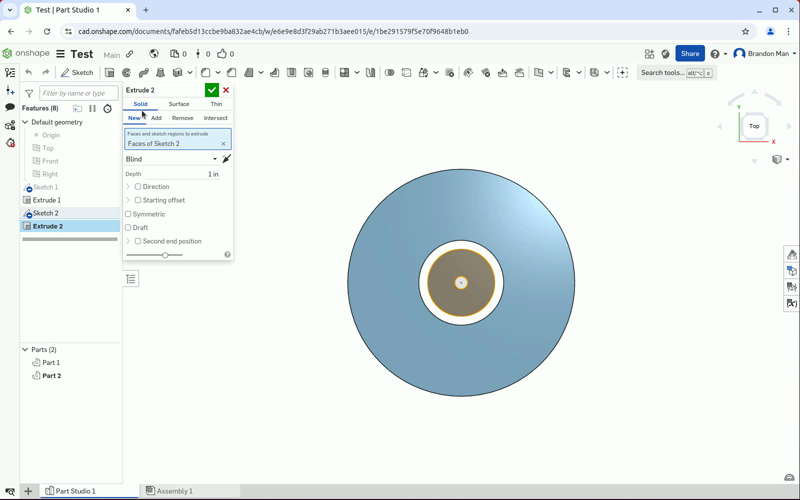
mouse_move(137, 120)
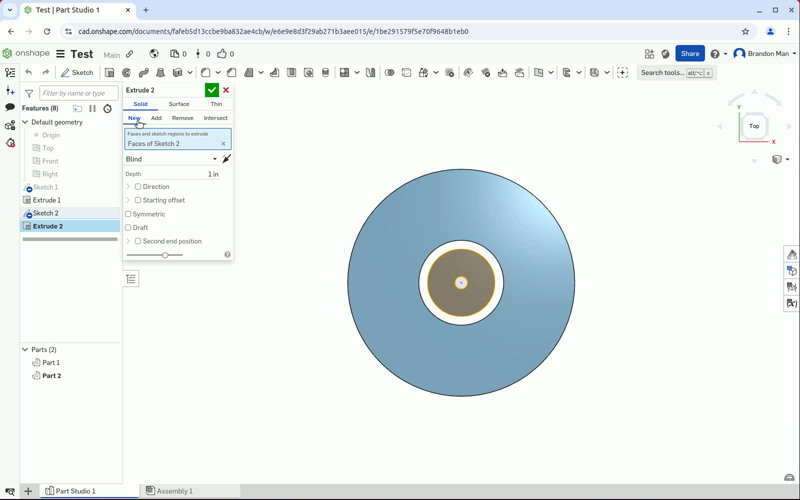
click(137, 120)
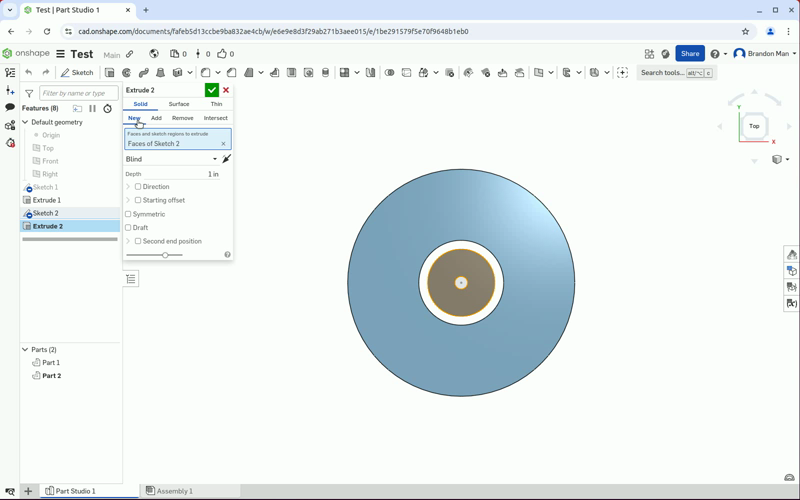
key(tab, 4)
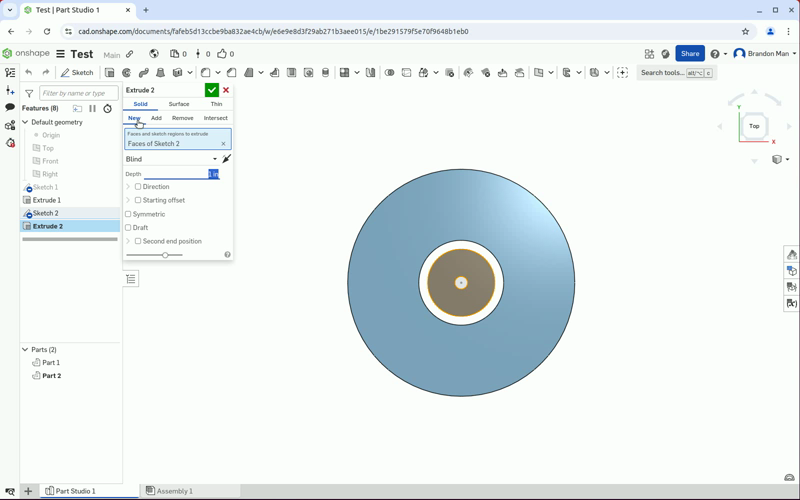
text(1.685)
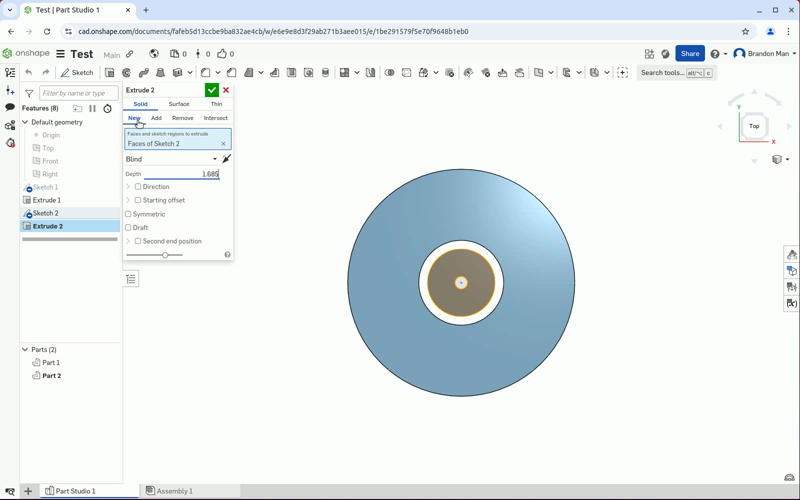
key(enter)
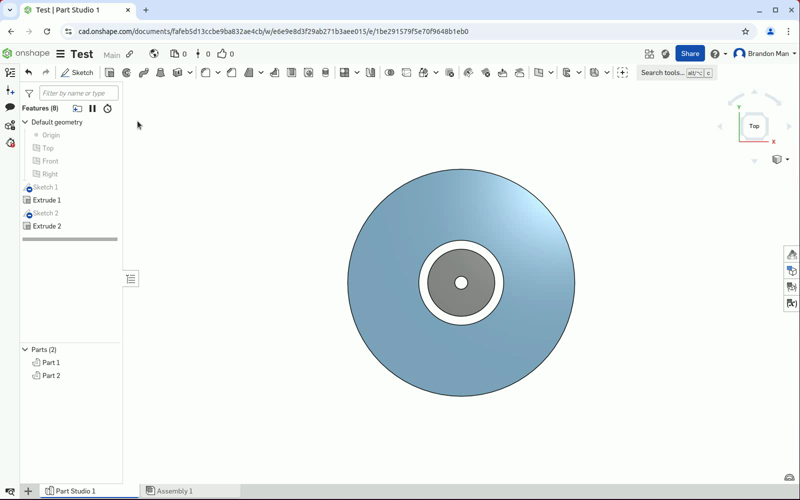
key(shift+h)
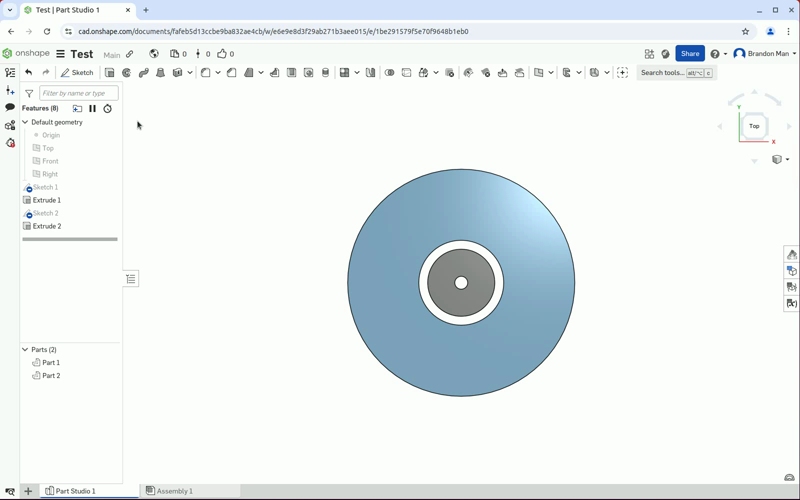
key(shift+h)
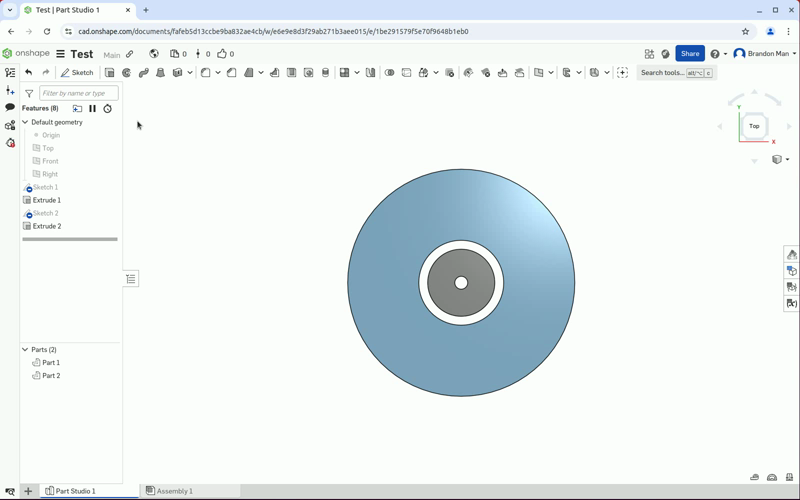
mouse_move(73, 189)
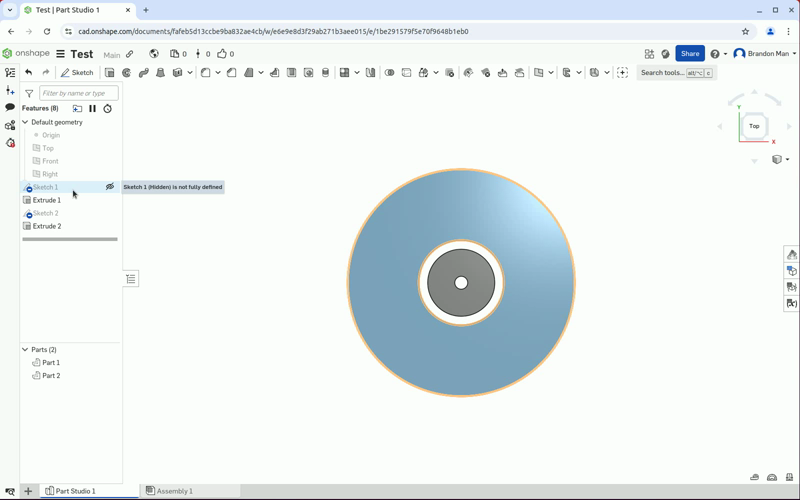
click(73, 189)
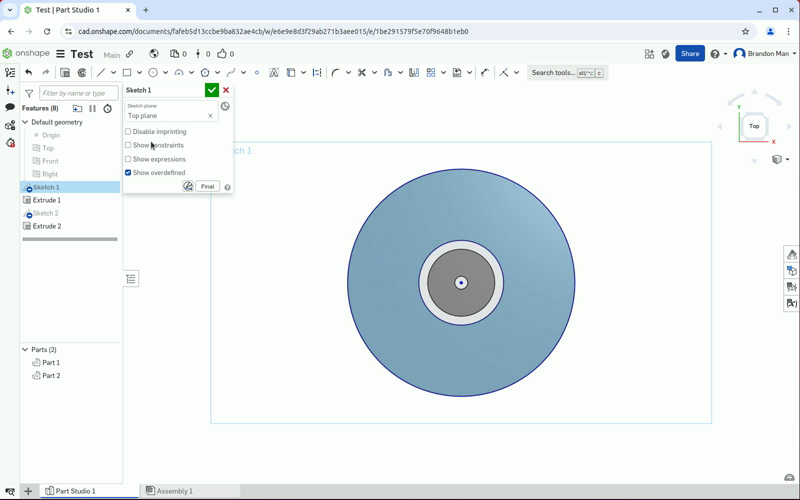
mouse_move(229, 92)
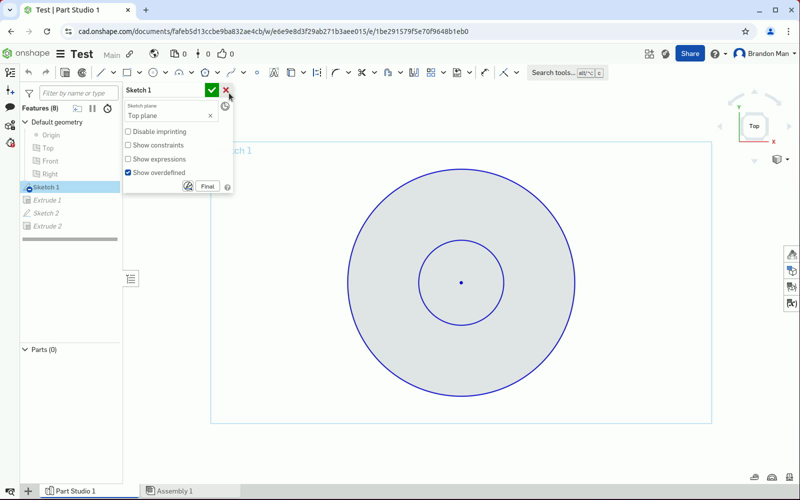
click(229, 92)
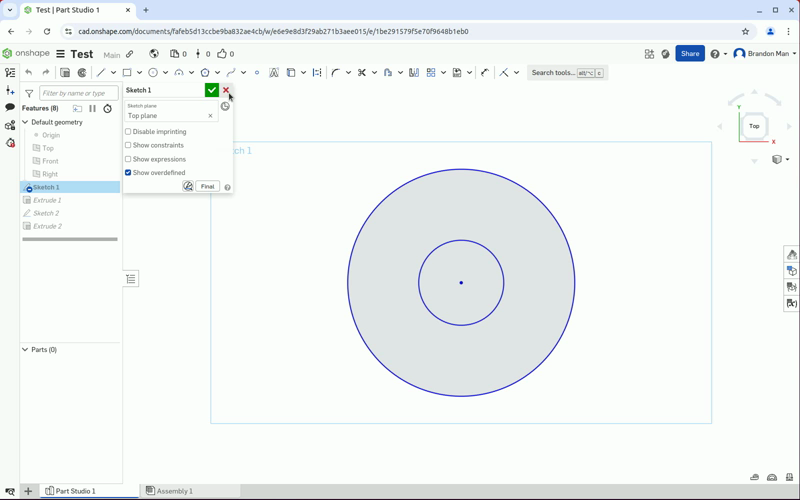
key(shift+s)
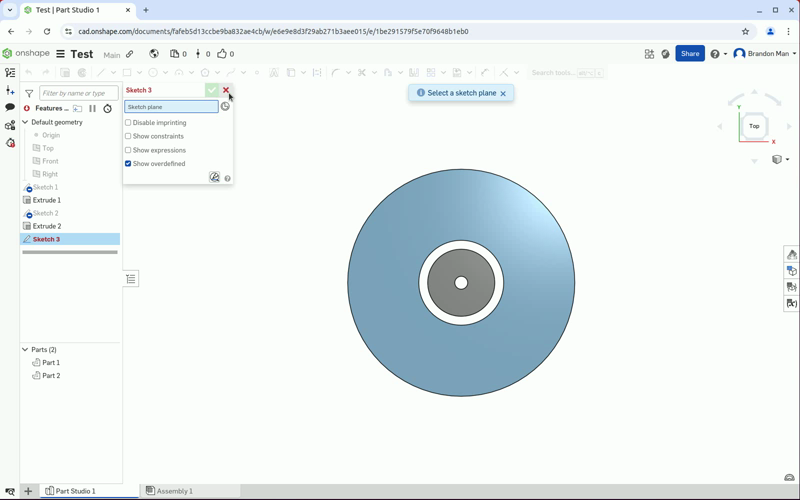
mouse_move(73, 150)
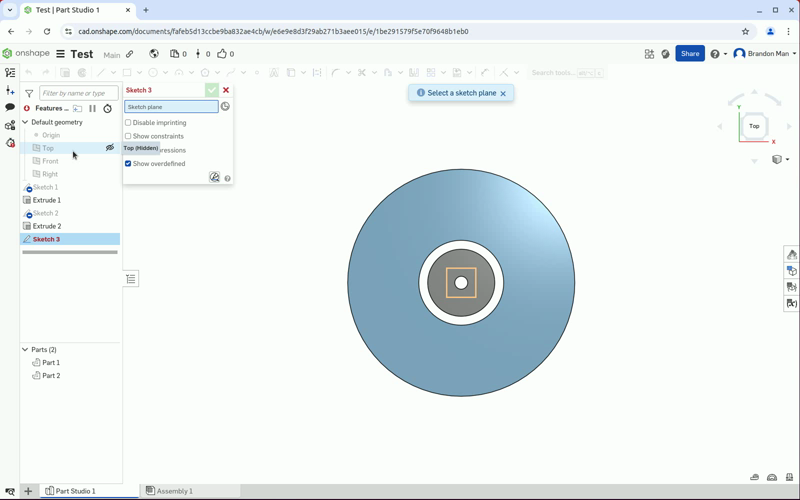
click(73, 150)
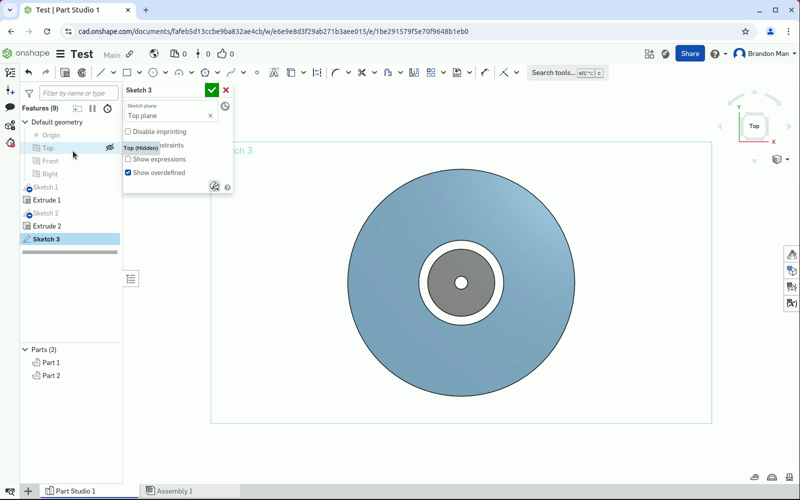
mouse_move(73, 352)
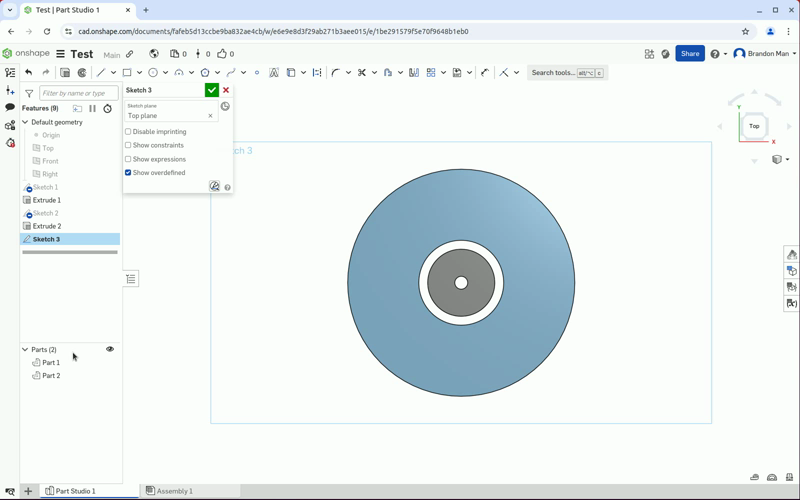
key(y)
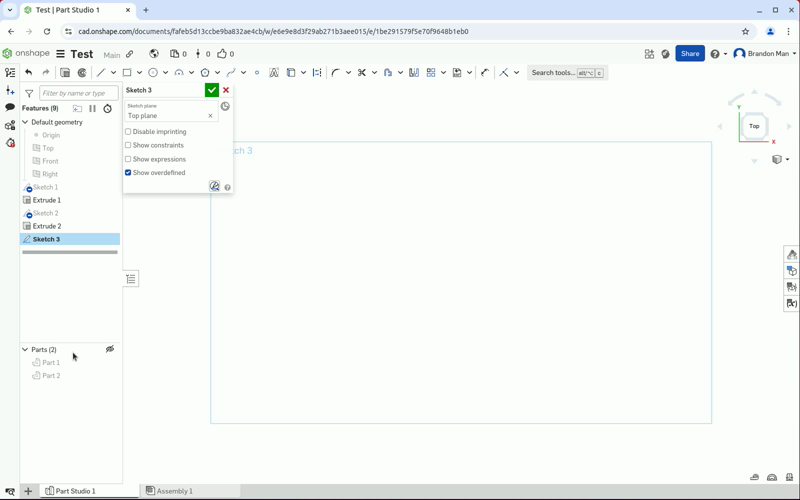
key(c)
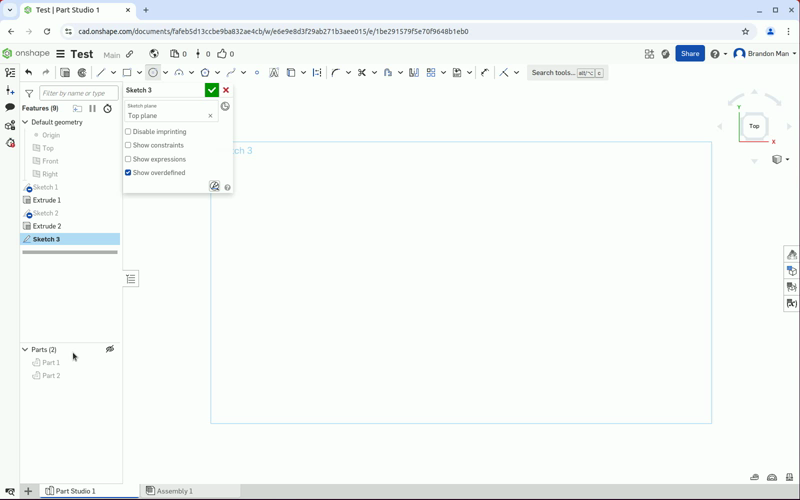
key_down(shift)
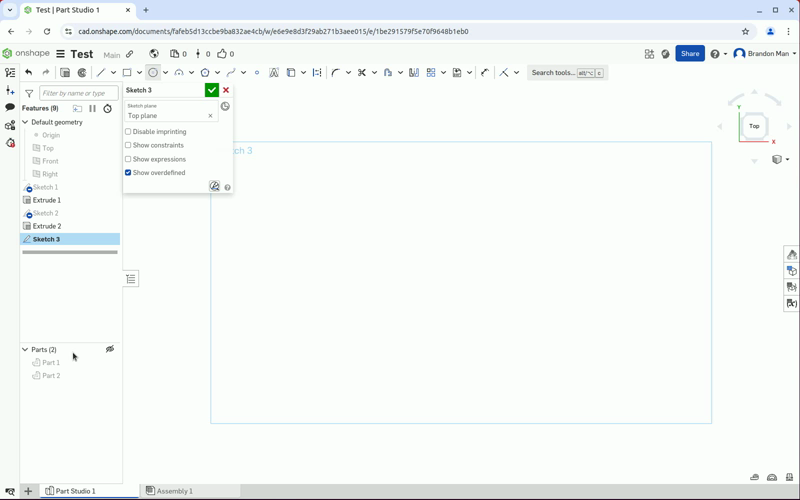
mouse_move(461, 282)
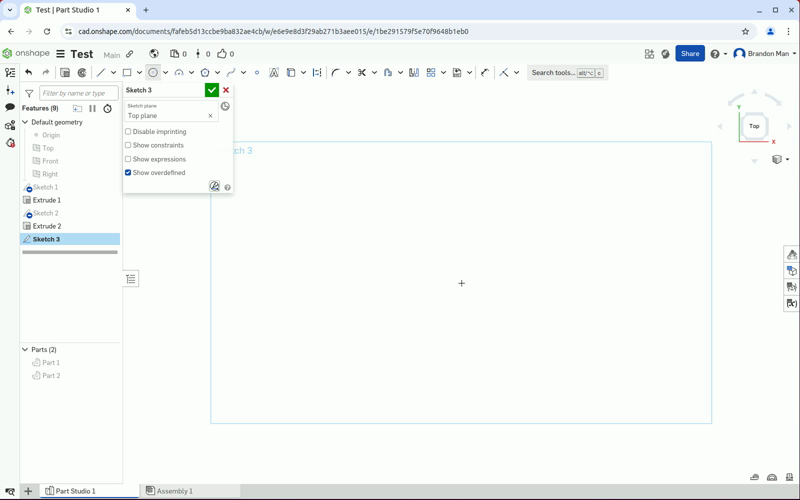
click(461, 282)
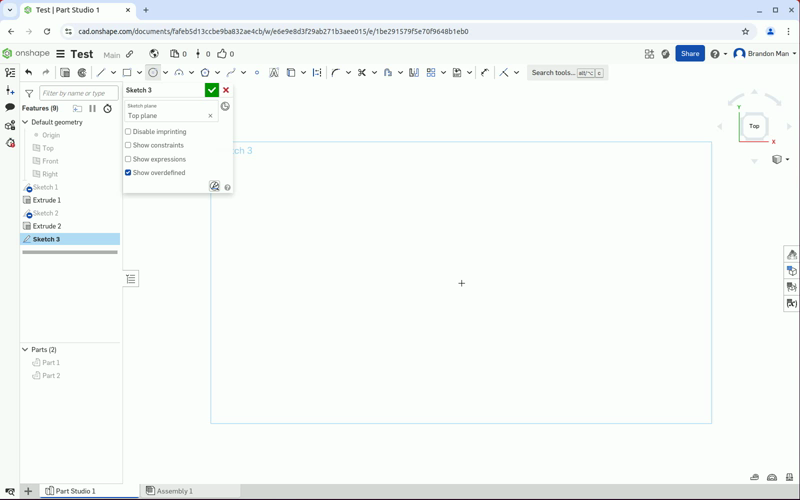
key_up(shift)
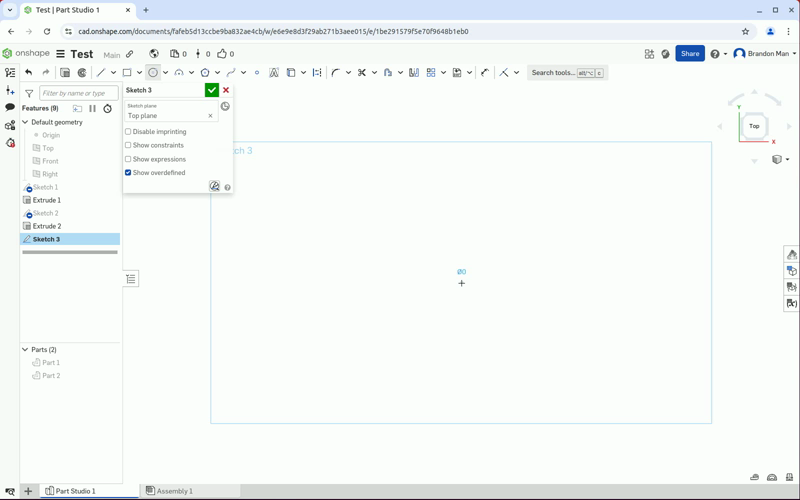
mouse_move(504, 282)
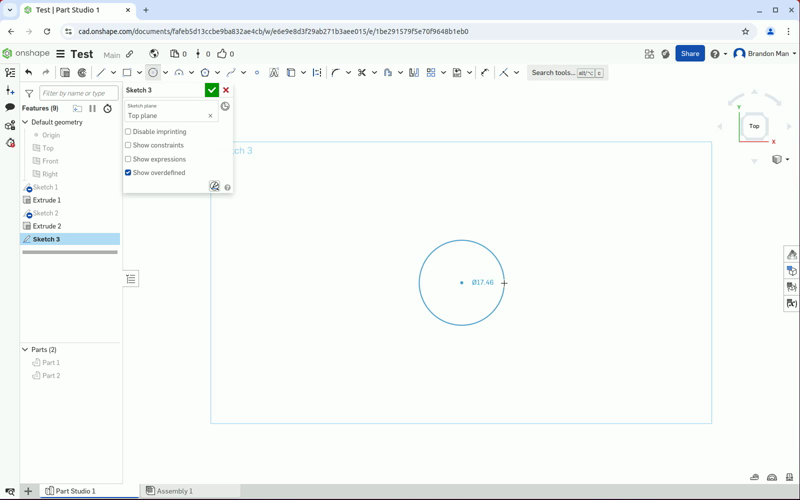
click(504, 282)
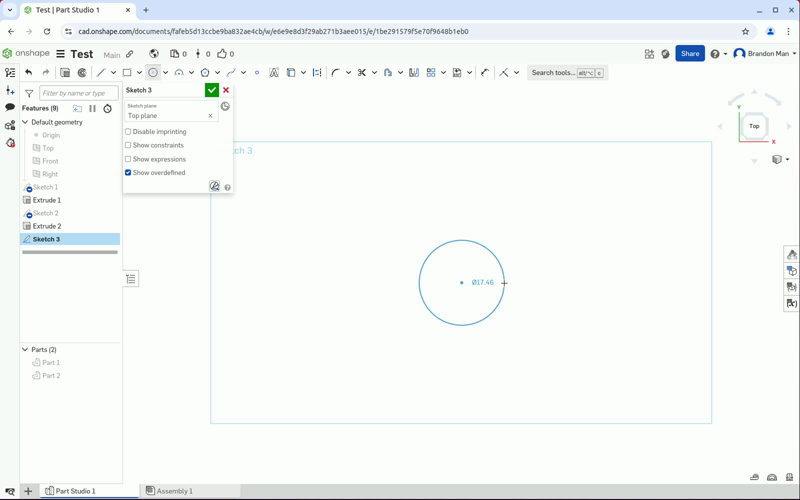
key(esc)
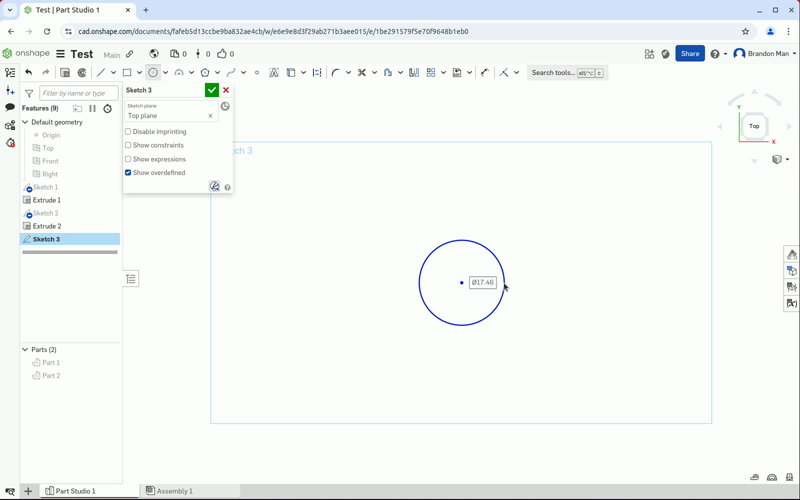
key(c)
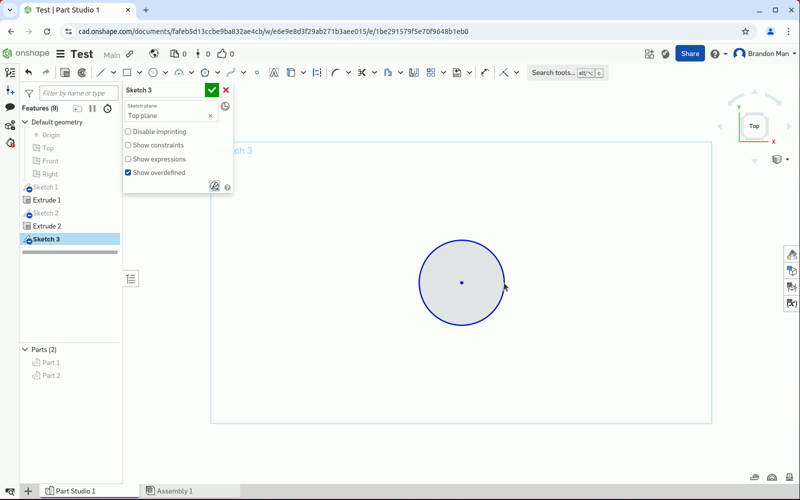
key_down(shift)
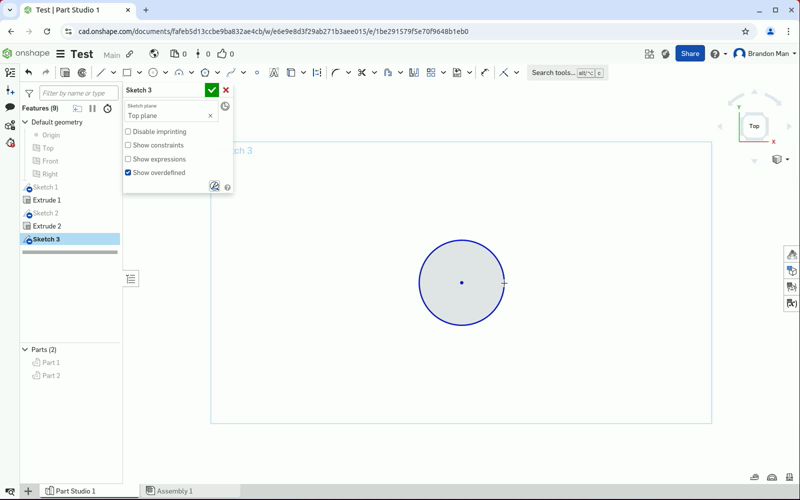
mouse_move(461, 282)
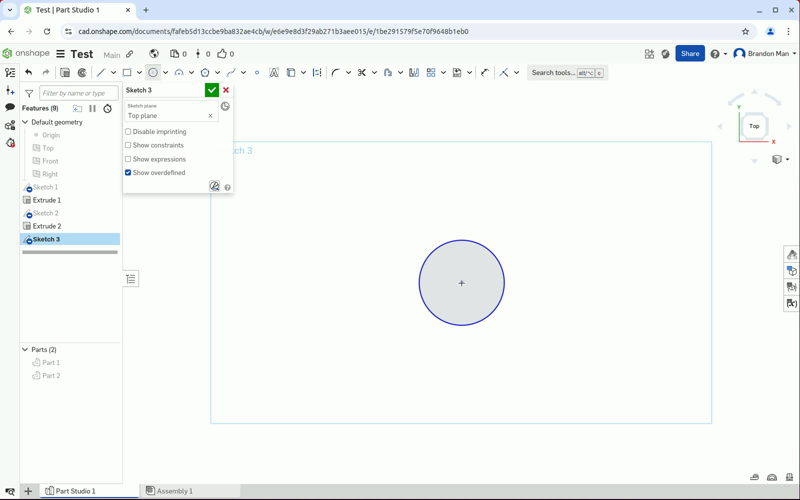
click(461, 282)
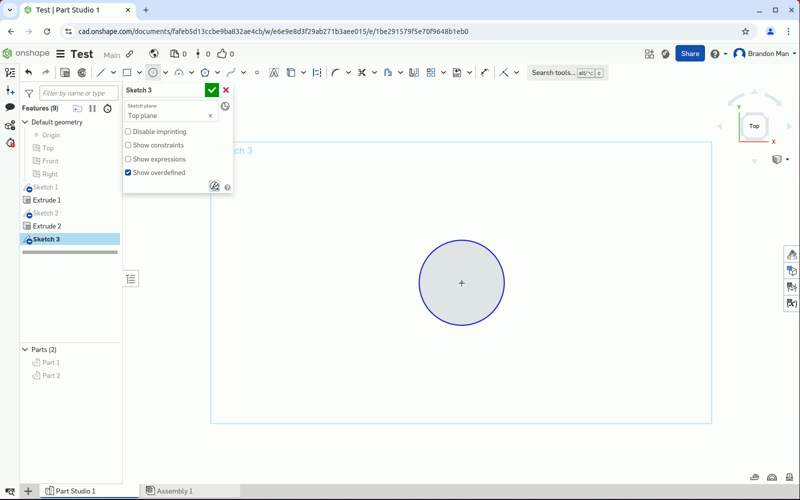
key_up(shift)
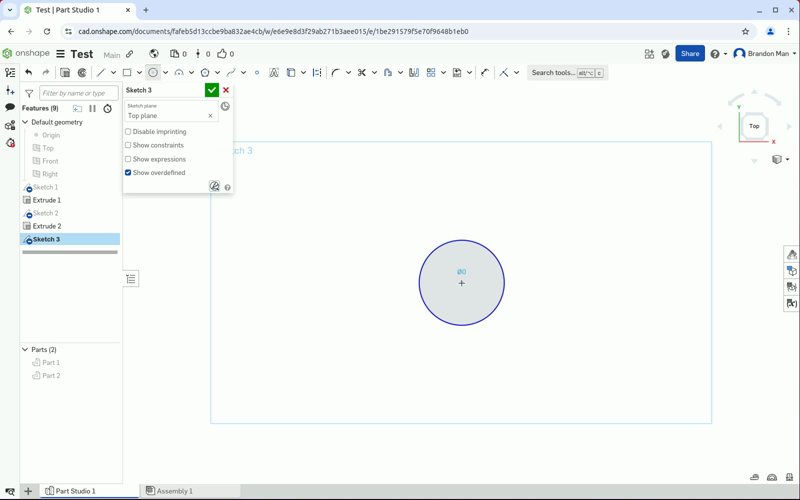
mouse_move(495, 282)
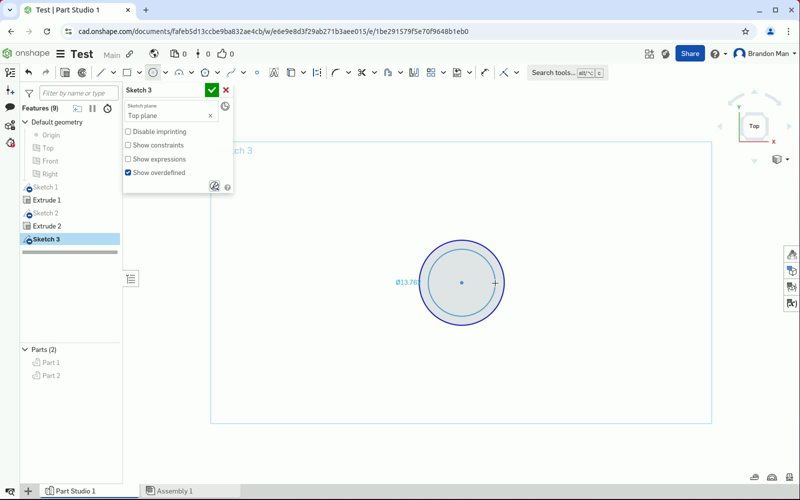
click(495, 282)
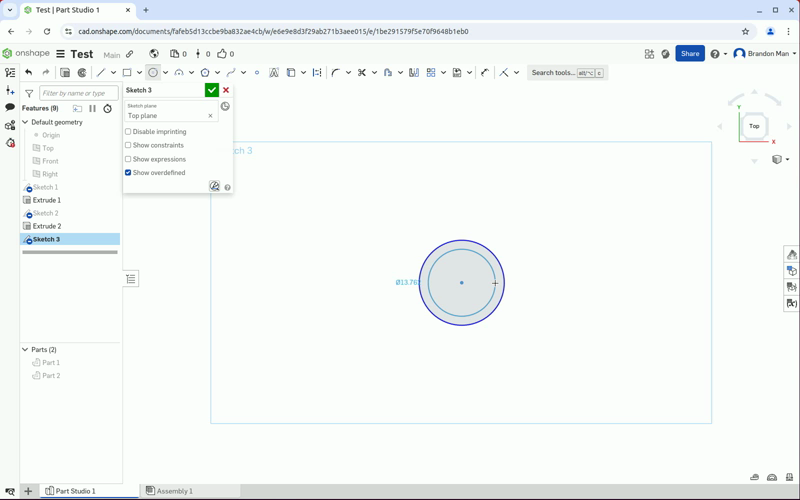
key(esc)
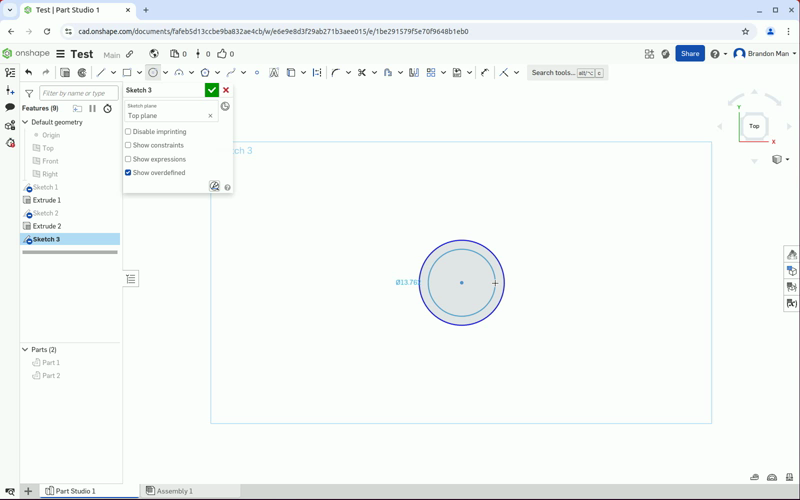
mouse_move(422, 275)
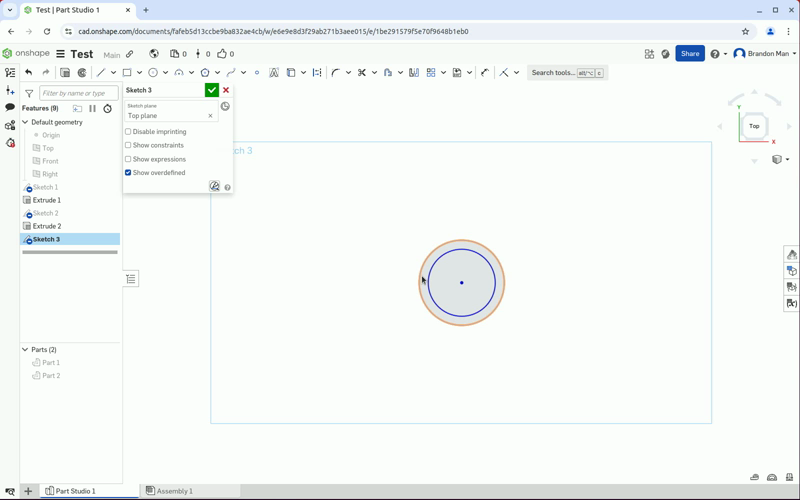
click(422, 275)
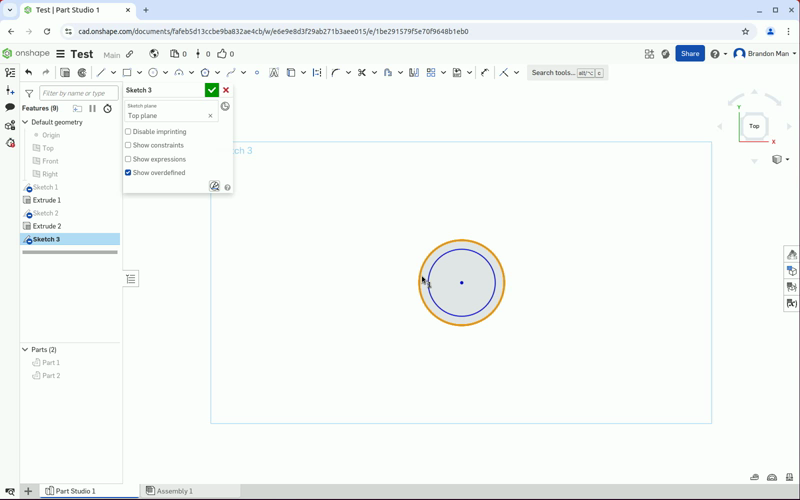
mouse_move(73, 352)
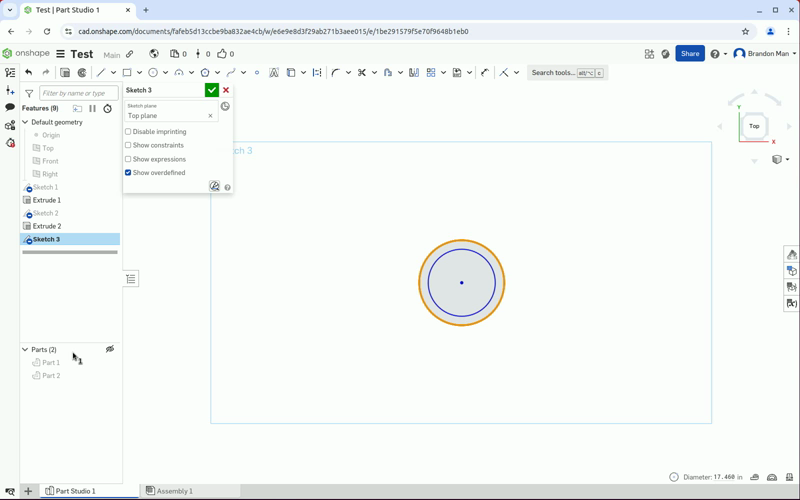
key(shift+y)
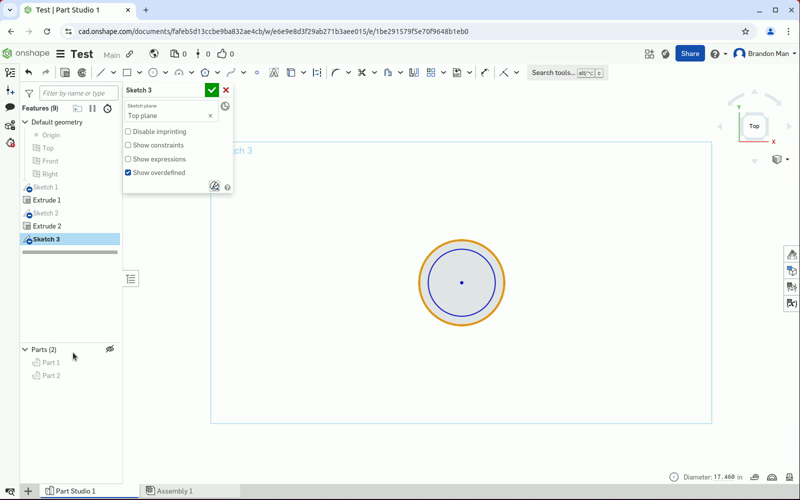
key(shift+e)
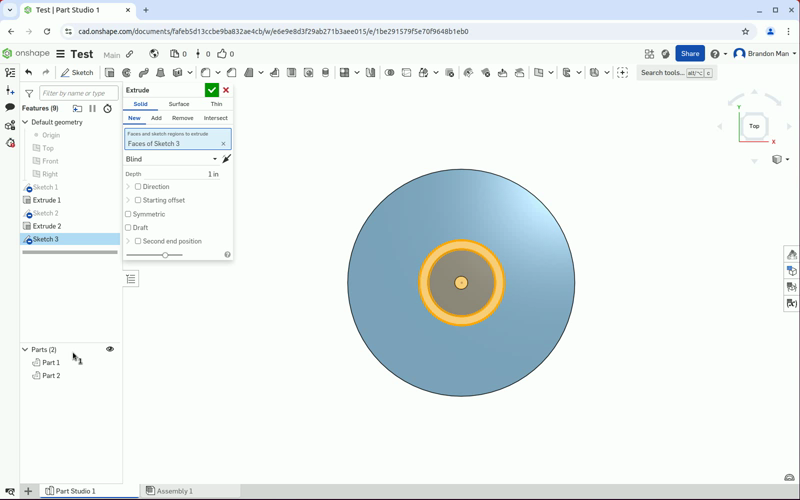
mouse_move(143, 106)
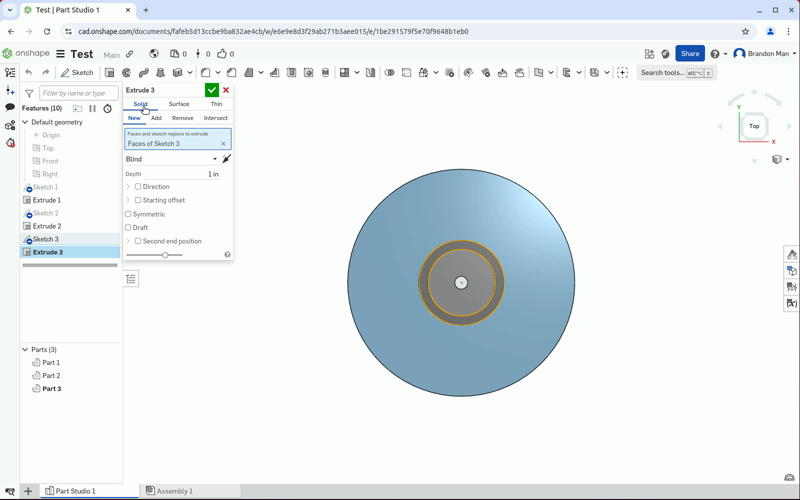
click(143, 106)
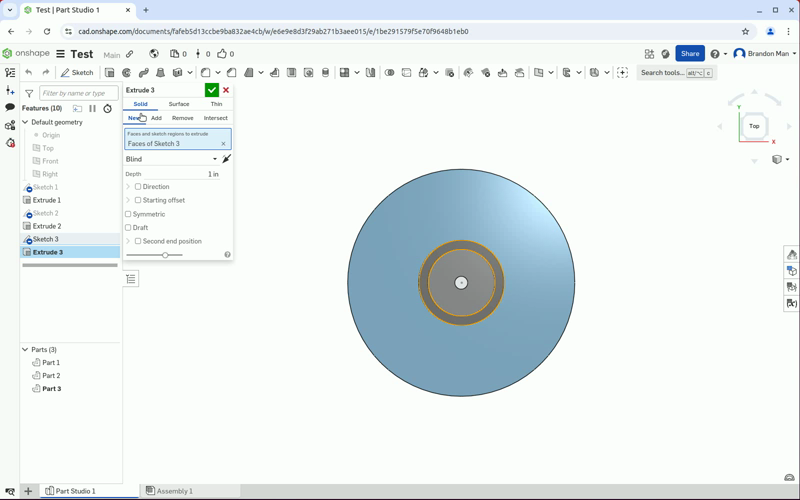
mouse_move(137, 120)
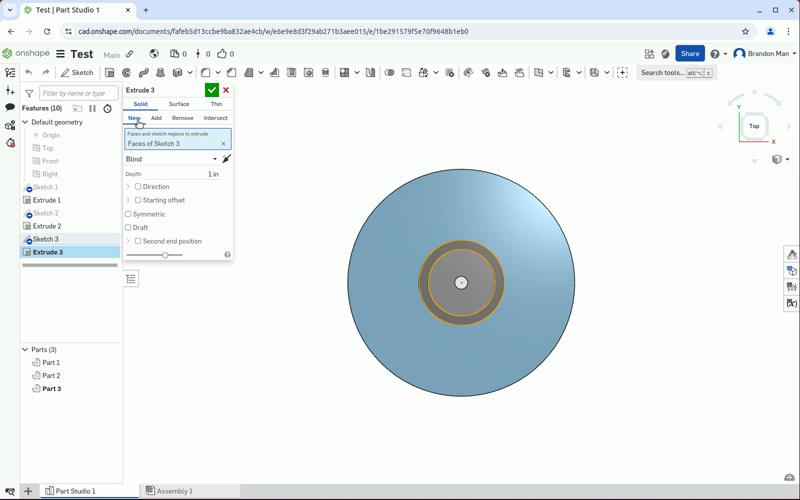
click(137, 120)
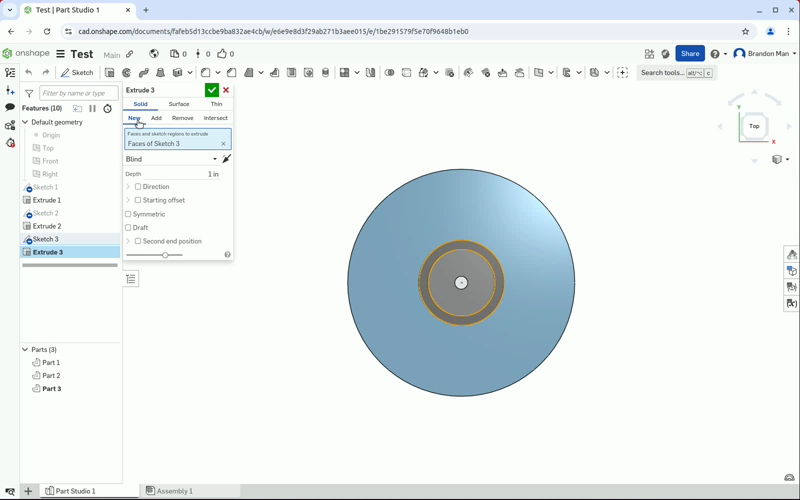
key(tab, 4)
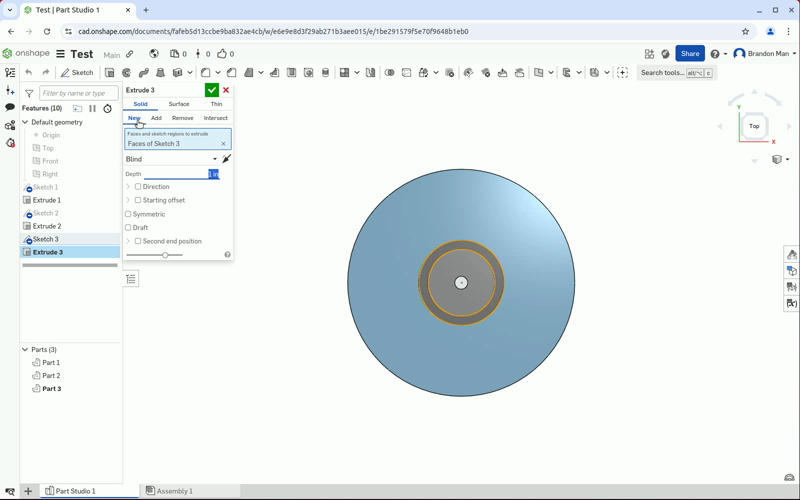
text(1.685)
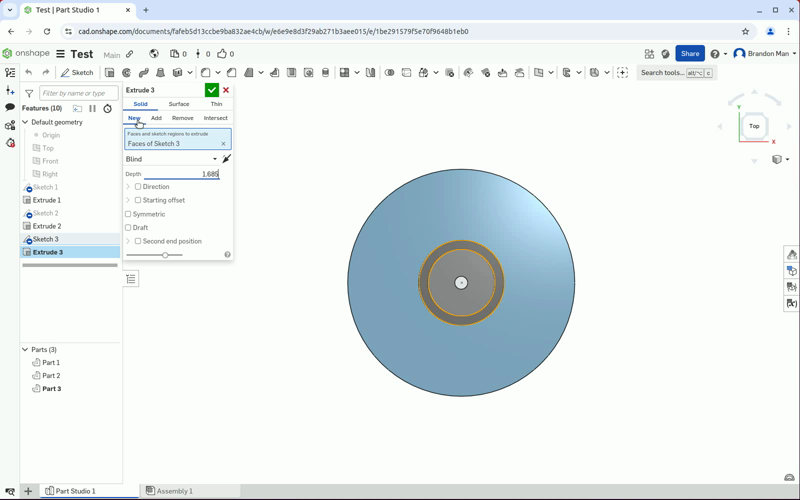
key(enter)
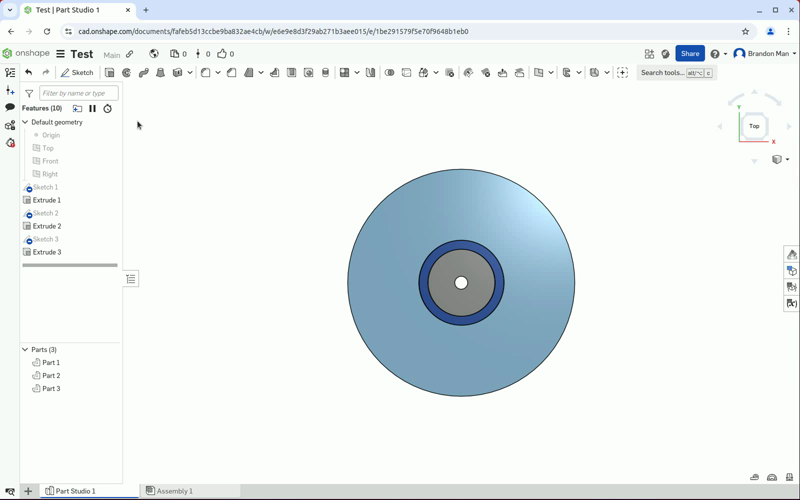
key(shift+h)
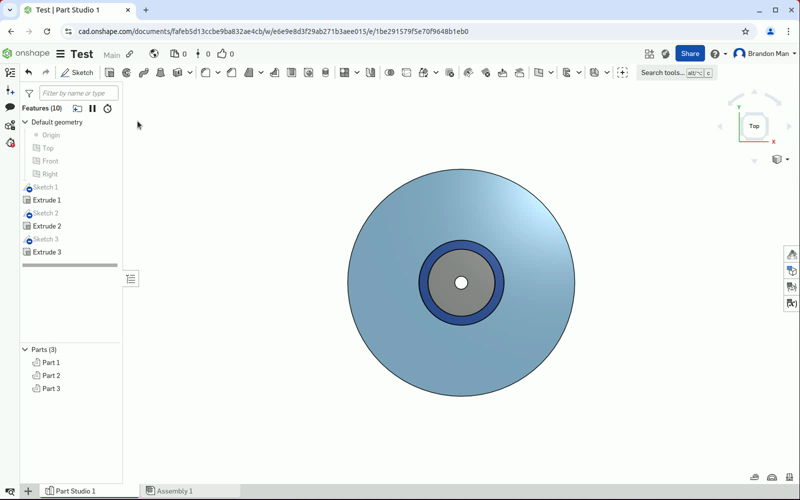
key(shift+h)
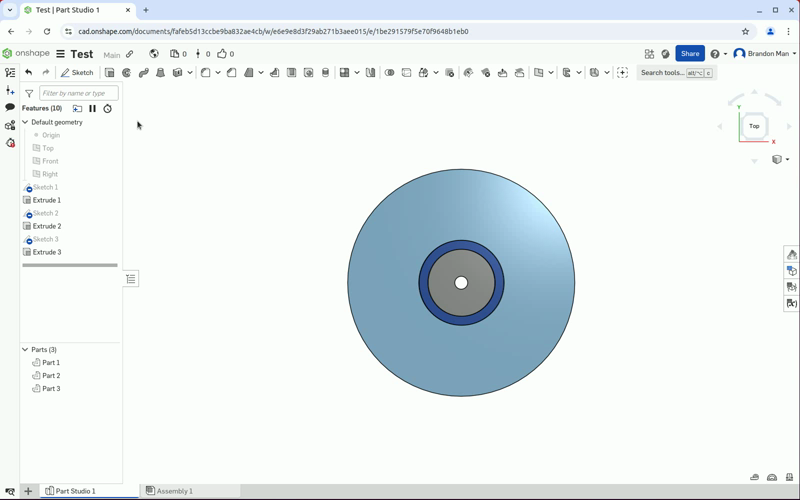
mouse_move(73, 189)
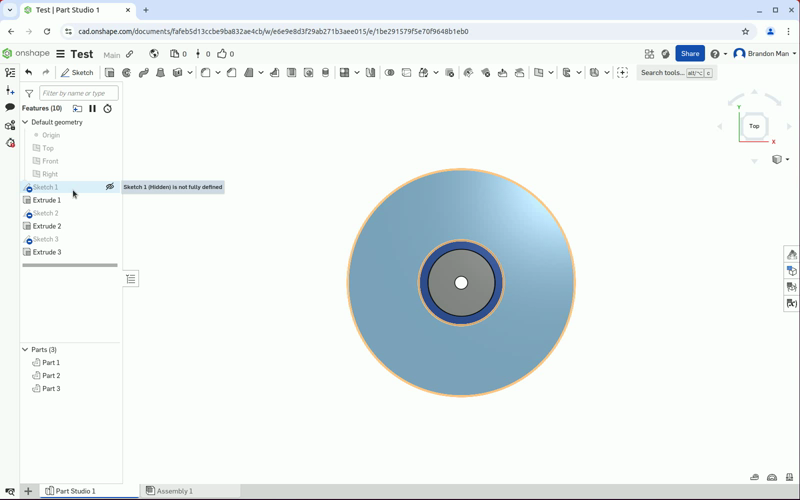
click(73, 189)
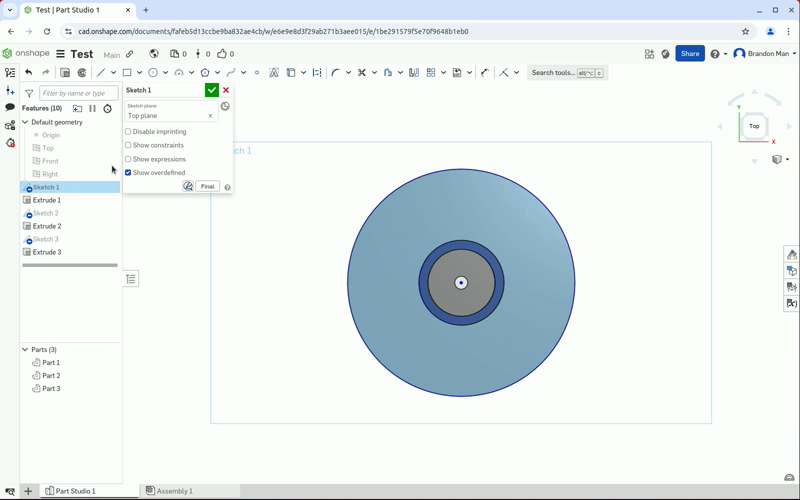
mouse_move(229, 92)
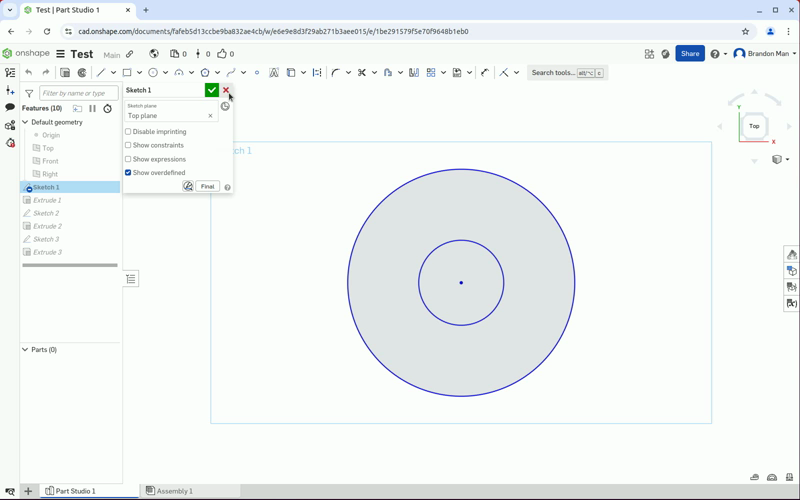
click(229, 92)
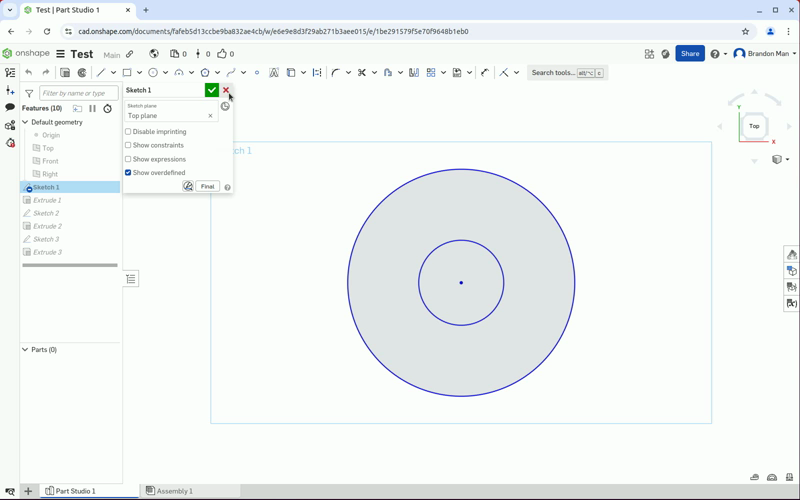
key(shift+s)
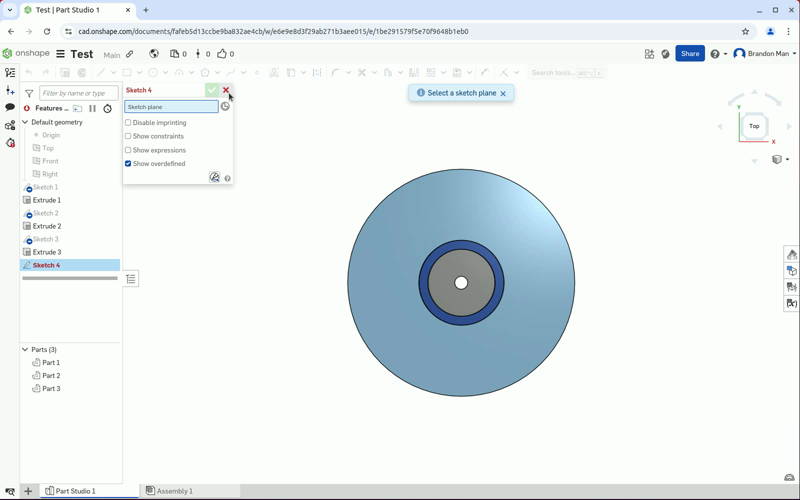
mouse_move(73, 150)
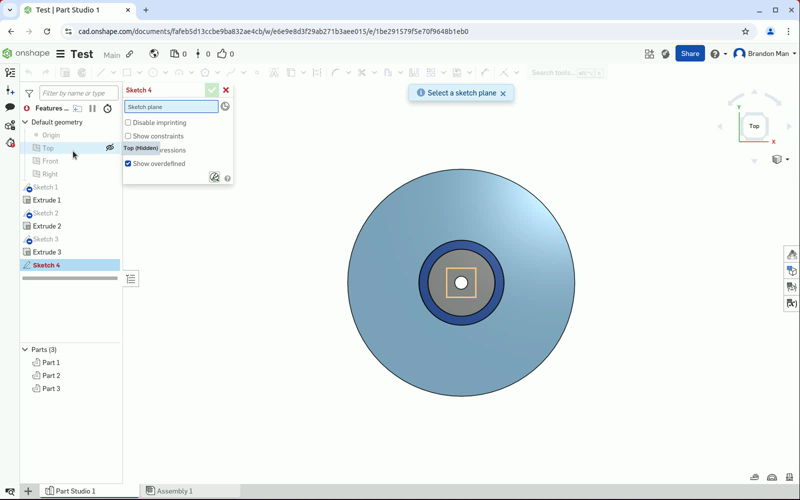
click(73, 150)
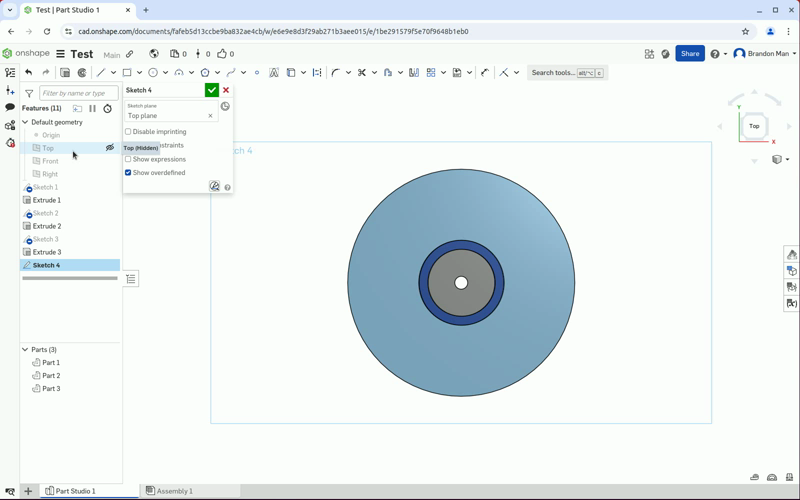
mouse_move(73, 352)
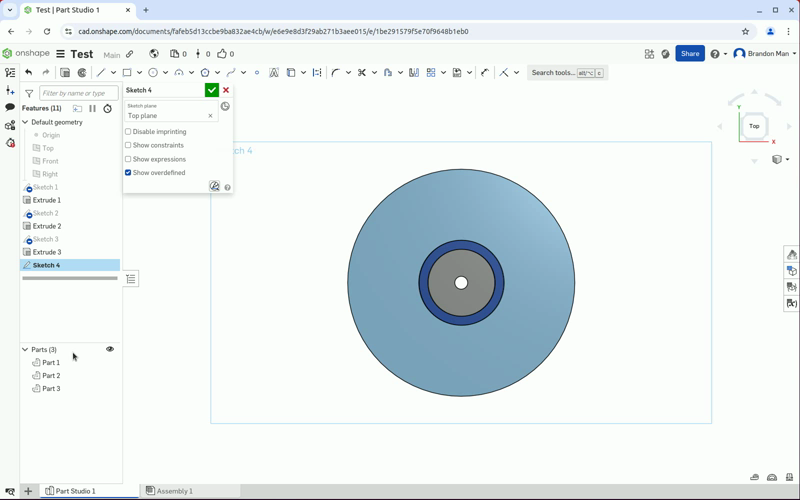
key(y)
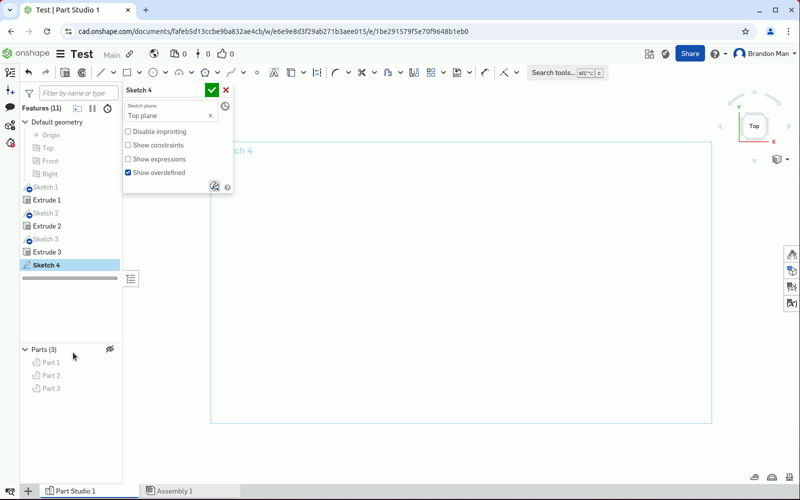
key(c)
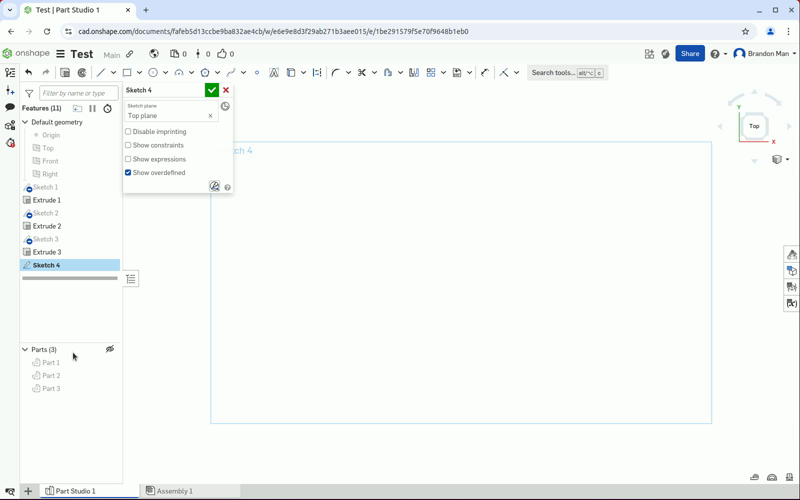
key_down(shift)
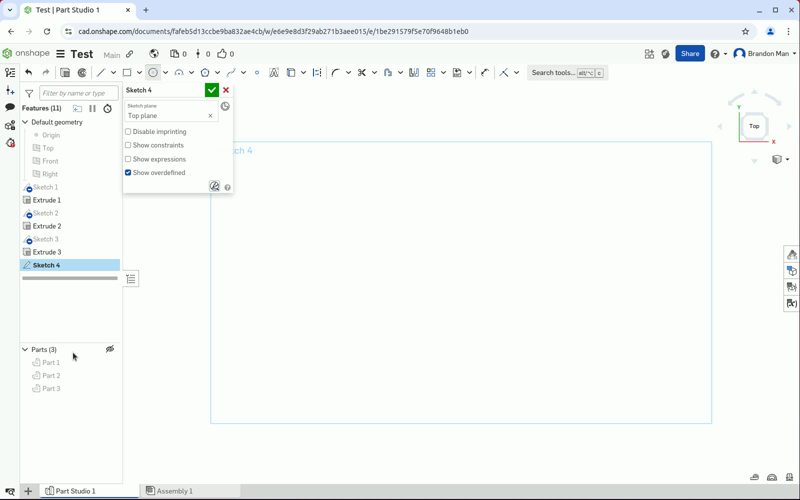
mouse_move(461, 282)
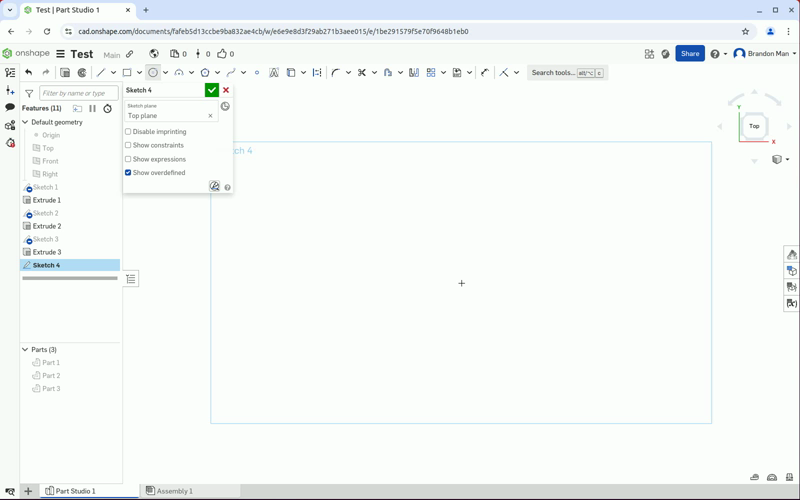
click(461, 282)
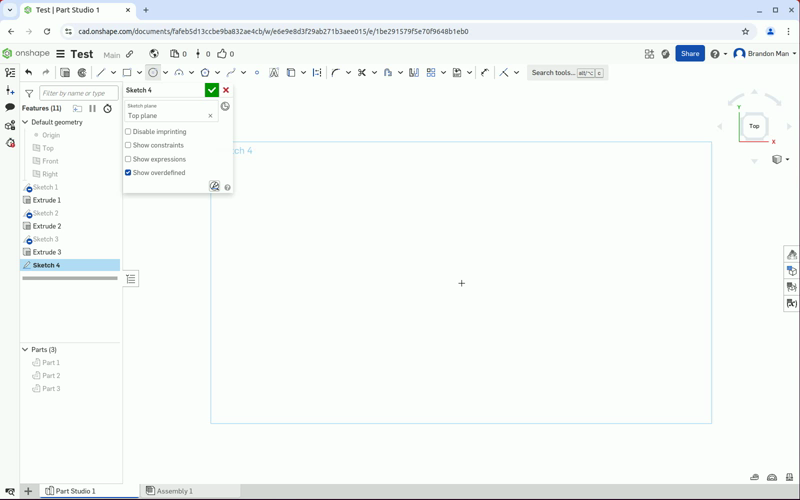
key_up(shift)
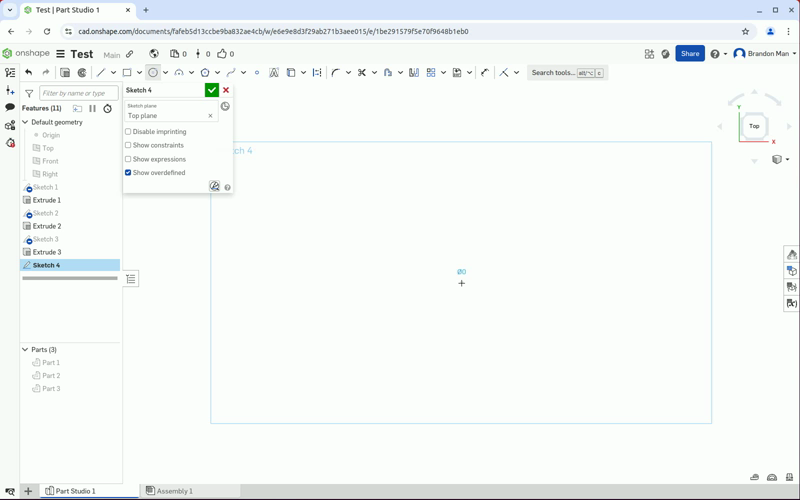
mouse_move(504, 282)
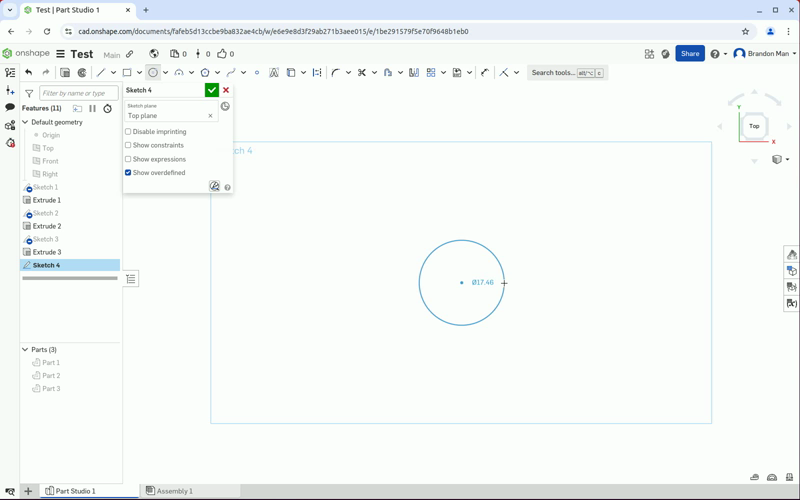
click(504, 282)
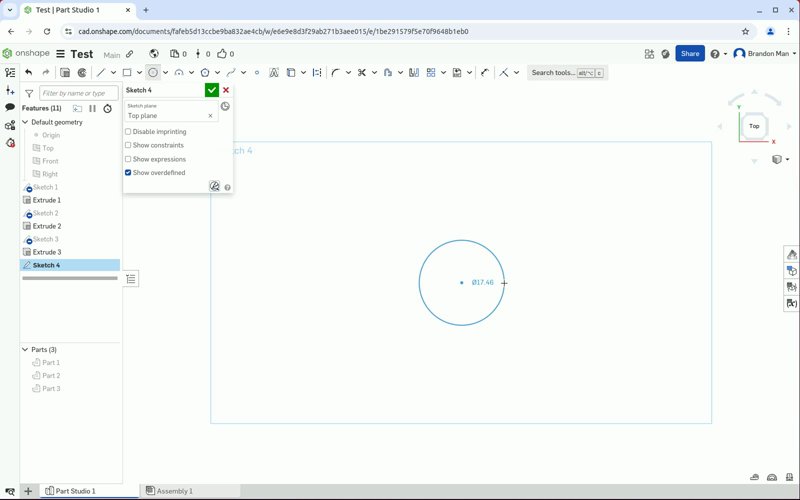
key(esc)
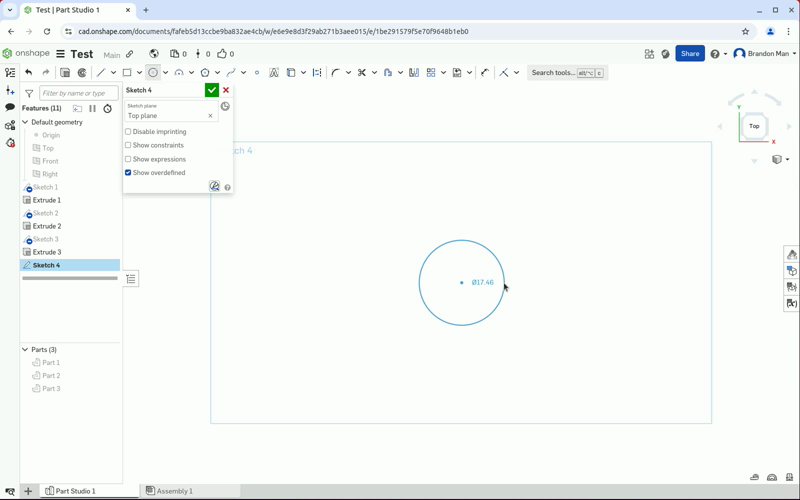
key(c)
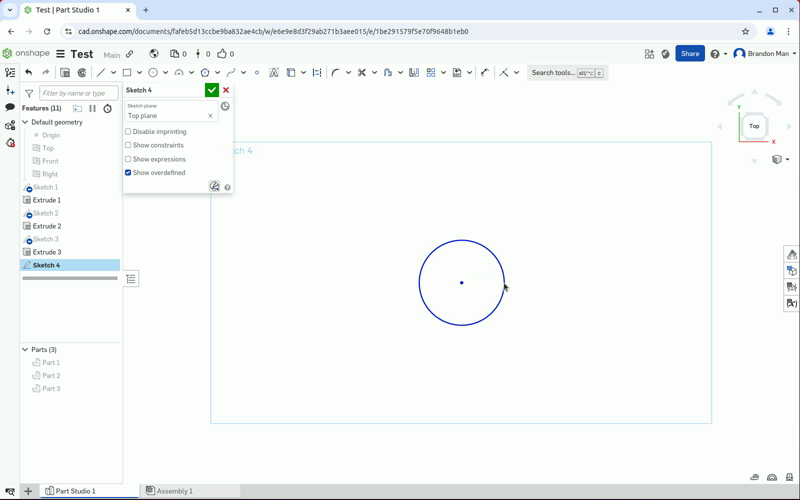
key_down(shift)
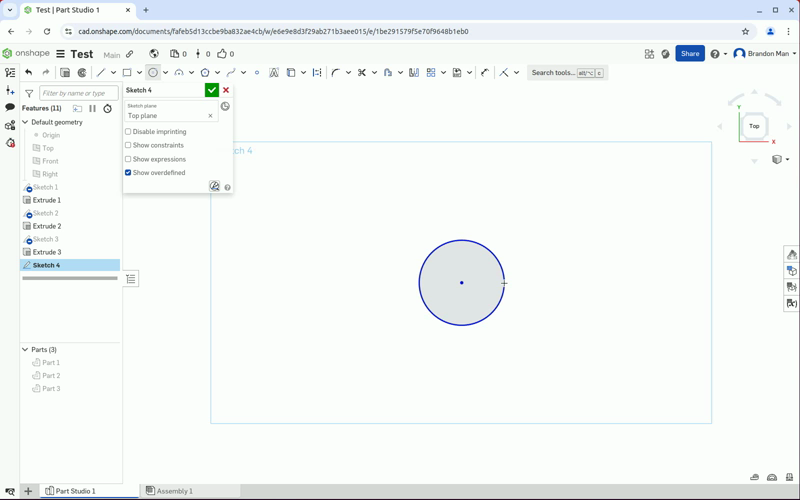
mouse_move(461, 282)
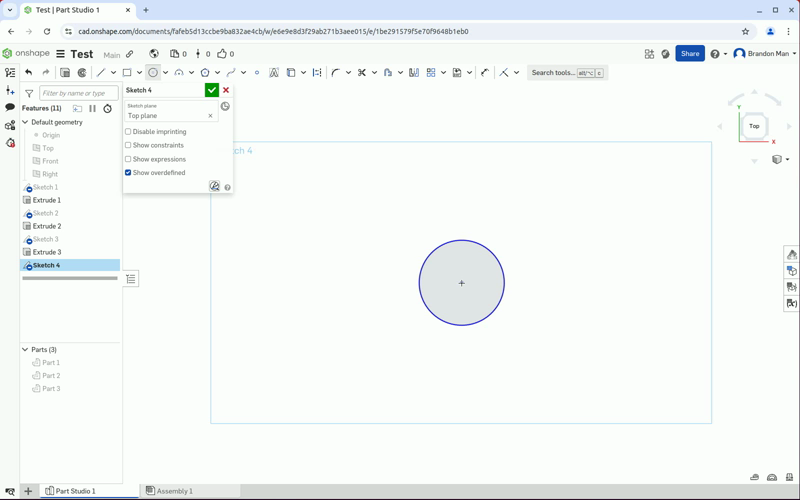
click(461, 282)
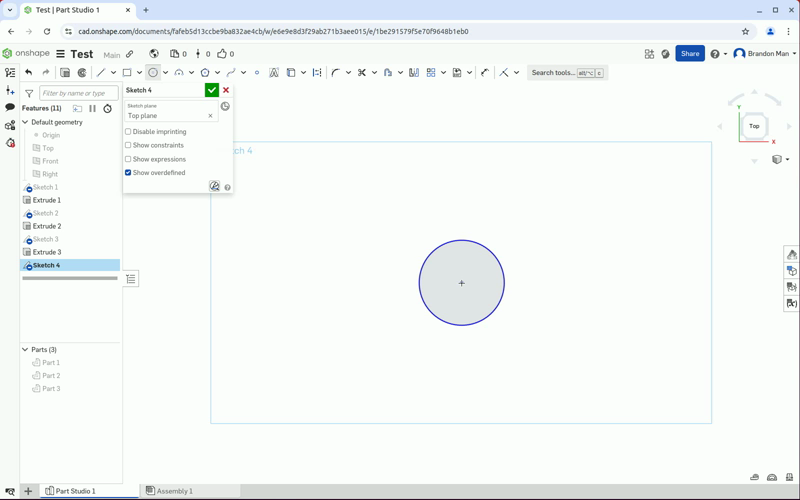
key_up(shift)
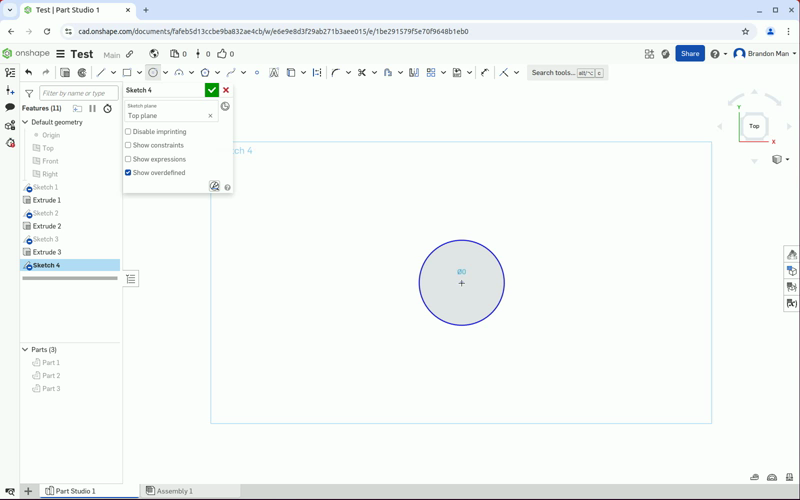
mouse_move(495, 282)
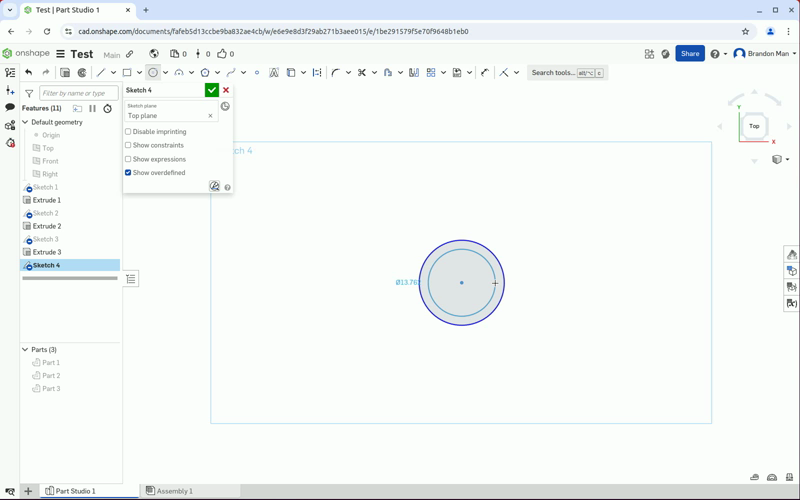
click(495, 282)
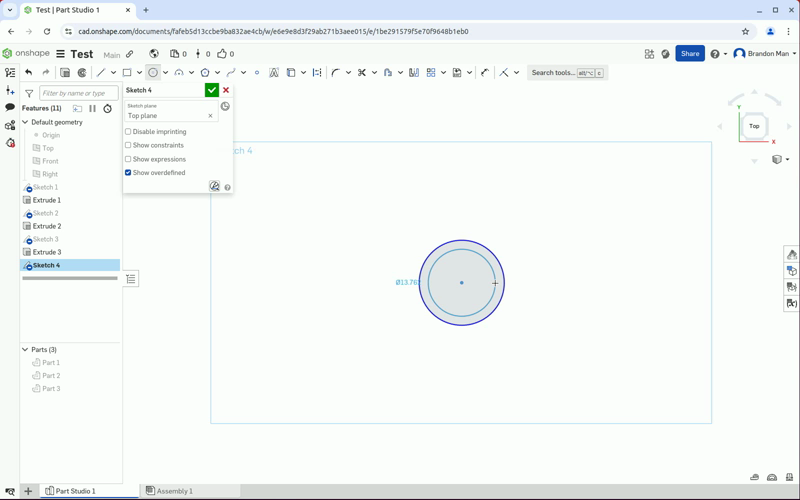
key(esc)
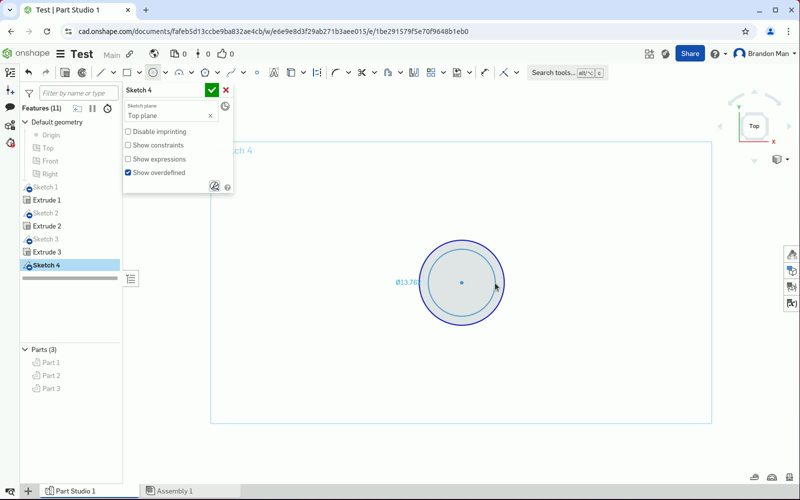
mouse_move(435, 258)
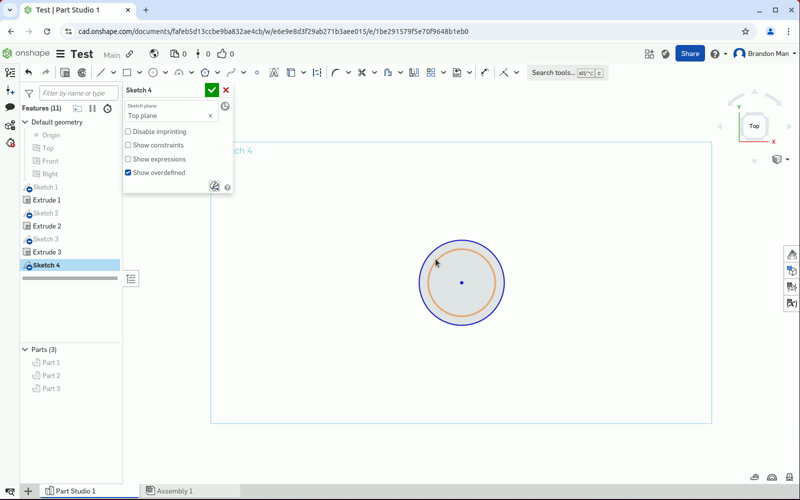
click(435, 258)
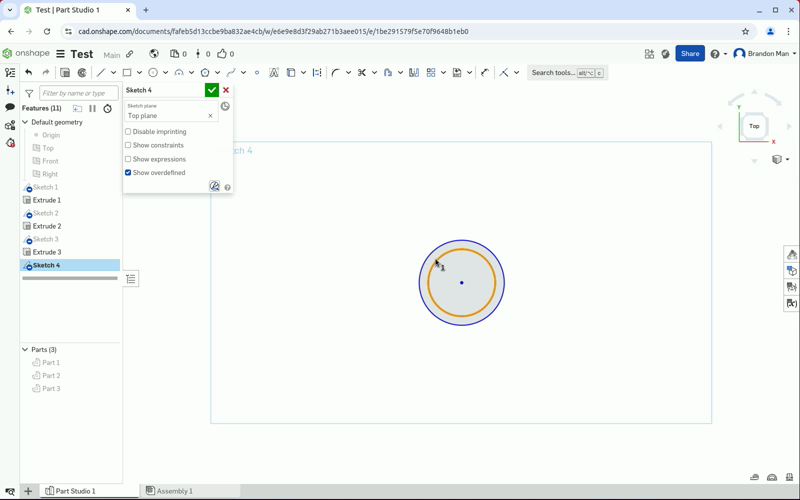
mouse_move(73, 352)
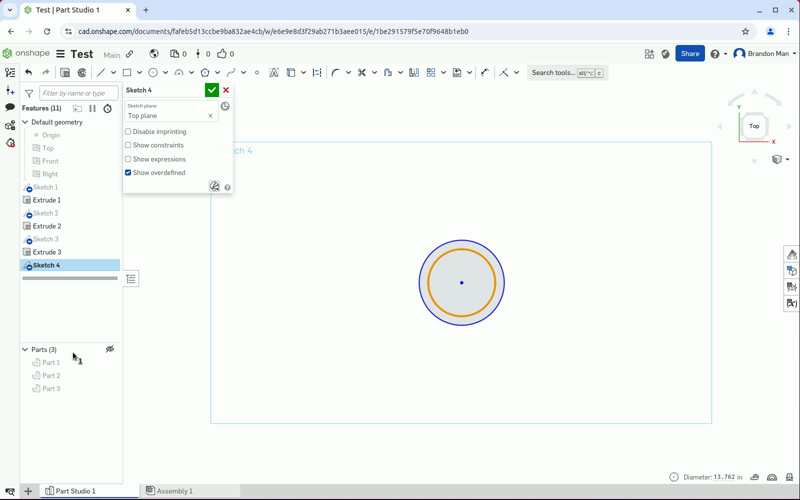
key(shift+y)
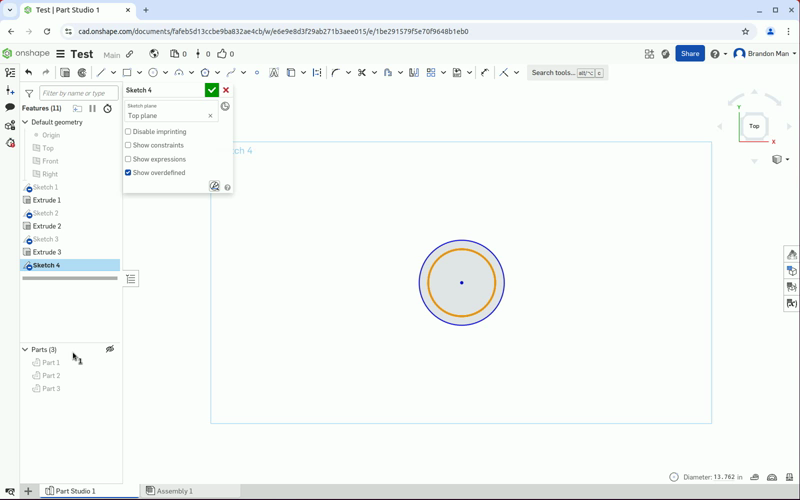
key(shift+e)
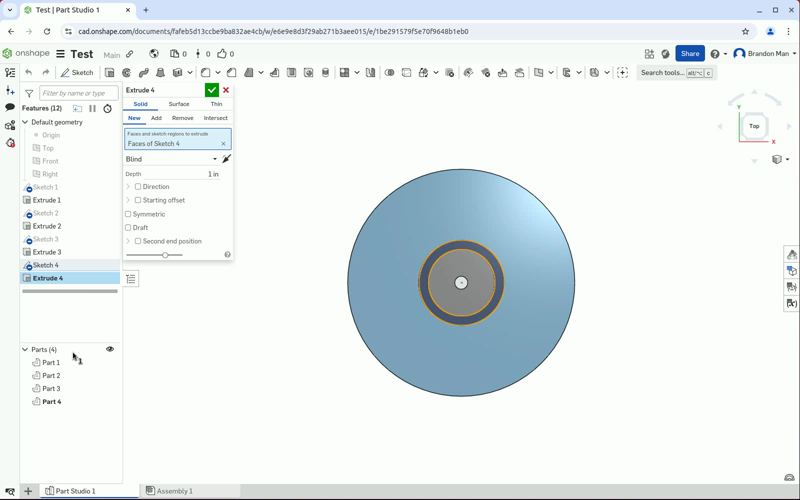
mouse_move(143, 106)
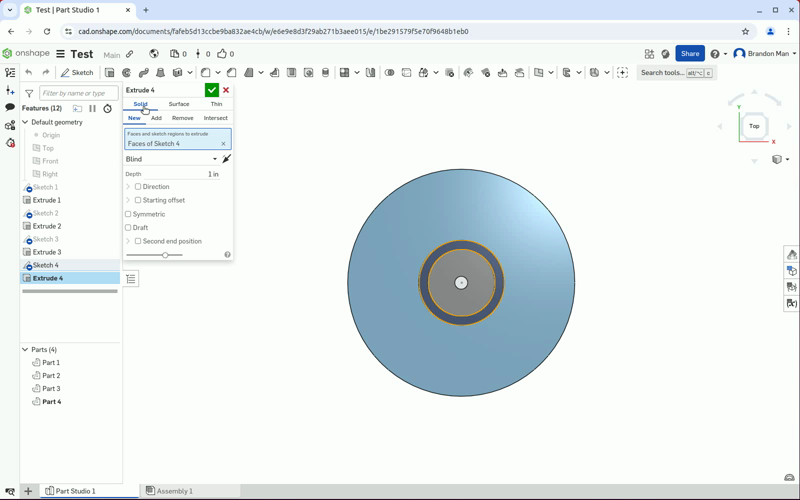
click(143, 106)
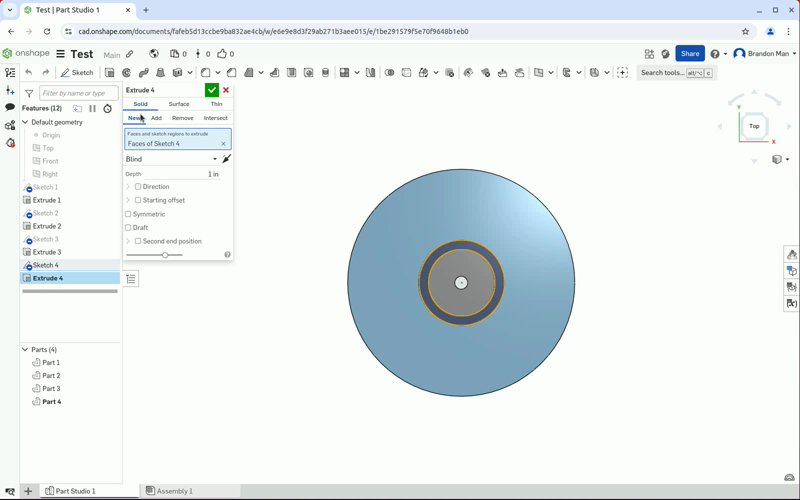
mouse_move(137, 120)
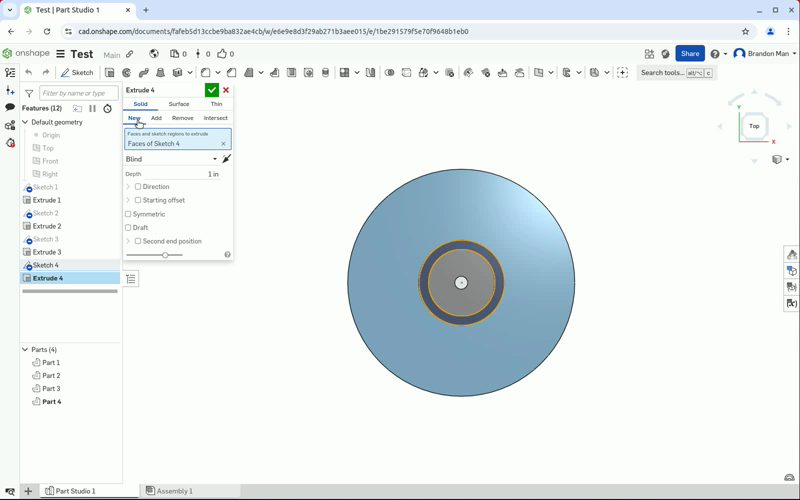
click(137, 120)
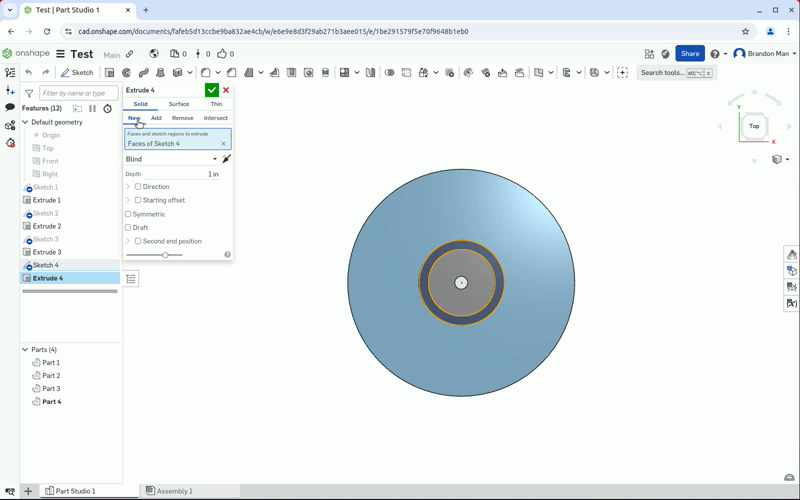
key(tab, 4)
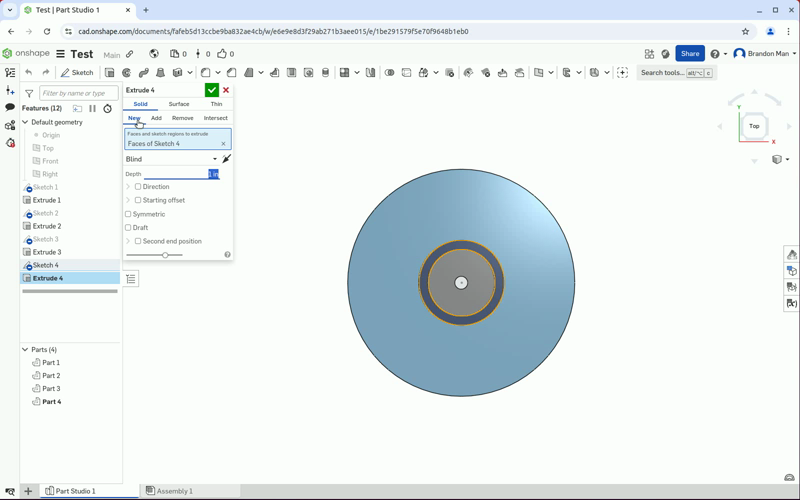
text(17.331)
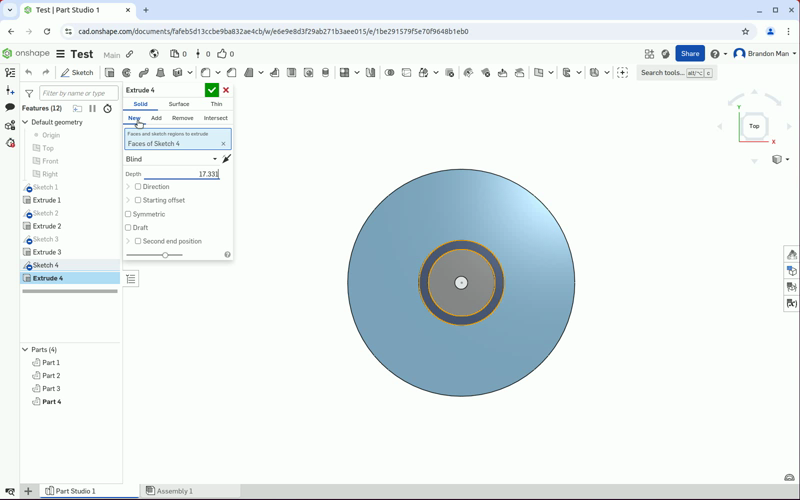
key(enter)
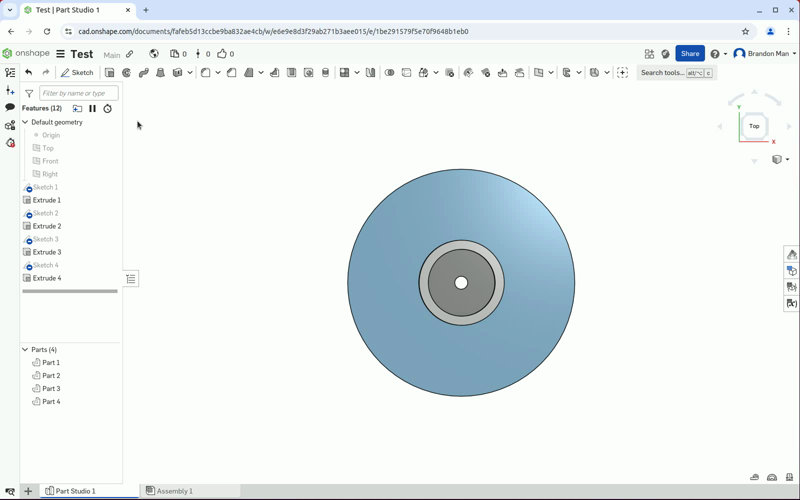
key(shift+h)
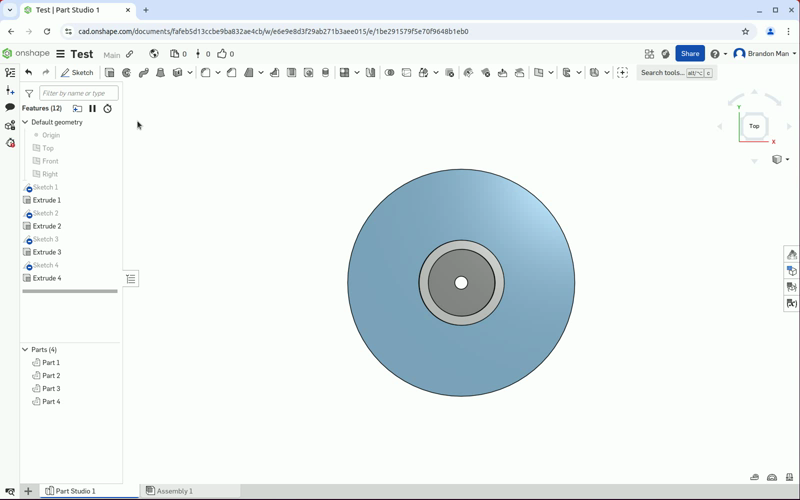
key(shift+h)
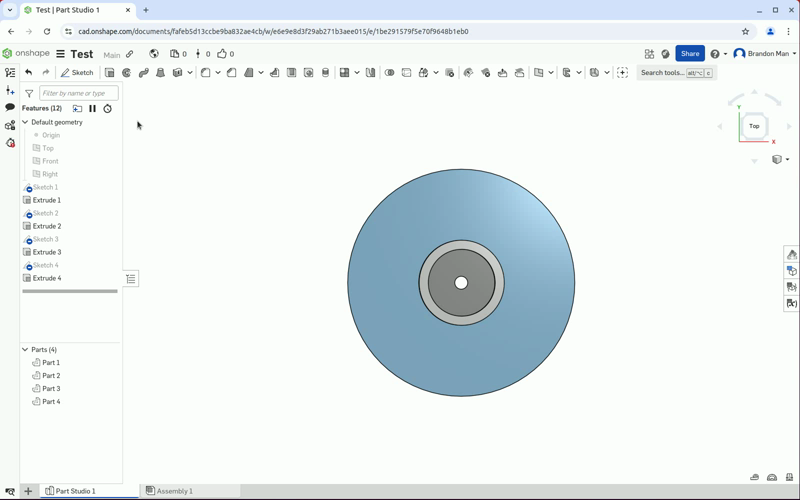
mouse_move(73, 189)
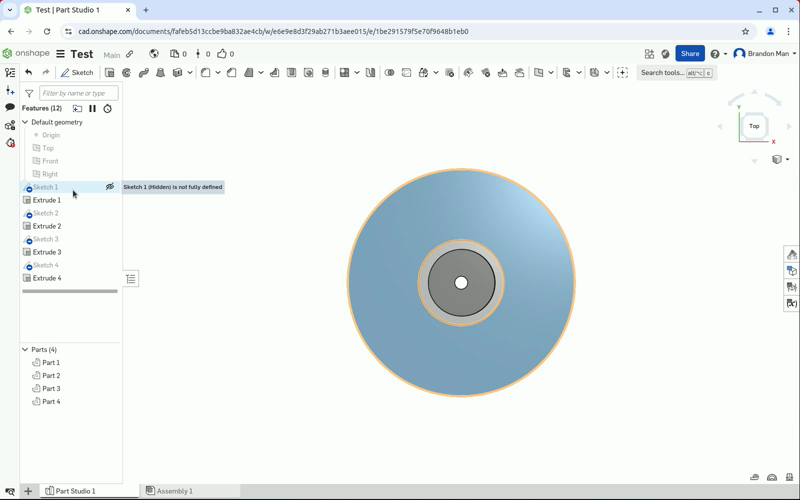
click(73, 189)
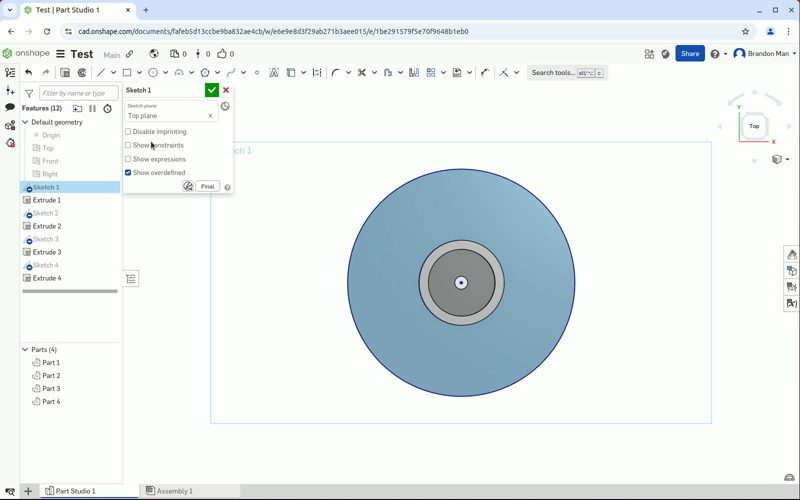
mouse_move(229, 92)
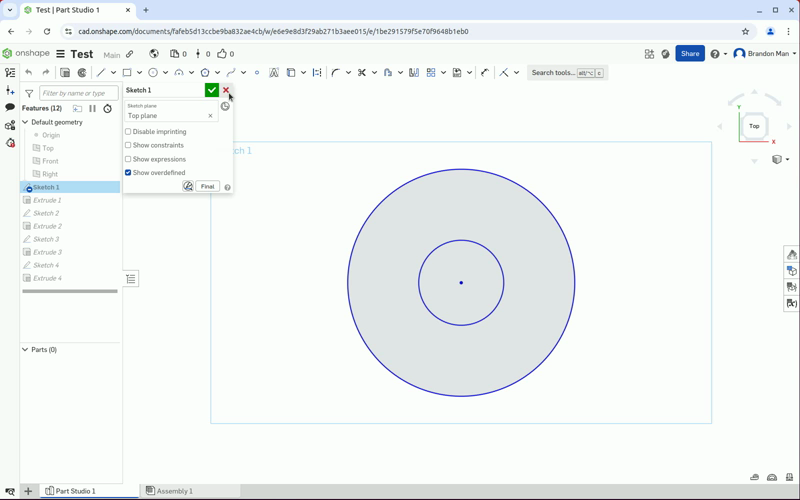
click(229, 92)
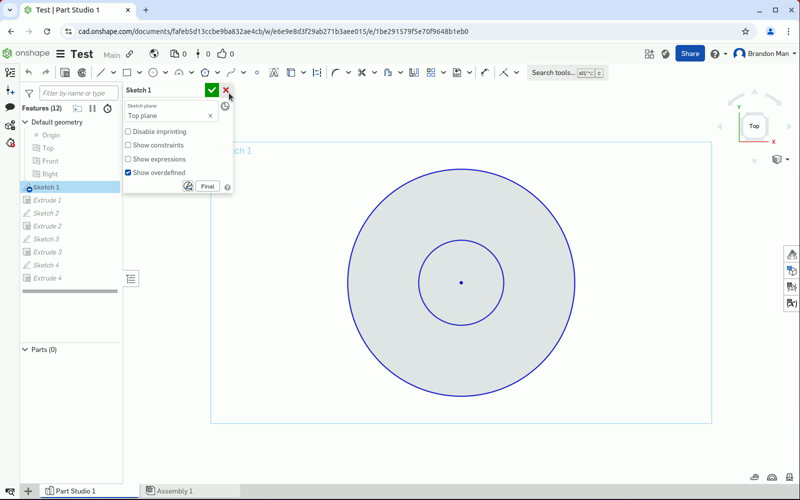
key(shift+s)
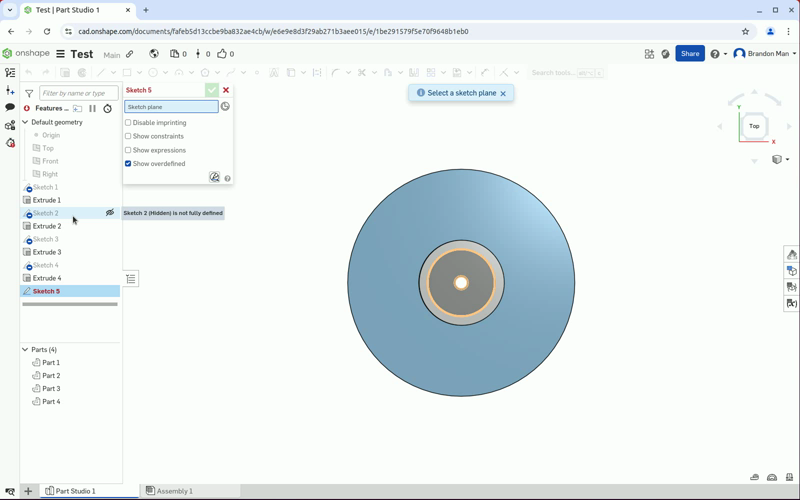
scroll(3)
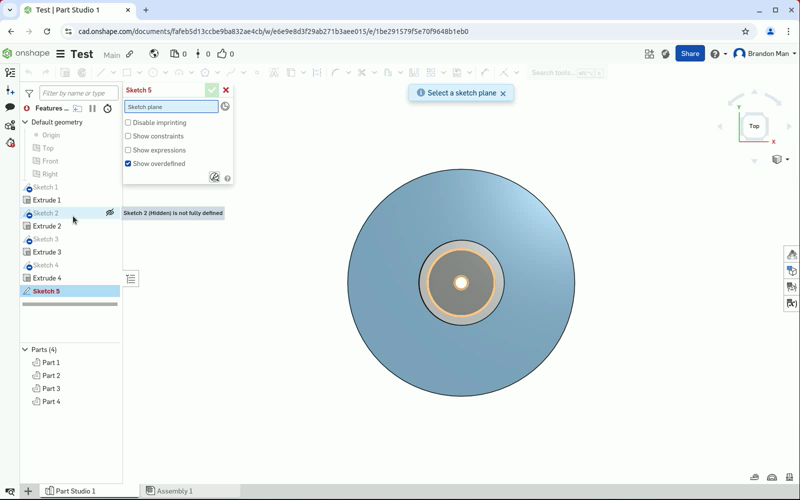
mouse_move(73, 150)
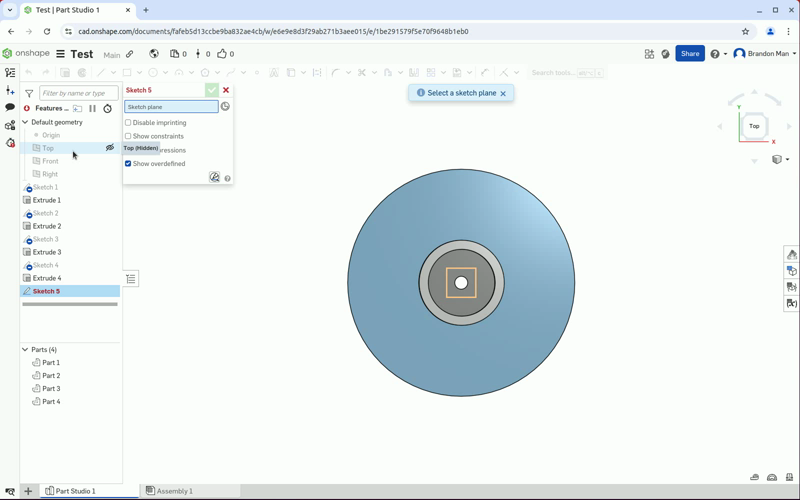
click(73, 150)
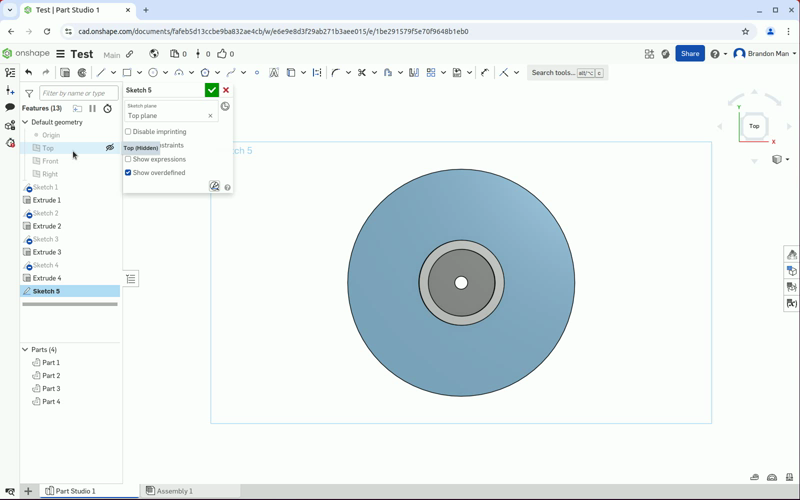
mouse_move(73, 352)
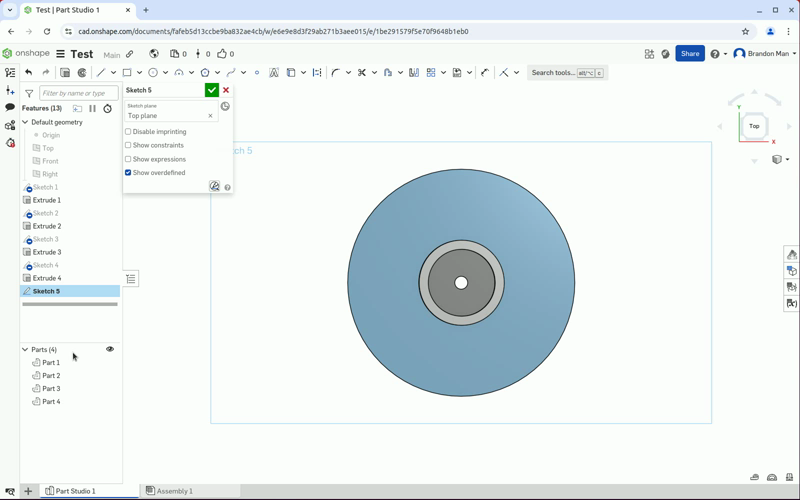
key(y)
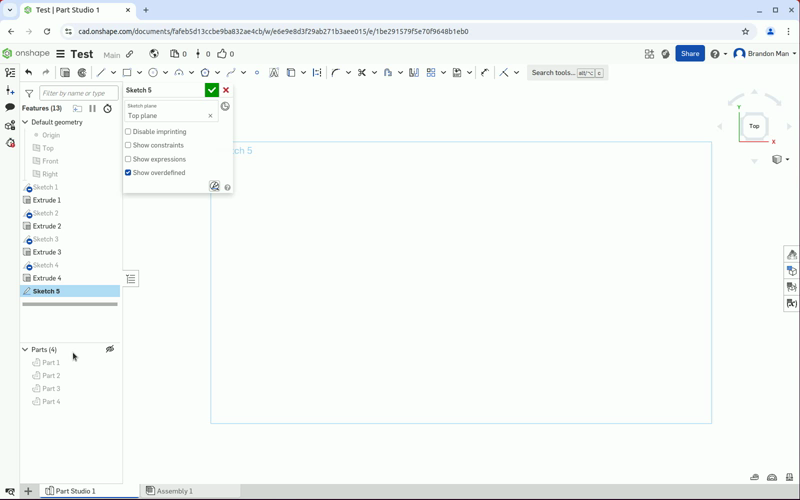
key(c)
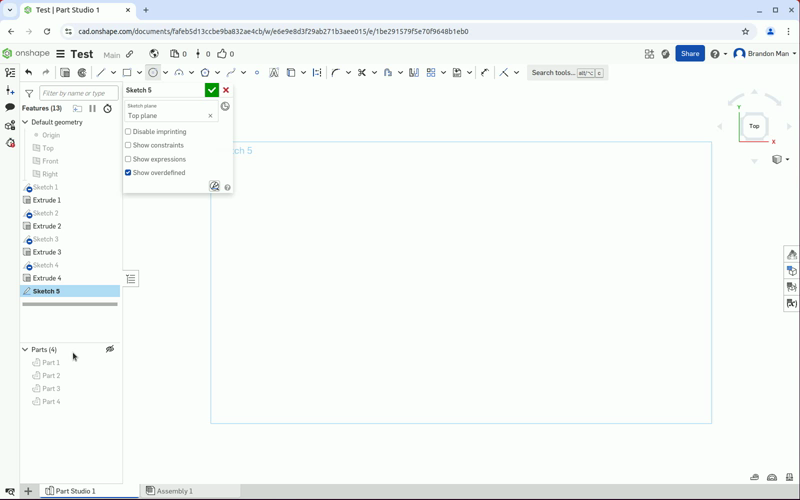
key_down(shift)
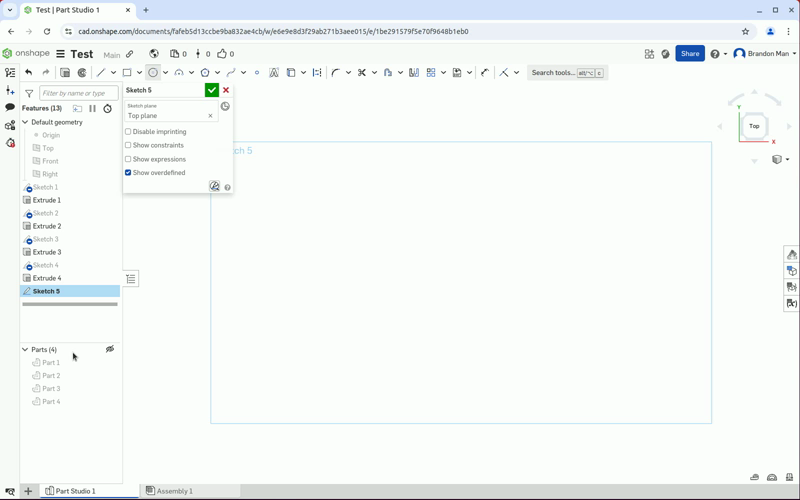
mouse_move(461, 282)
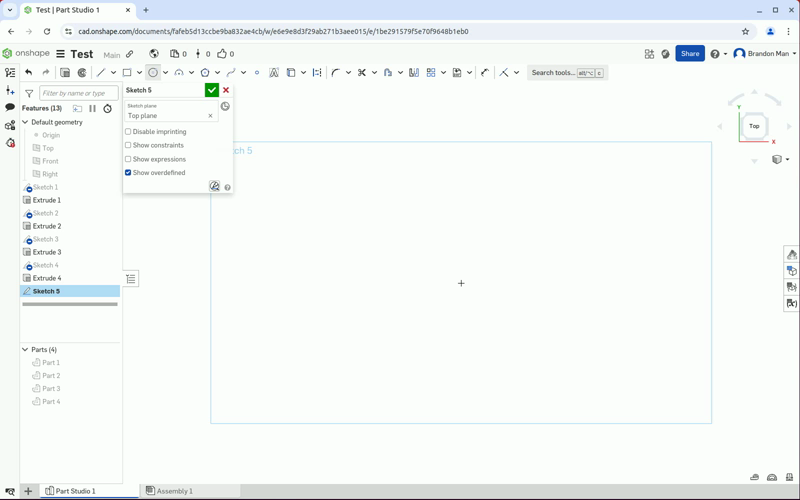
click(461, 282)
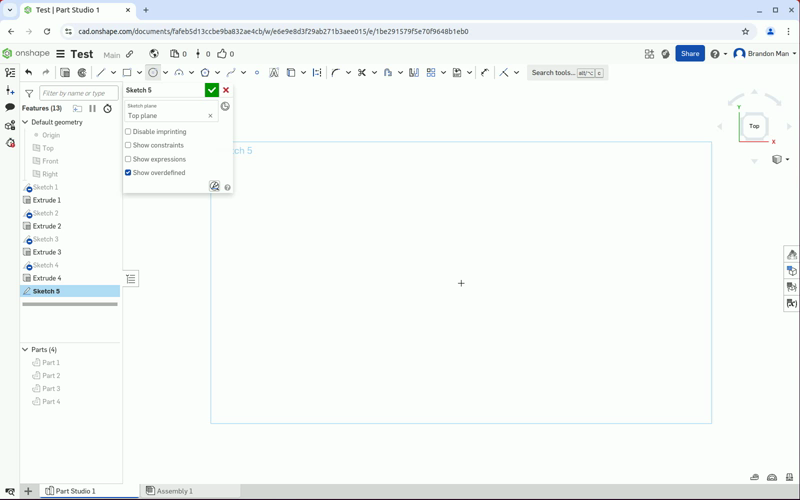
key_up(shift)
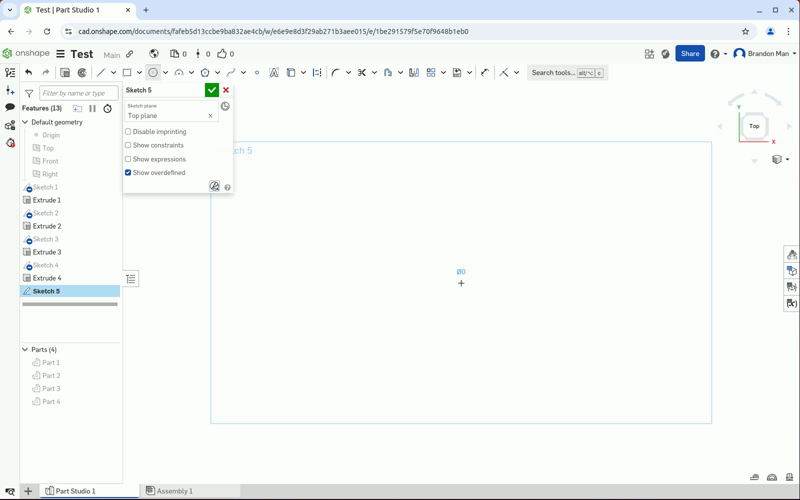
mouse_move(574, 282)
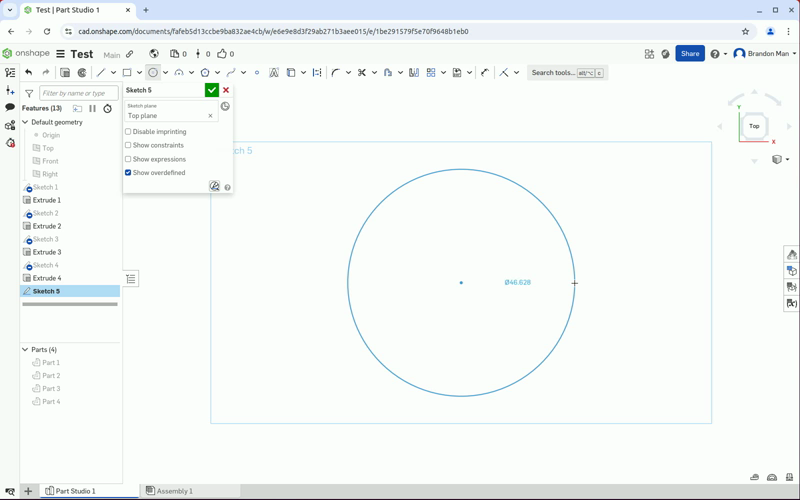
click(574, 282)
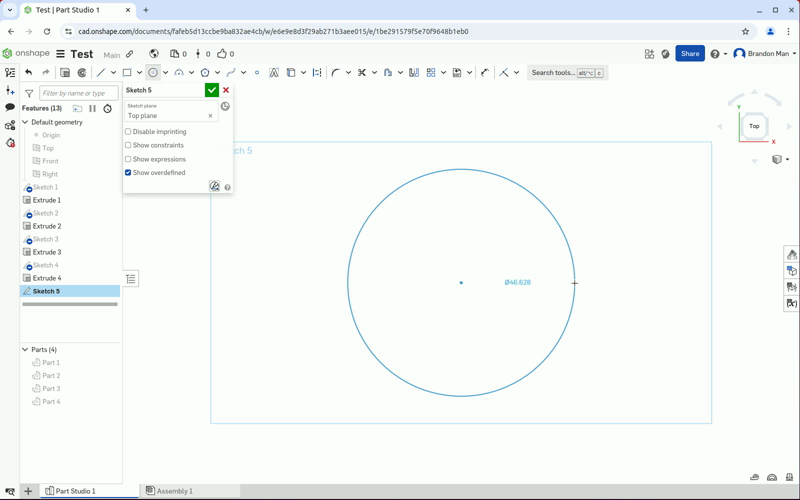
key(esc)
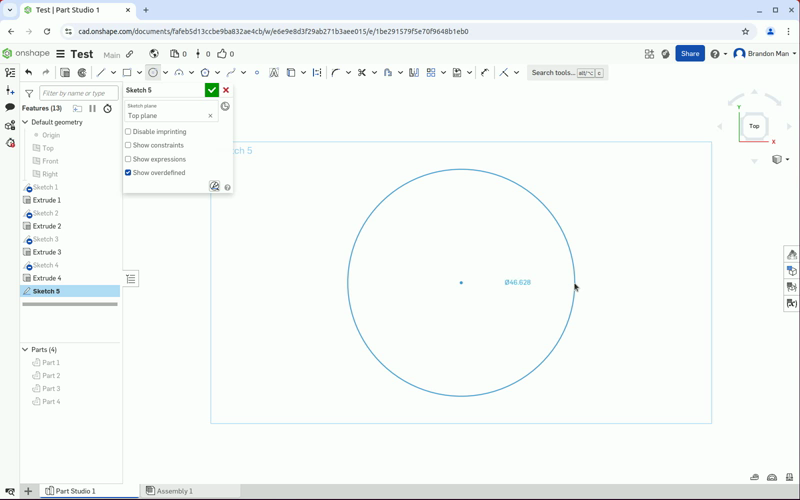
key(c)
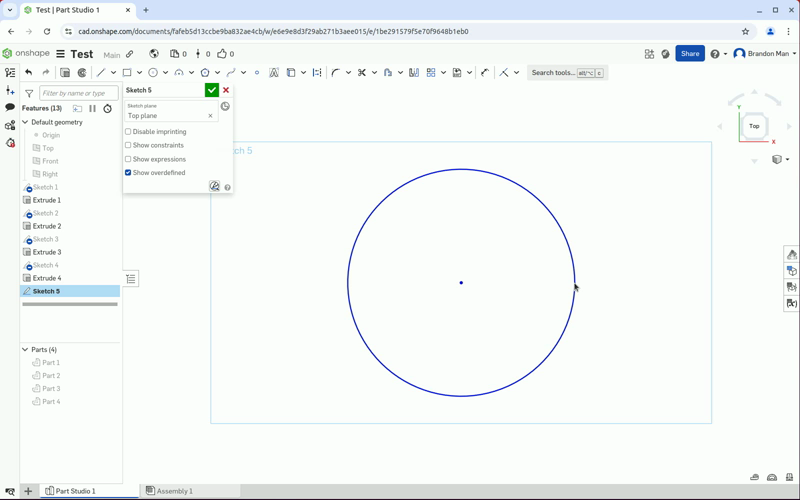
key_down(shift)
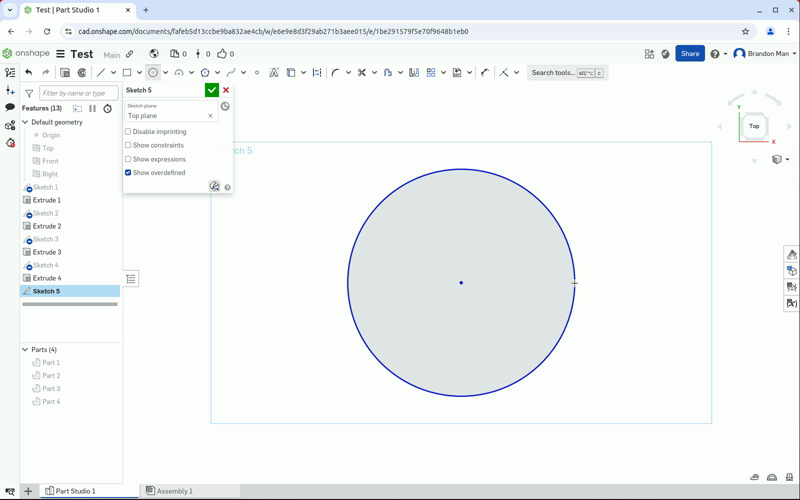
mouse_move(461, 282)
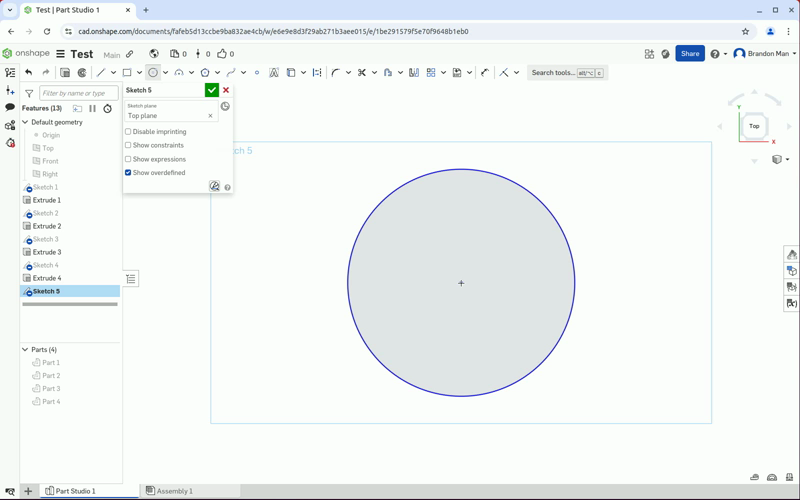
click(461, 282)
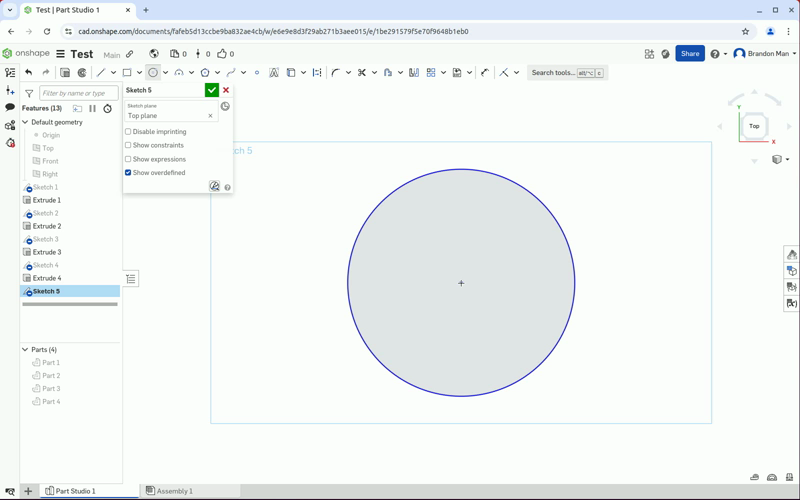
key_up(shift)
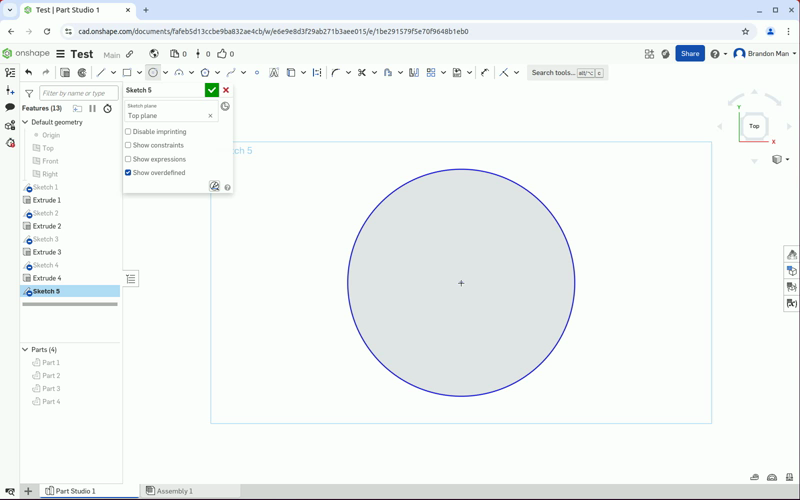
mouse_move(503, 282)
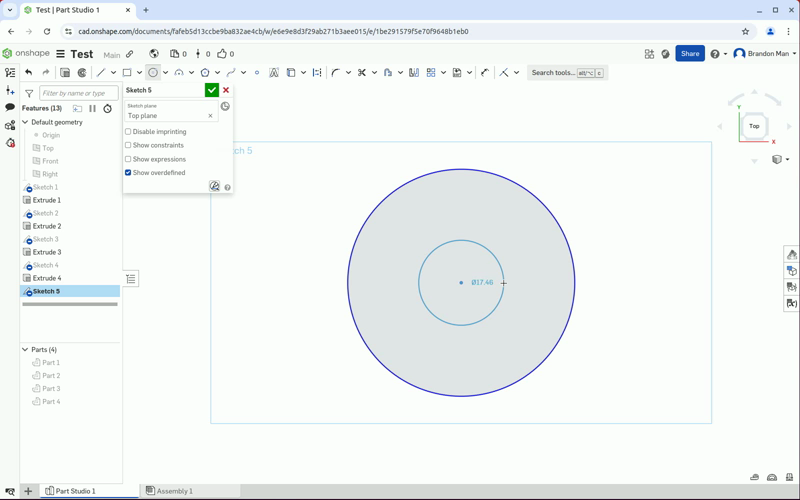
click(503, 282)
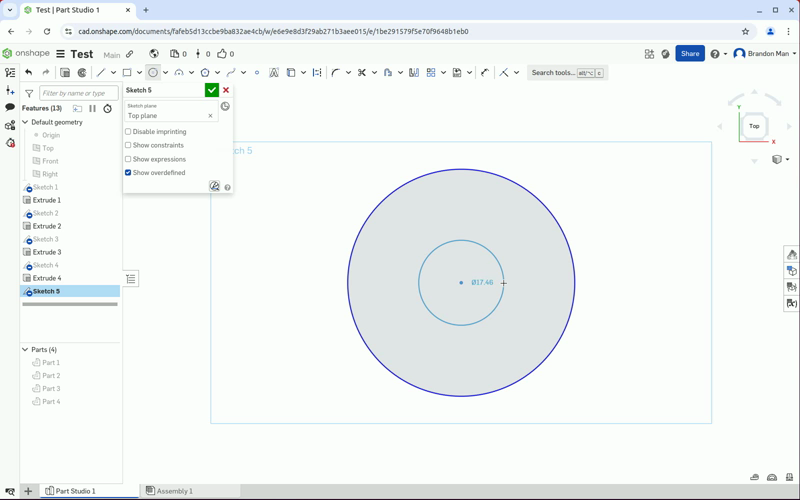
key(esc)
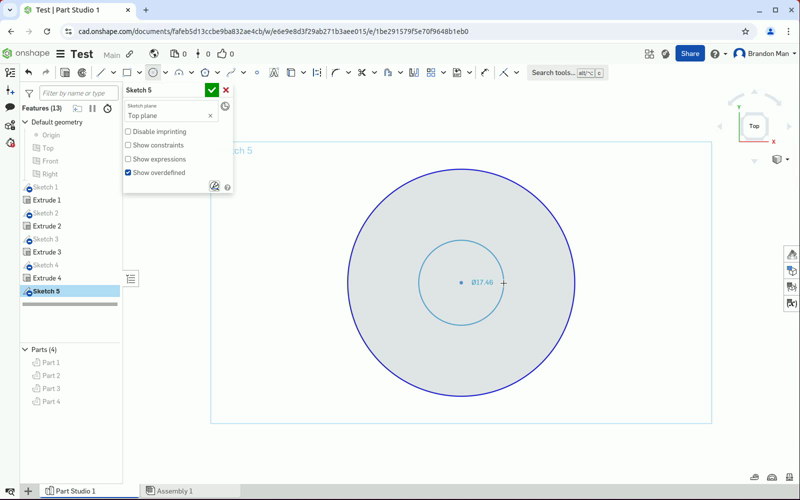
mouse_move(513, 221)
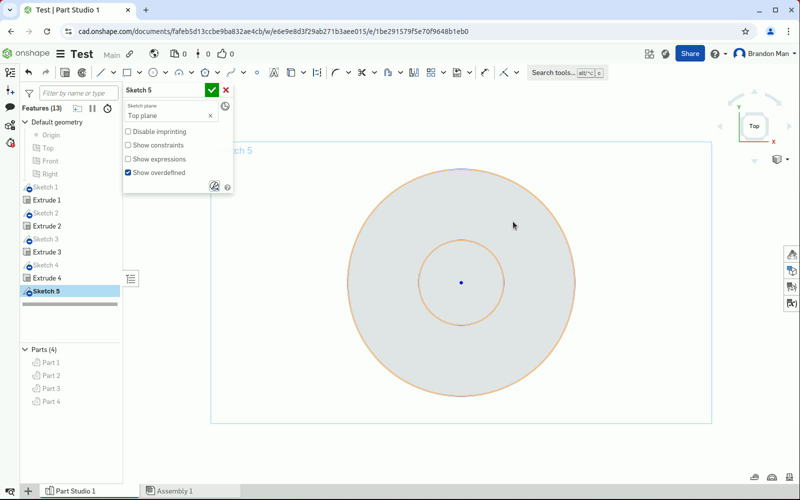
click(513, 221)
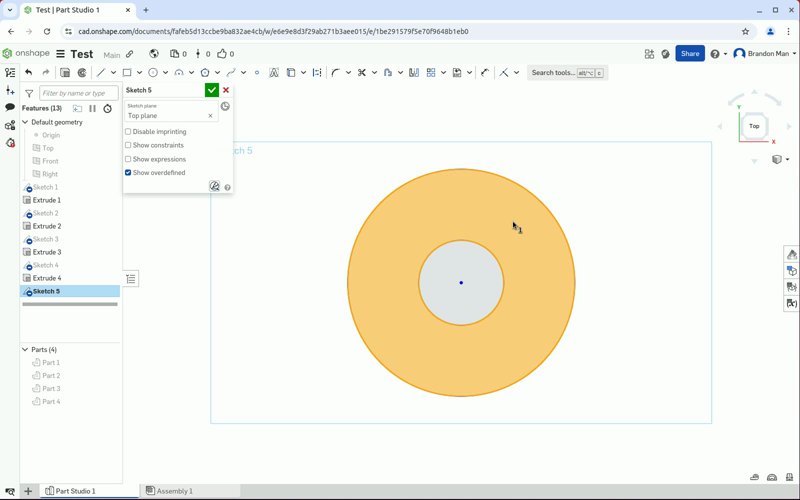
mouse_move(73, 352)
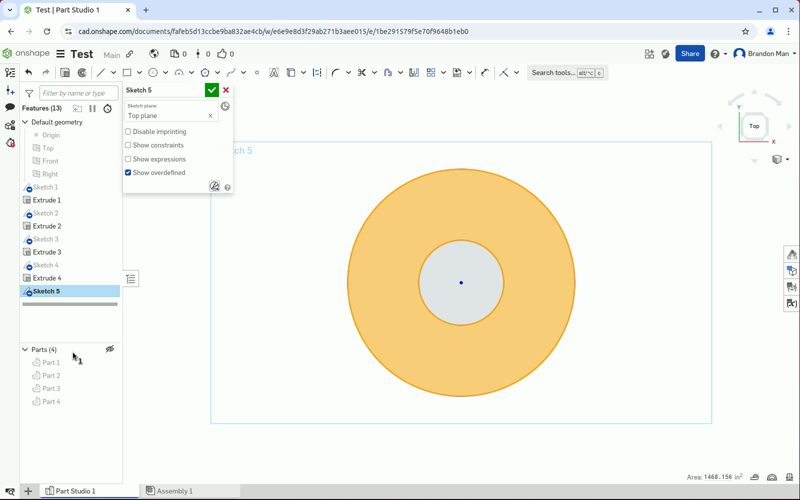
key(shift+y)
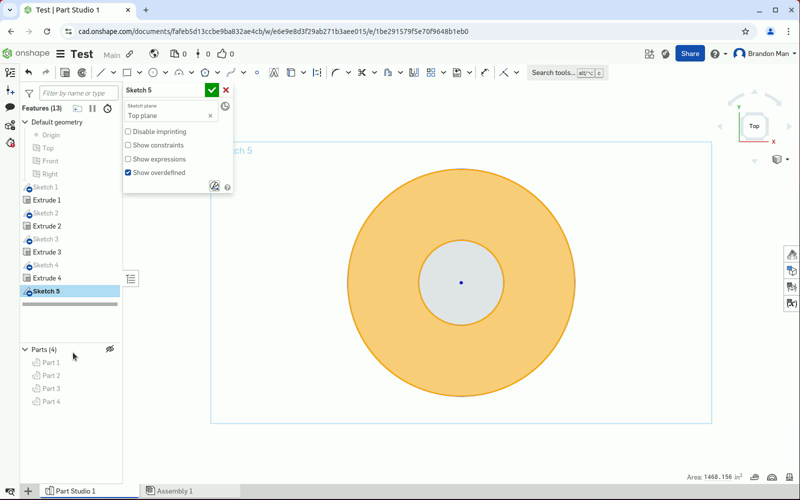
key(shift+e)
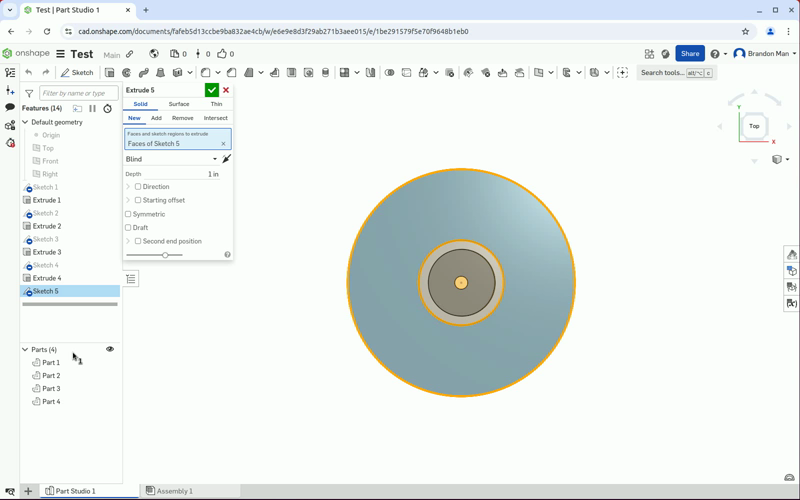
mouse_move(143, 106)
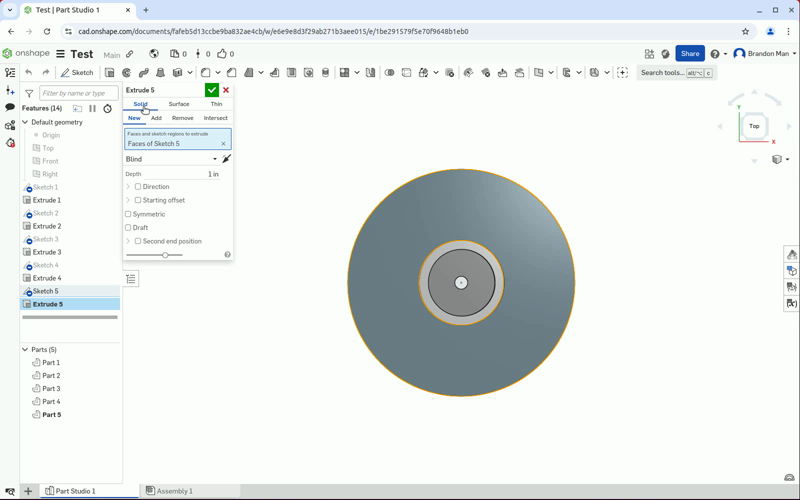
click(143, 106)
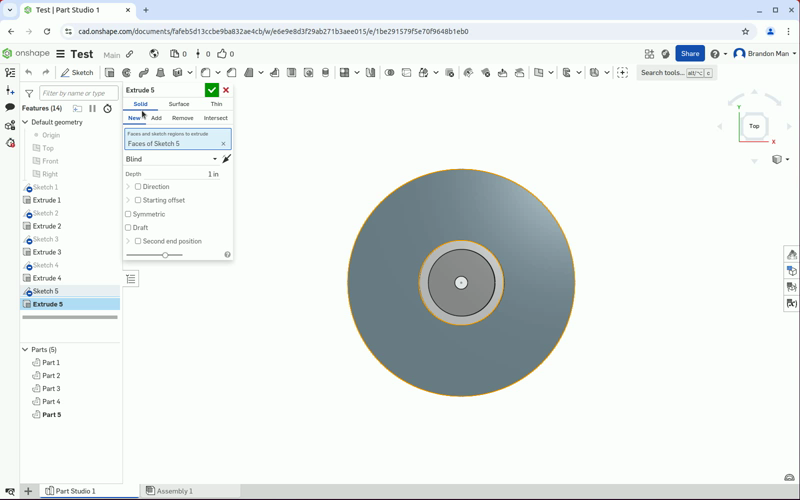
mouse_move(137, 120)
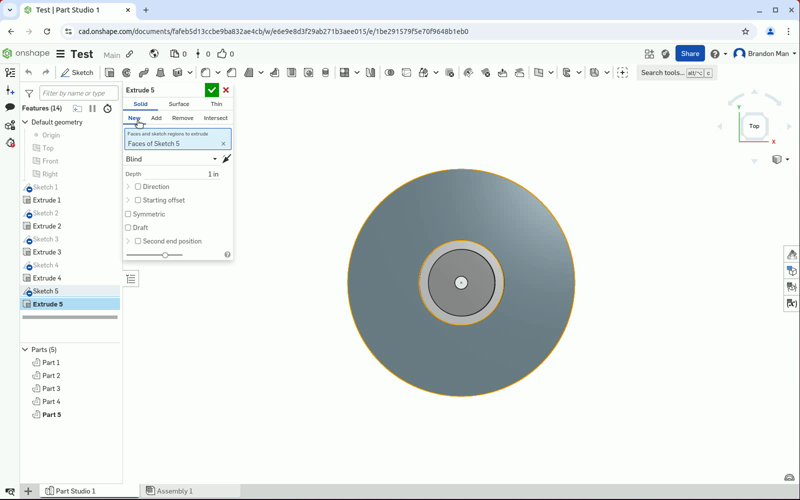
click(137, 120)
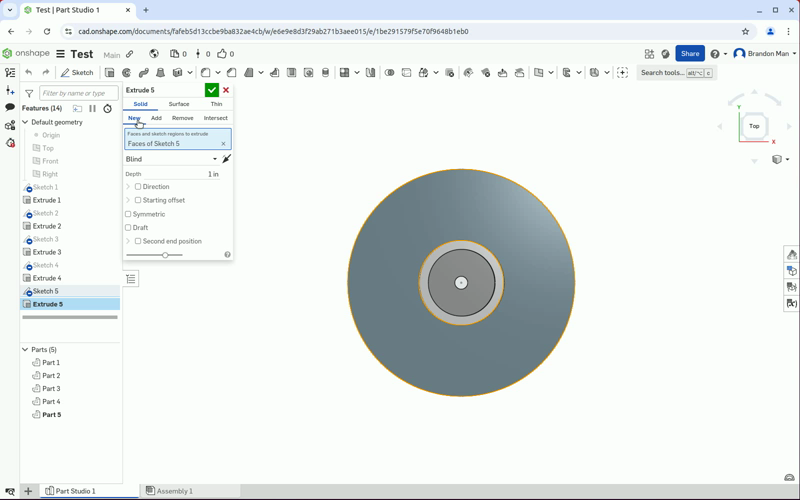
key(tab, 4)
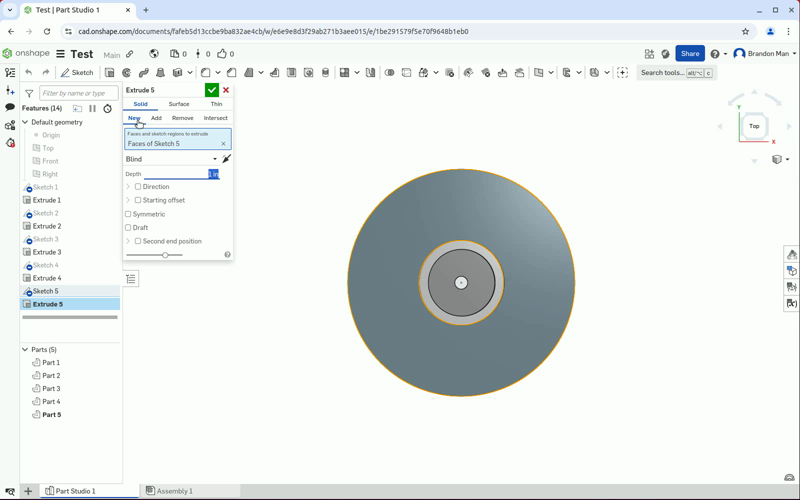
text(1.685)
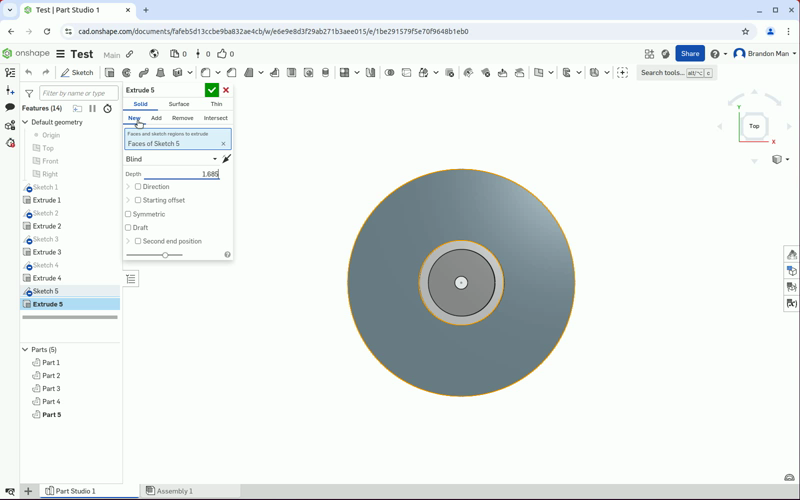
key(enter)
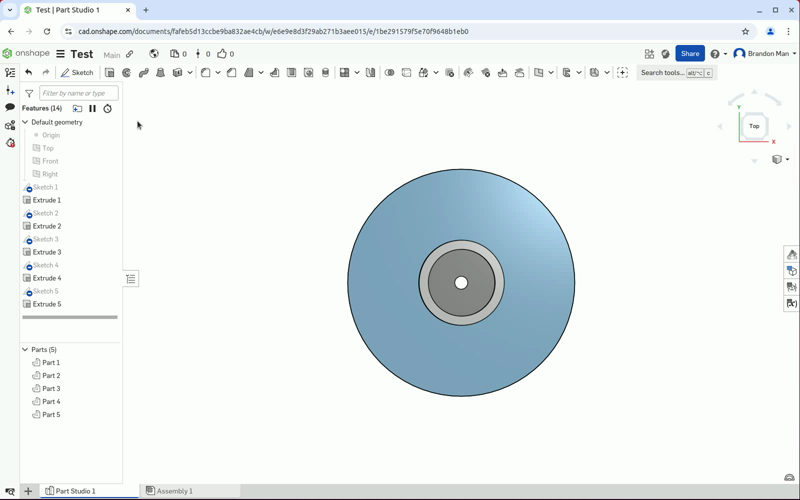
key(shift+h)
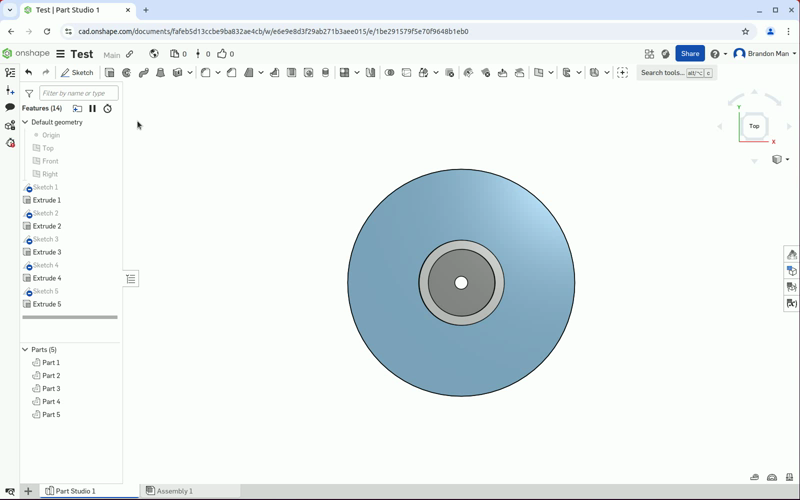
key(shift+h)
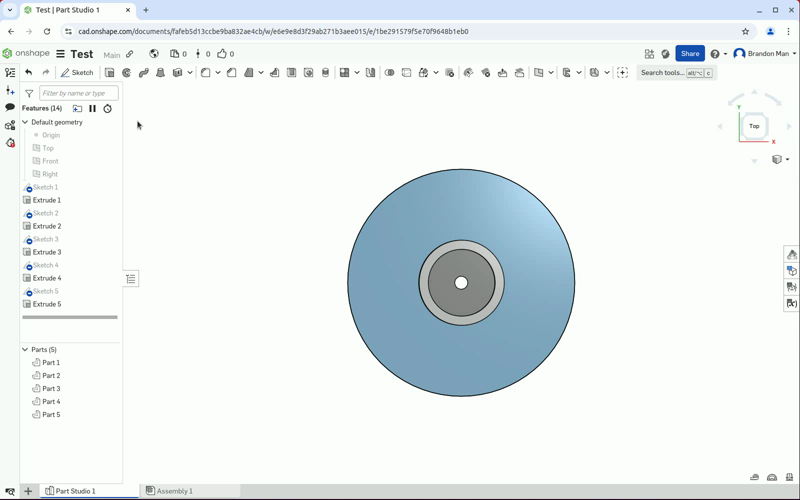
key(shift+7)
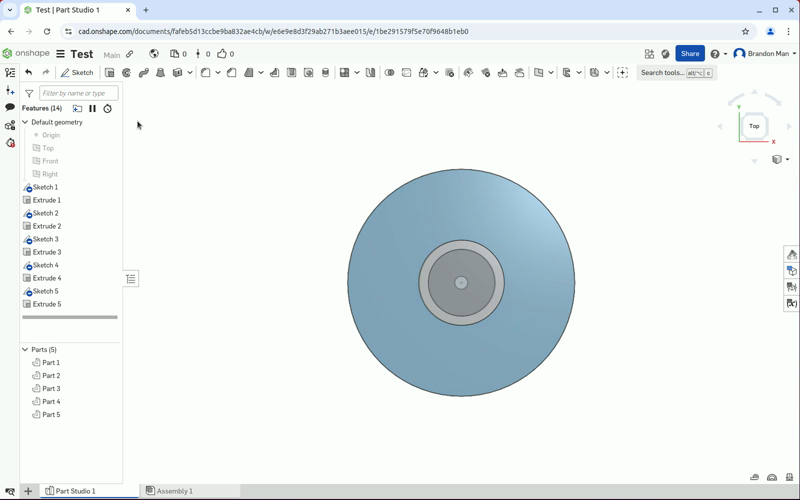
key(up, 3)
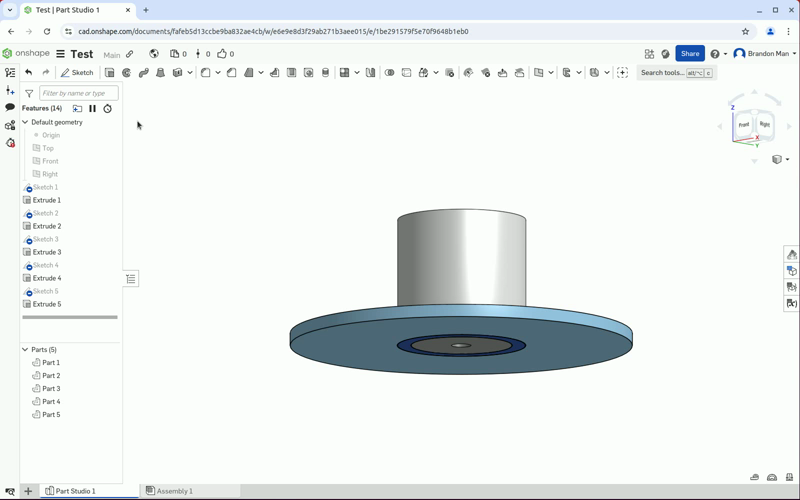
key(left, 3)
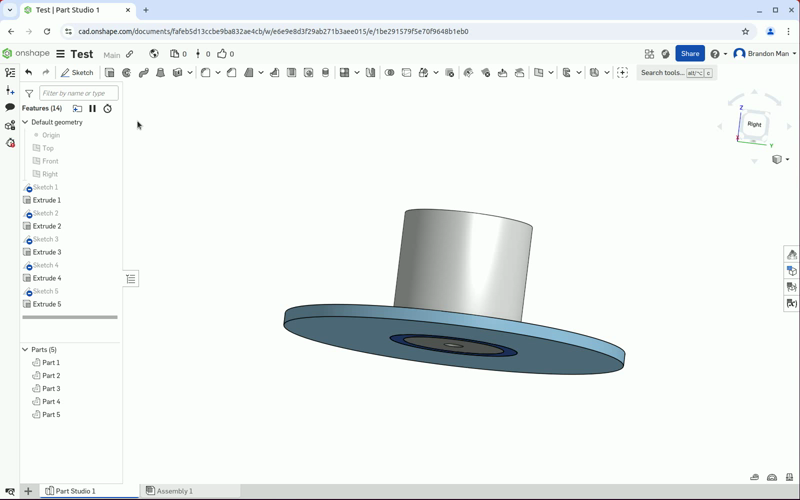
key(right, 3)
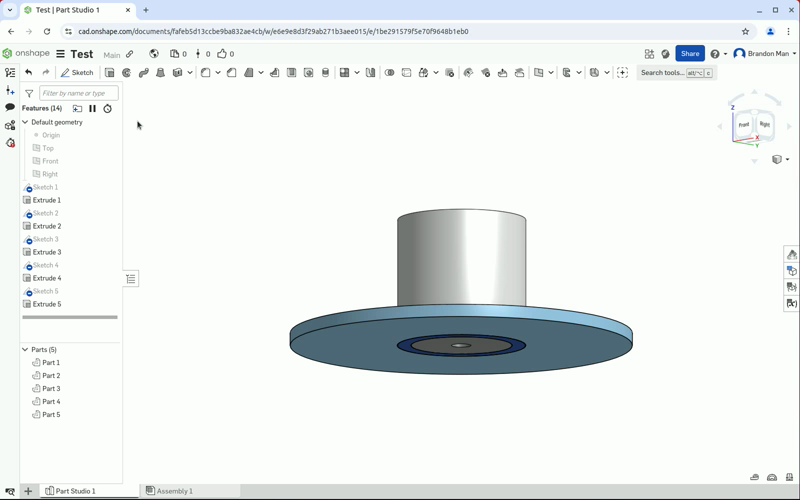
key(down, 3)
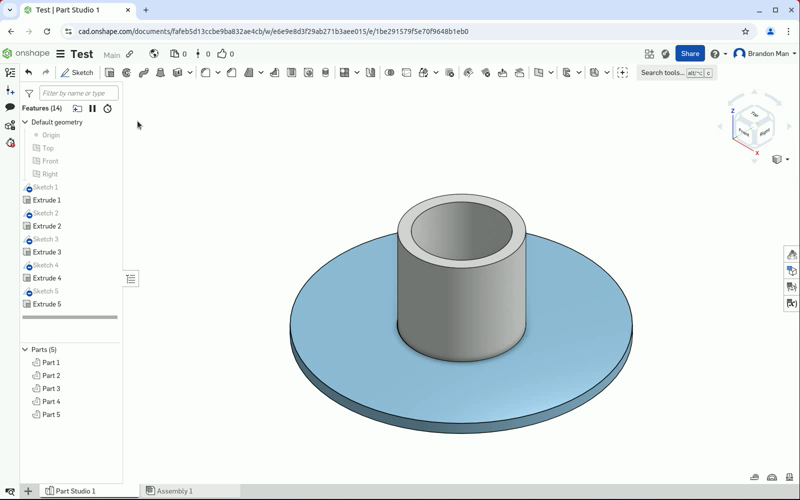
mouse_move(73, 189)
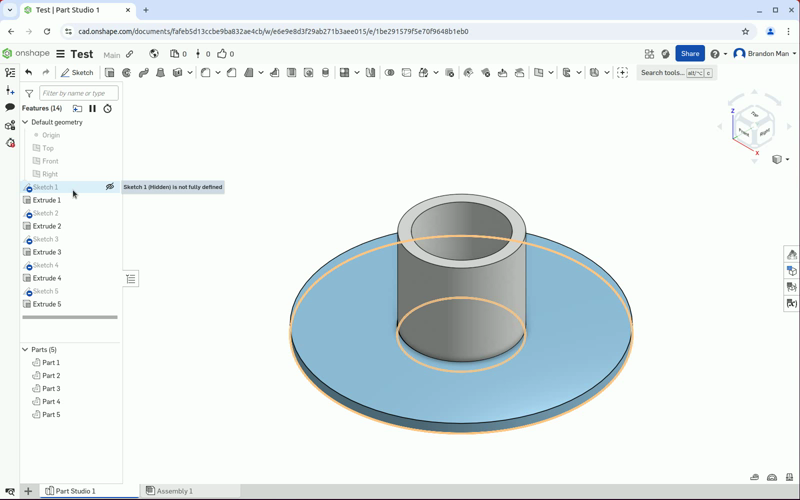
click(73, 189)